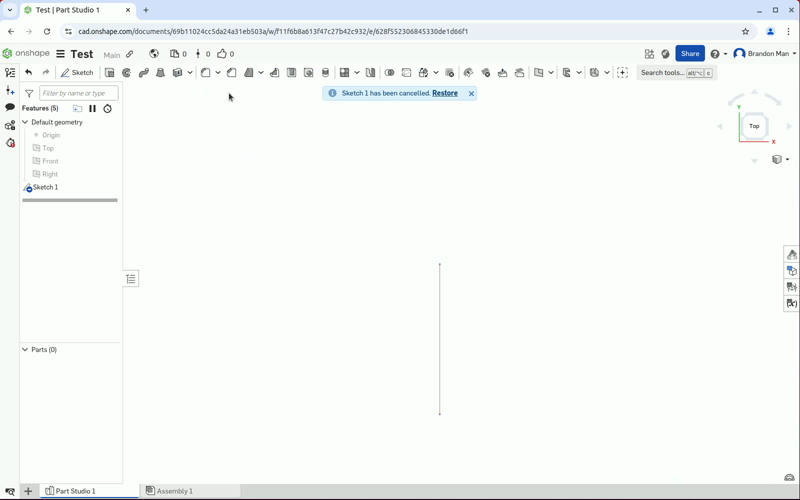
key(shift+h)
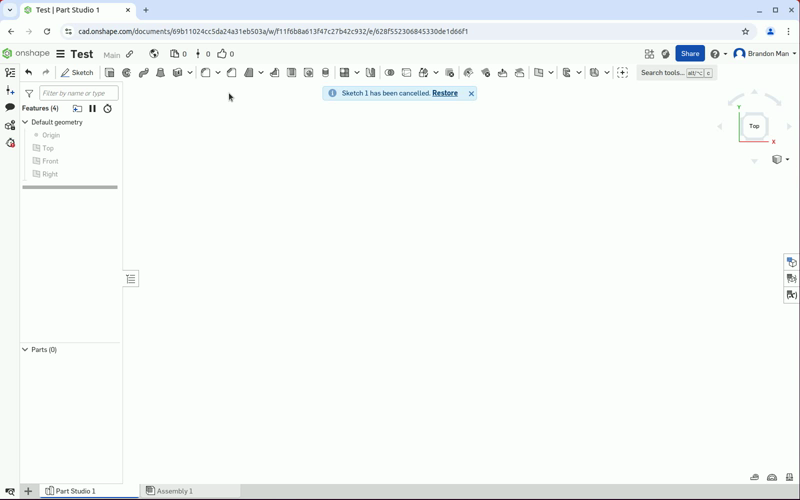
mouse_move(73, 352)
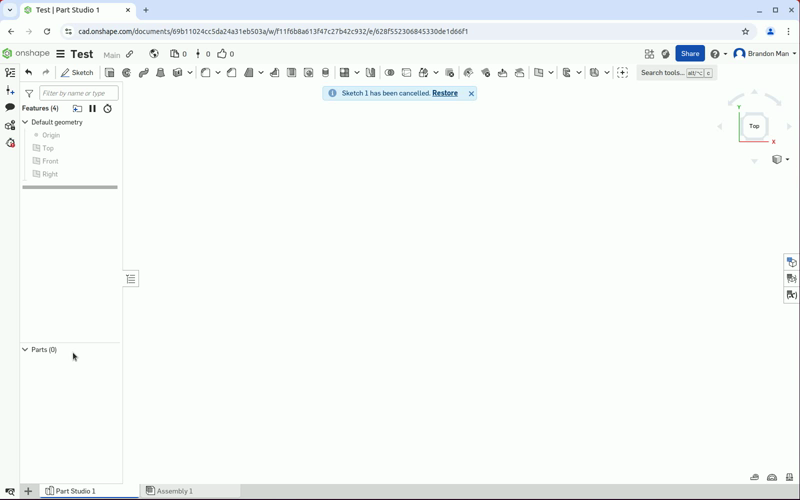
key(y)
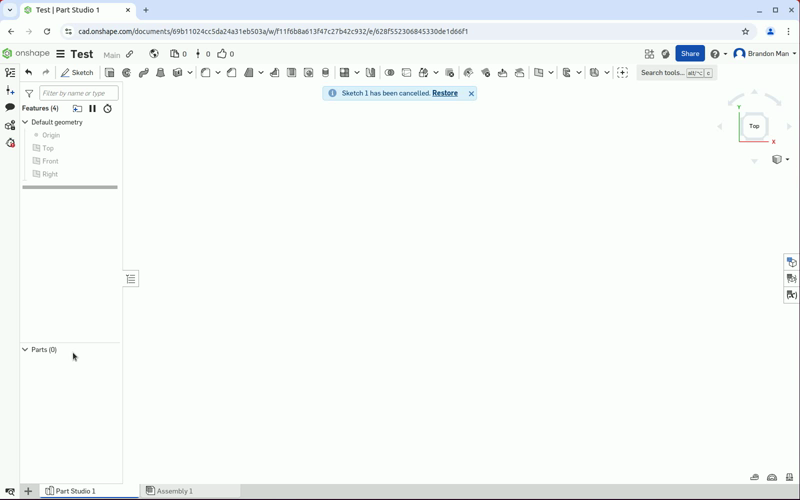
key(shift+p)
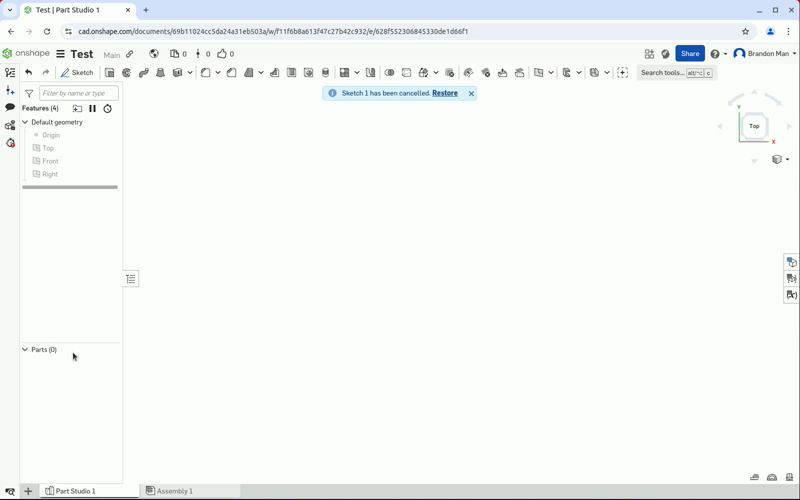
key(space)
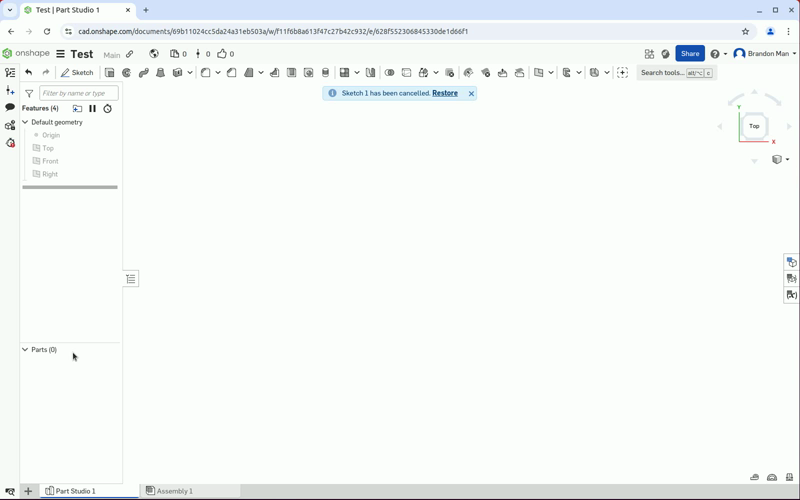
key_down(shift)
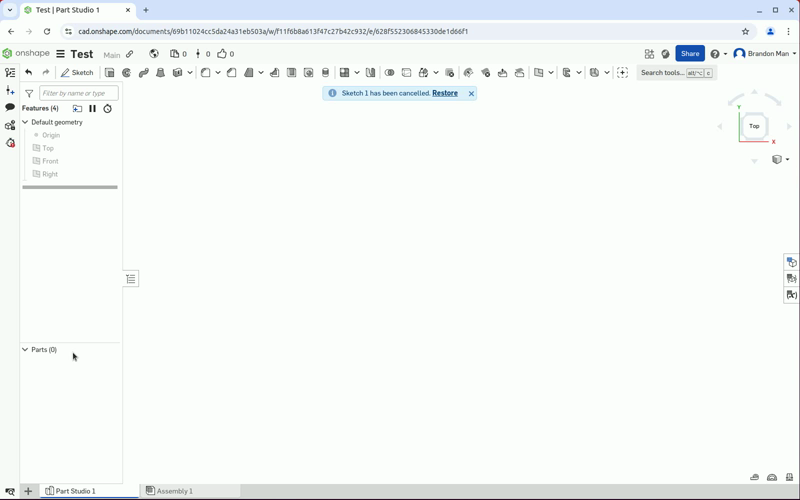
key(up)
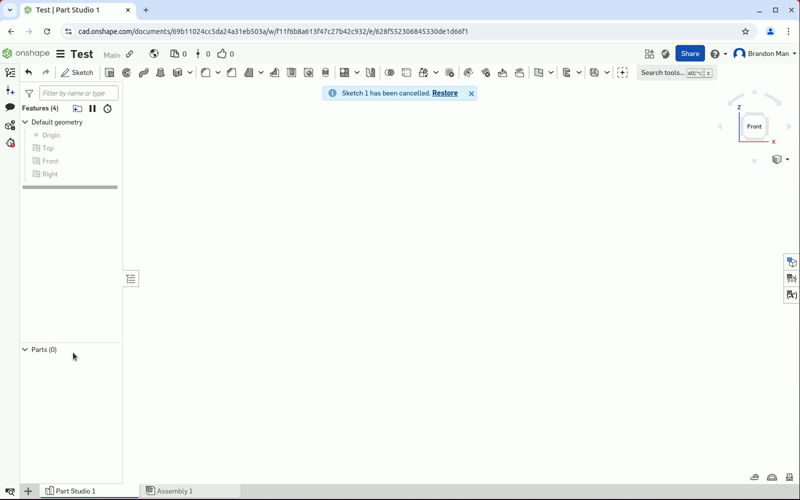
key_up(shift)
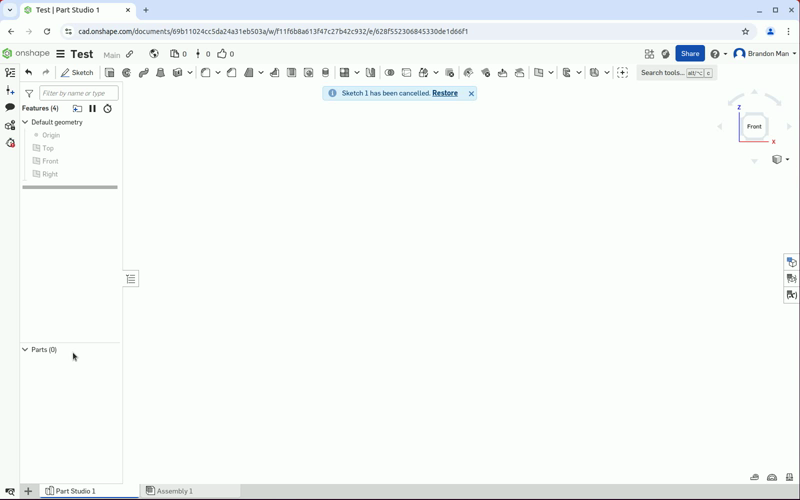
mouse_move(73, 352)
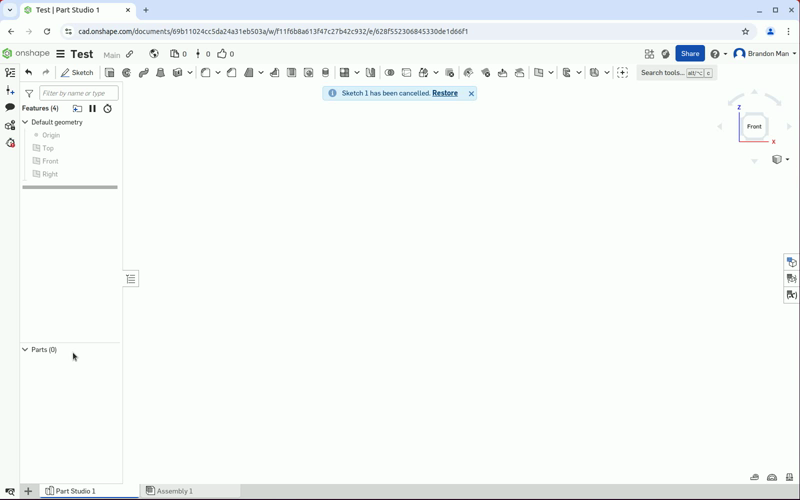
key(shift+y)
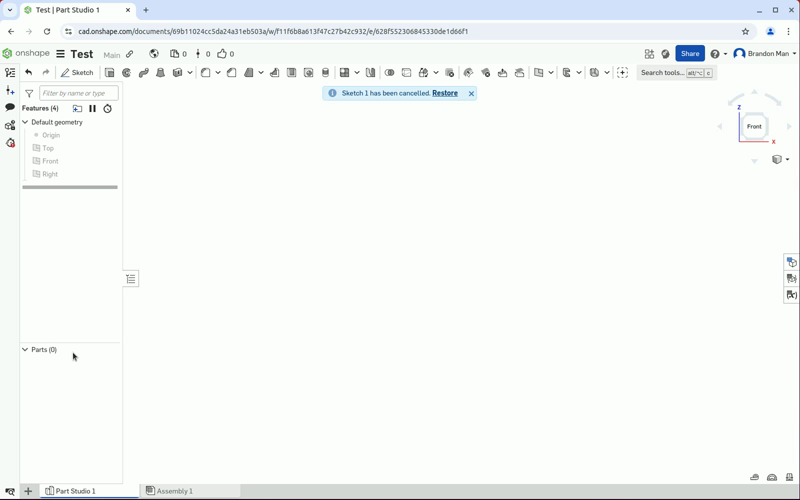
key(shift+s)
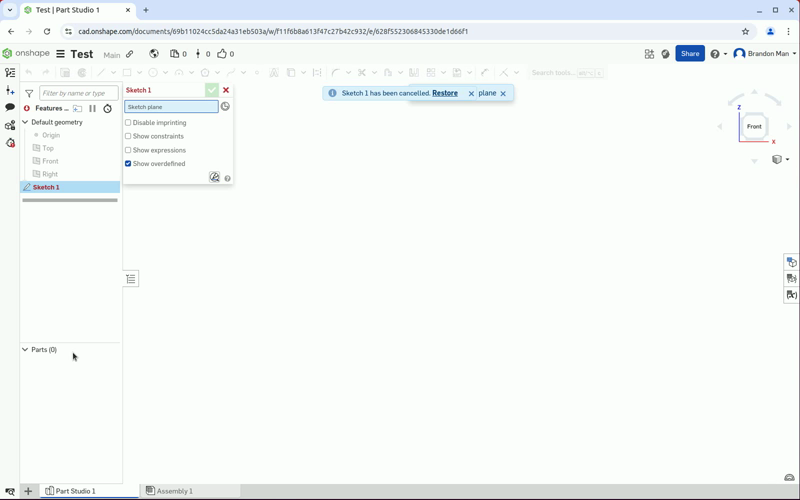
mouse_move(73, 163)
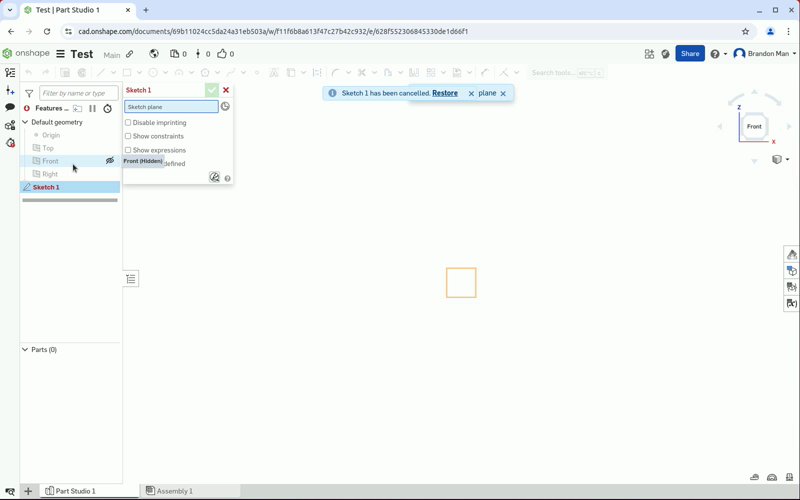
click(73, 163)
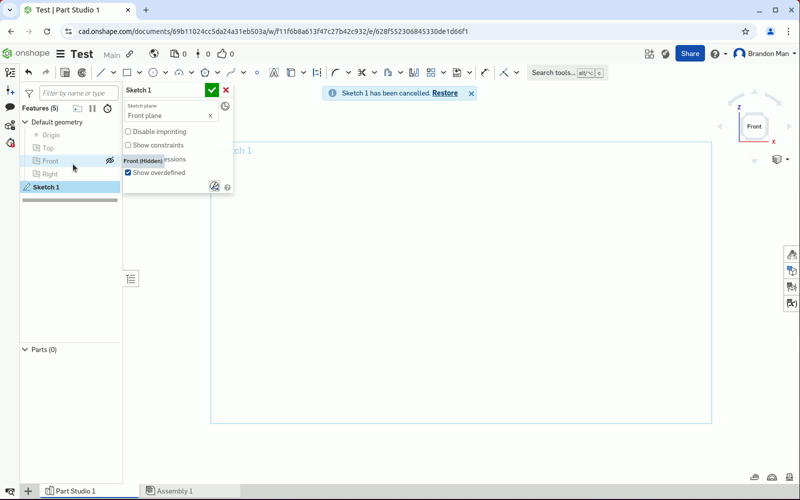
mouse_move(73, 352)
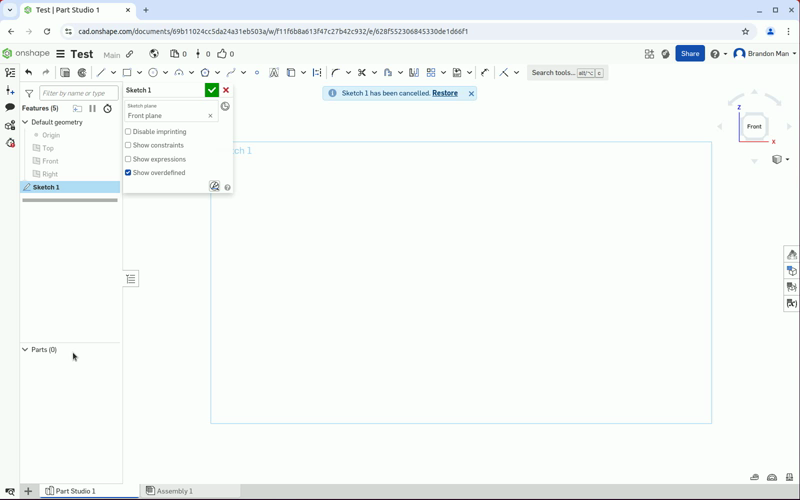
key(y)
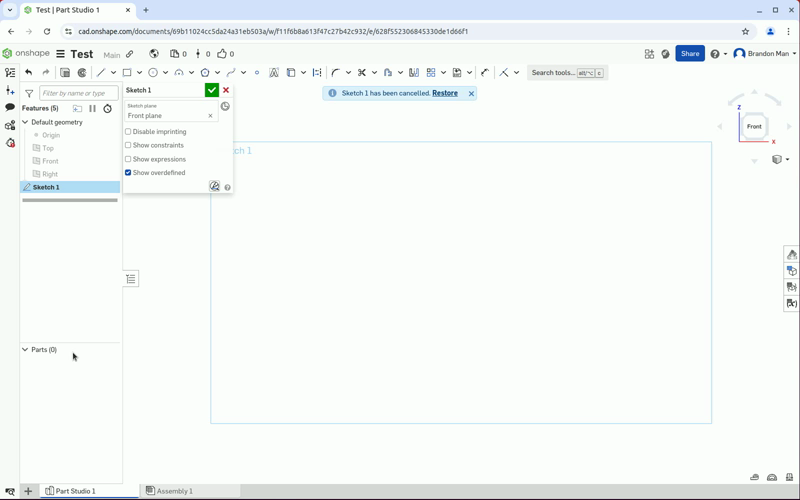
key(l)
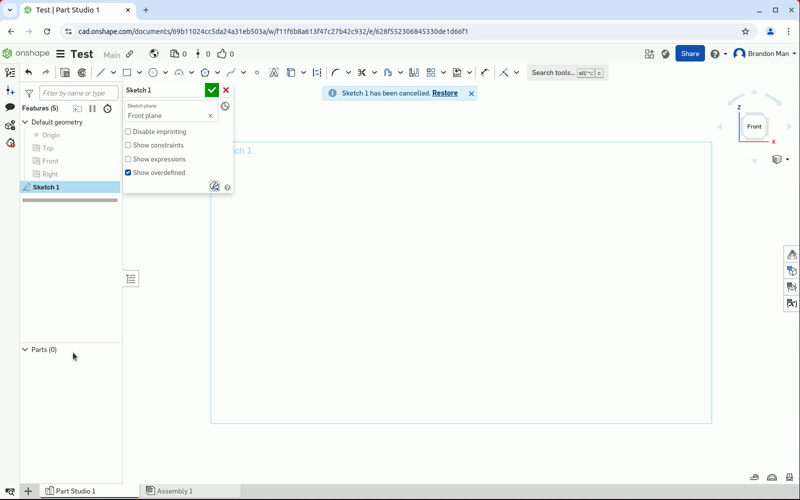
key_down(shift)
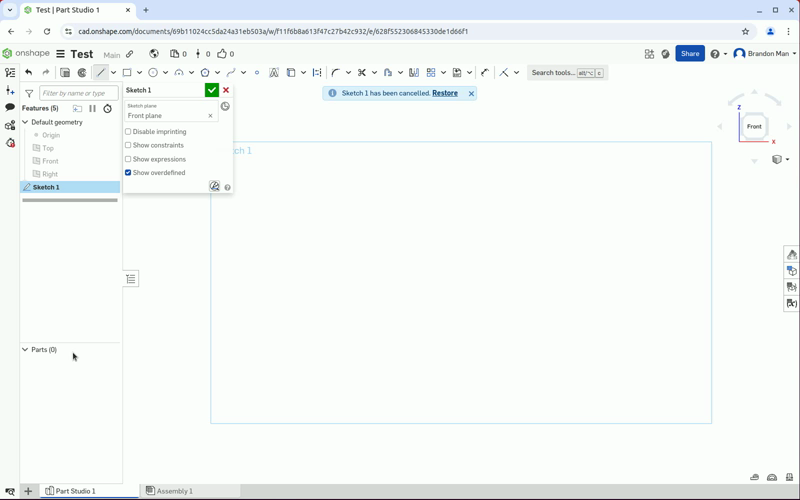
mouse_move(460, 282)
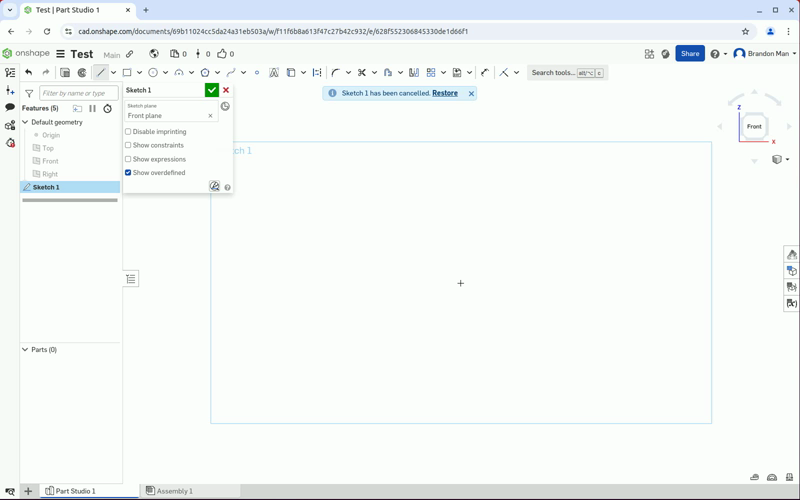
click(460, 282)
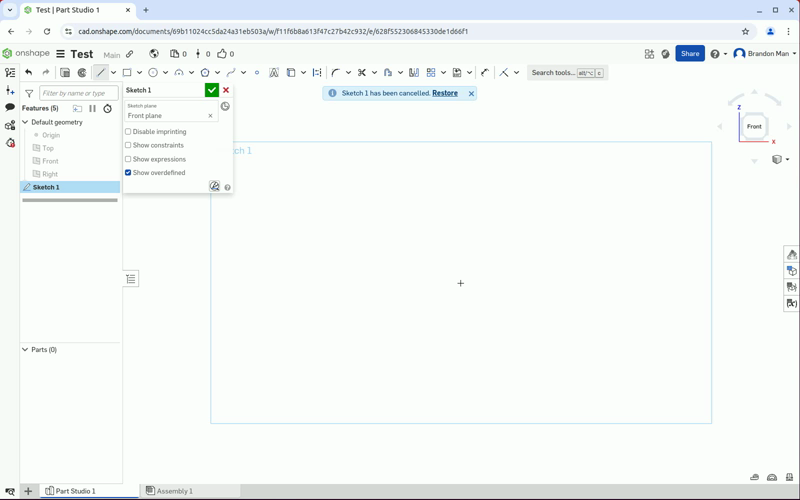
key_up(shift)
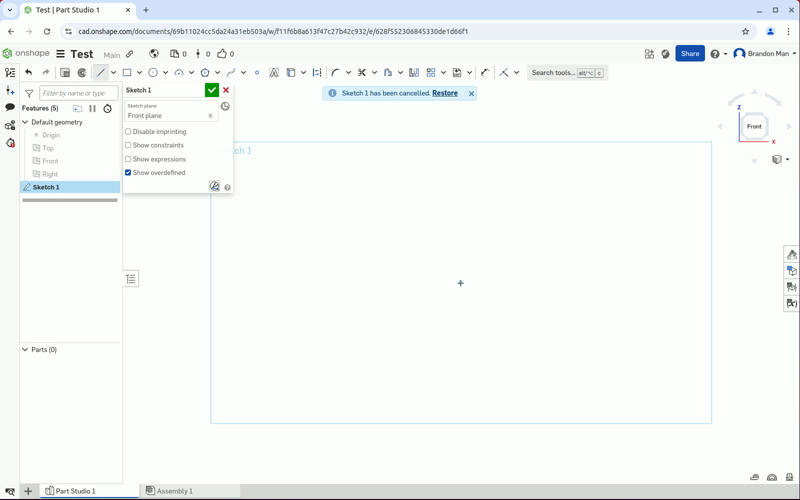
key_down(shift)
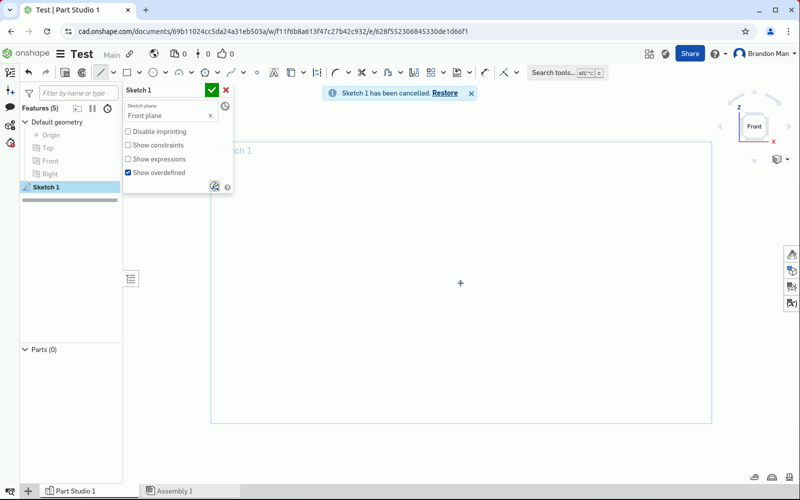
mouse_move(490, 282)
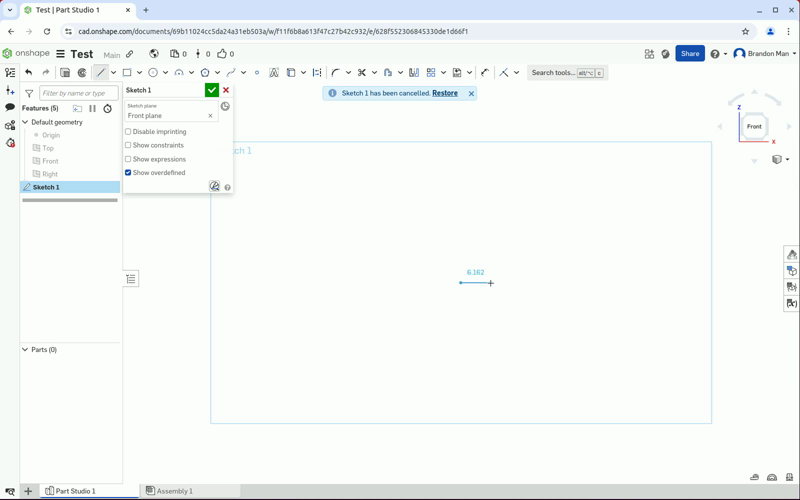
mouse_move(508, 282)
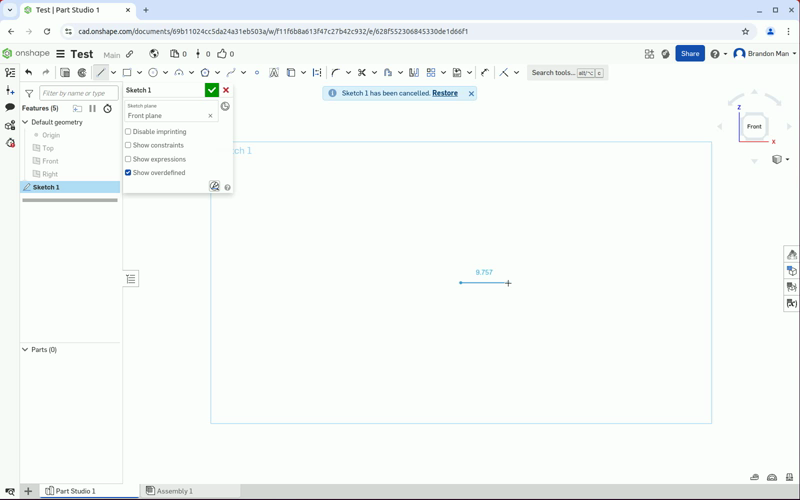
click(508, 282)
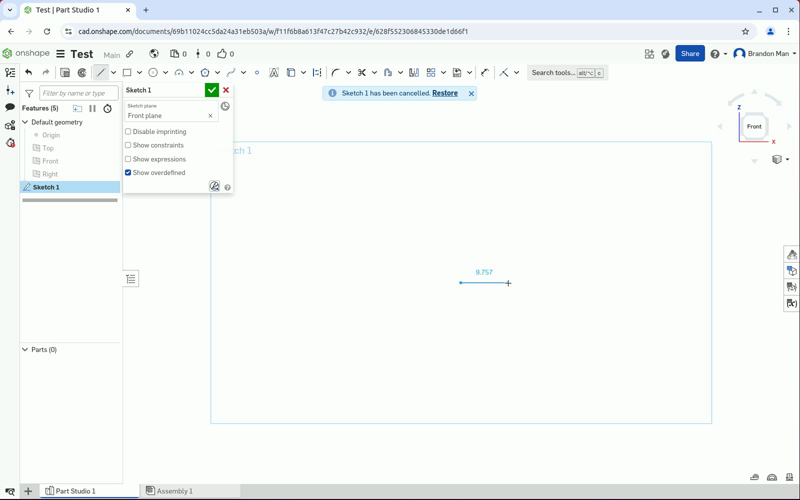
key_up(shift)
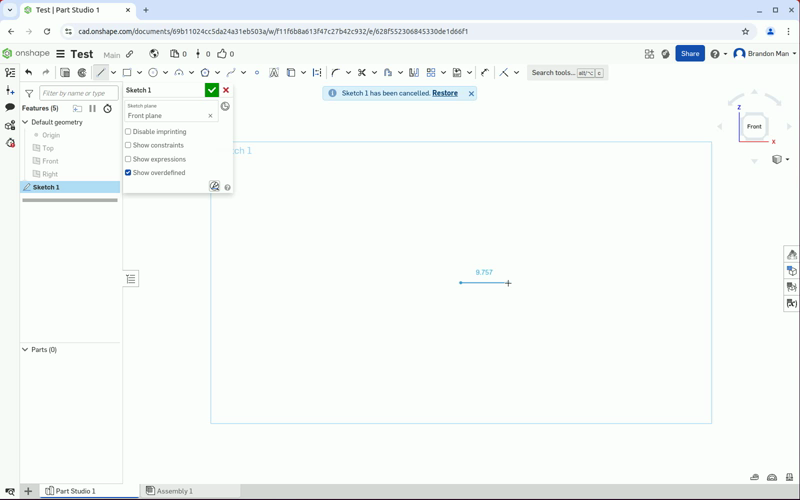
key_down(shift)
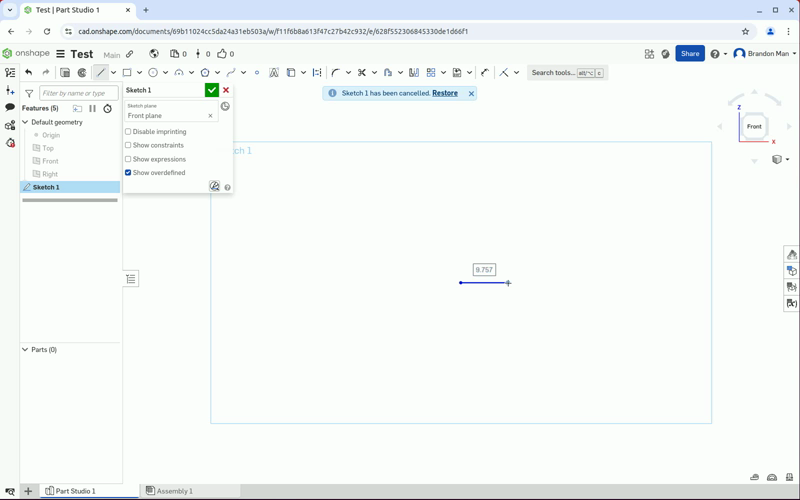
mouse_move(538, 282)
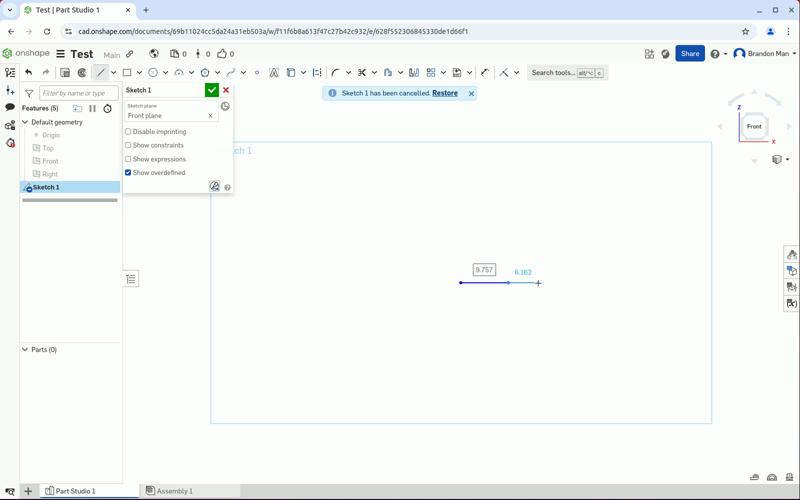
mouse_move(508, 249)
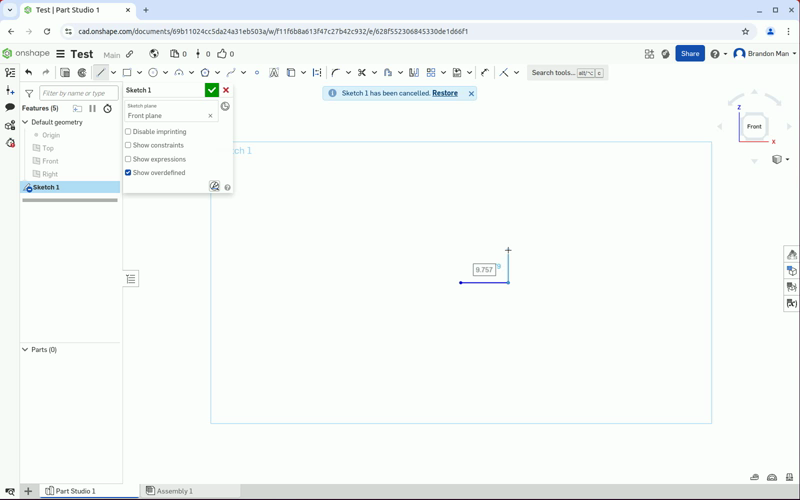
click(508, 249)
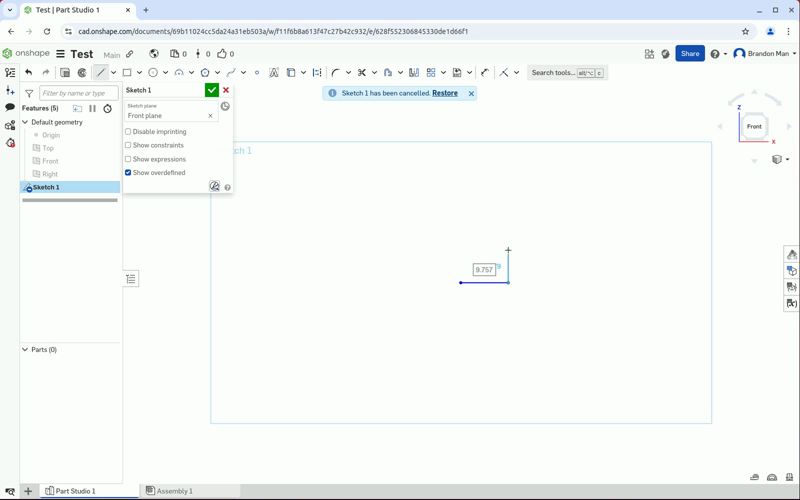
key_up(shift)
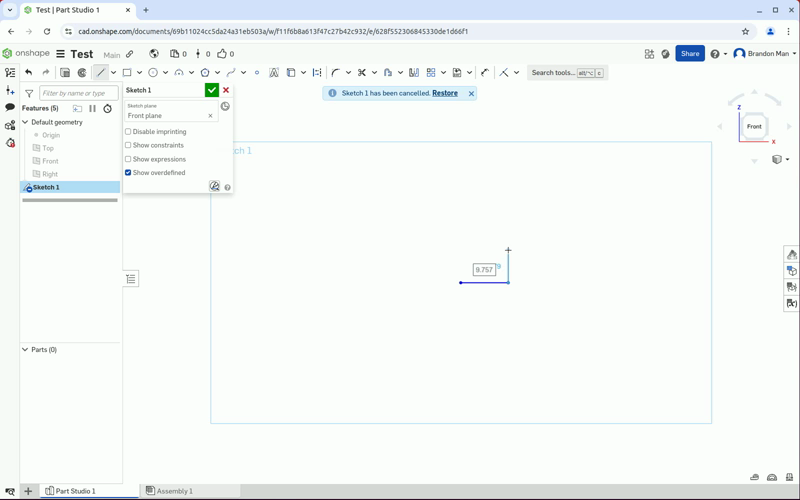
key_down(shift)
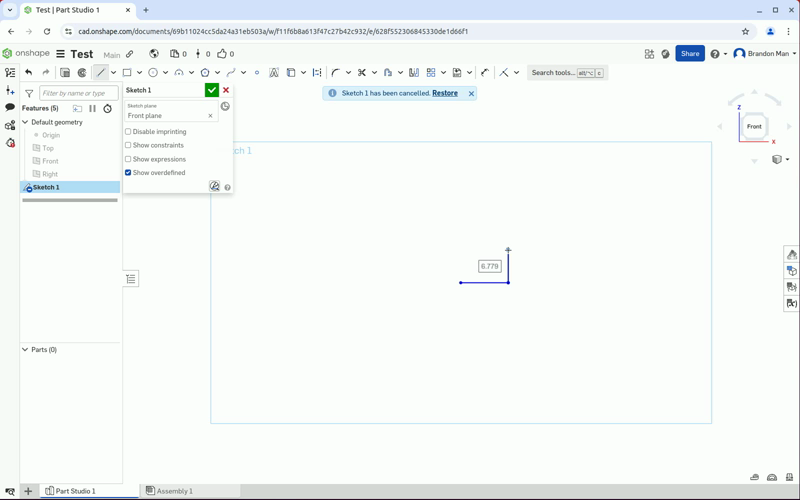
mouse_move(538, 249)
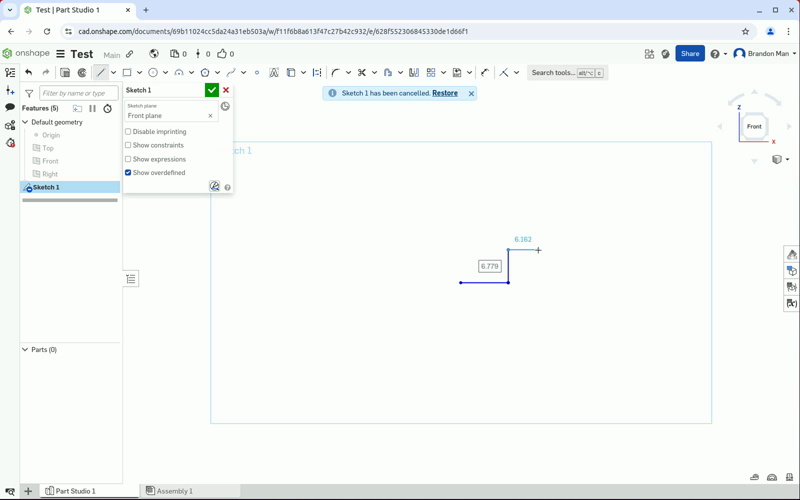
mouse_move(495, 249)
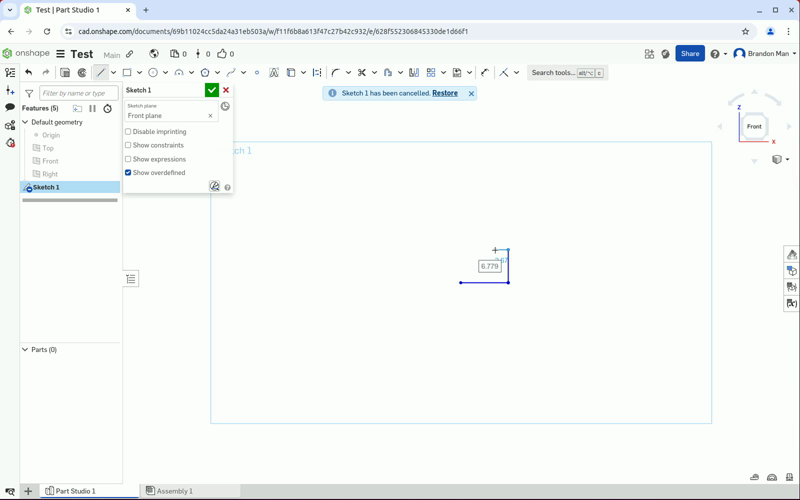
click(495, 249)
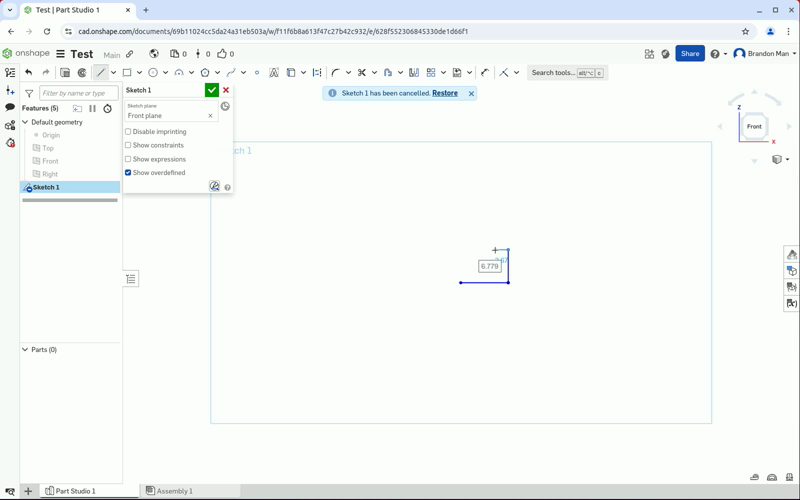
key_up(shift)
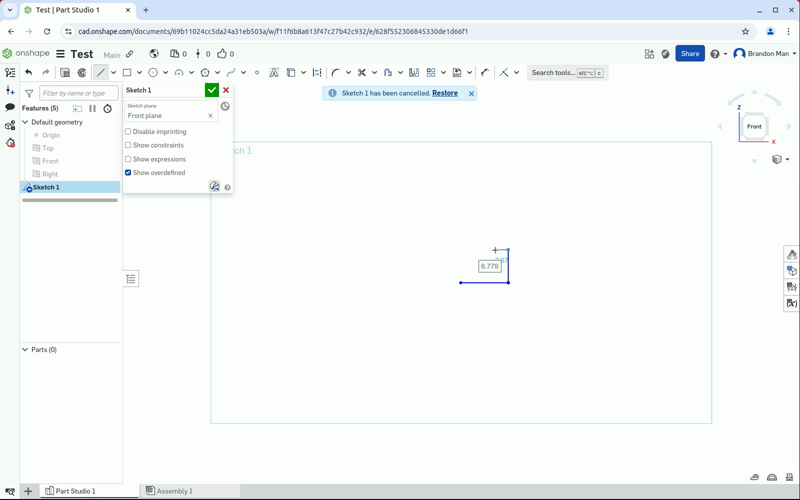
key_down(shift)
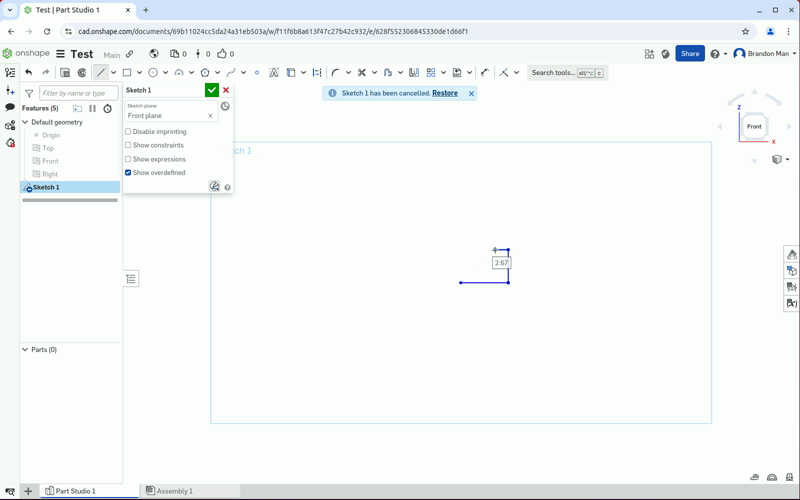
mouse_move(525, 249)
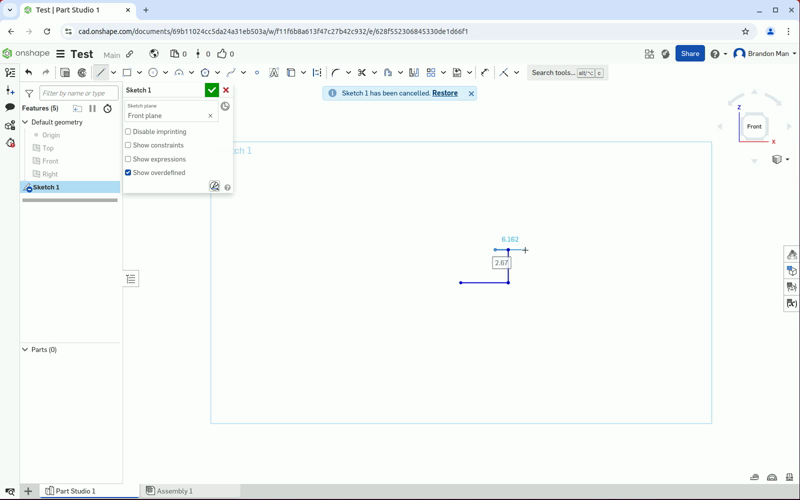
mouse_move(495, 204)
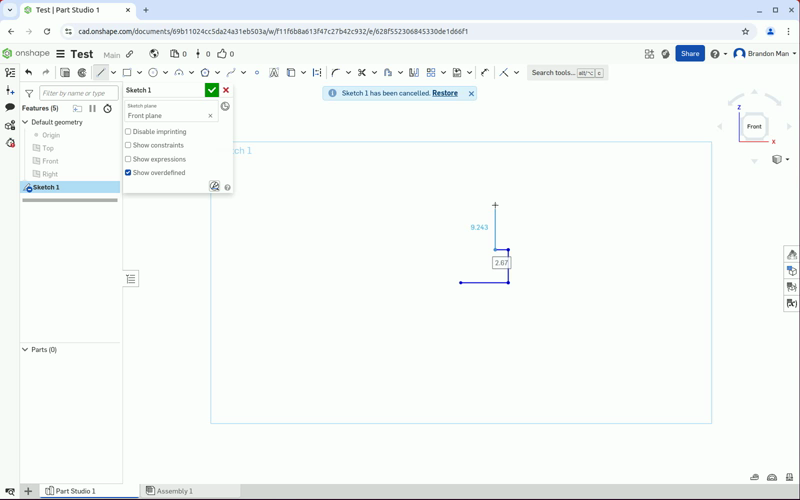
click(495, 204)
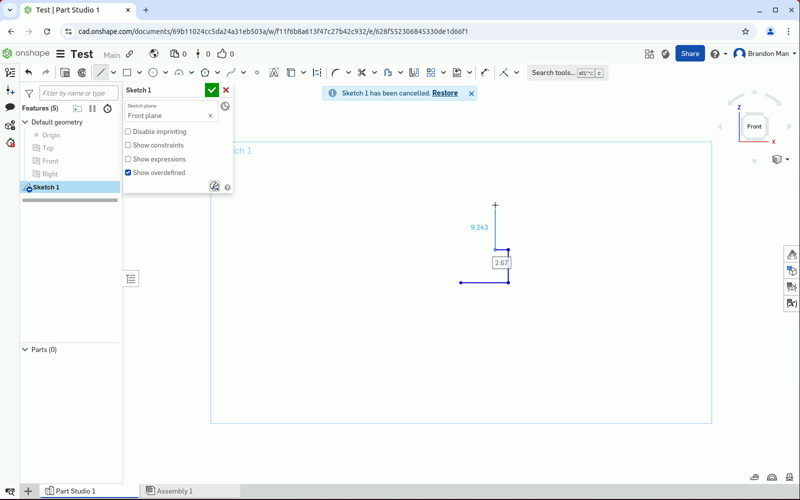
key_up(shift)
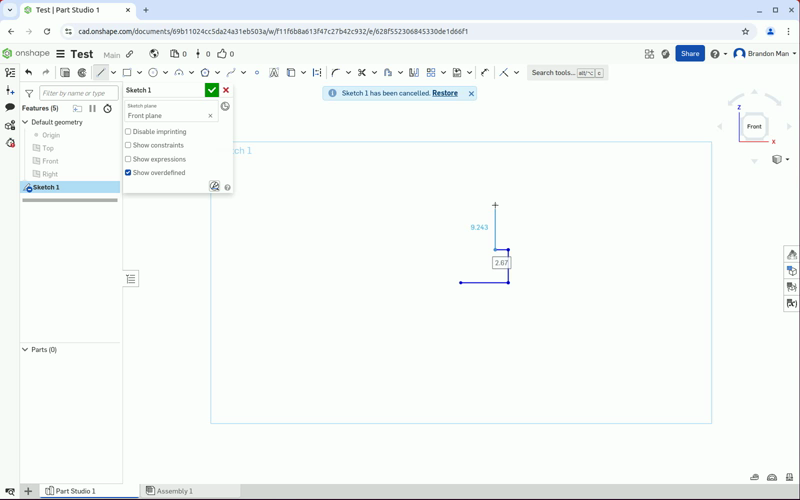
key_down(shift)
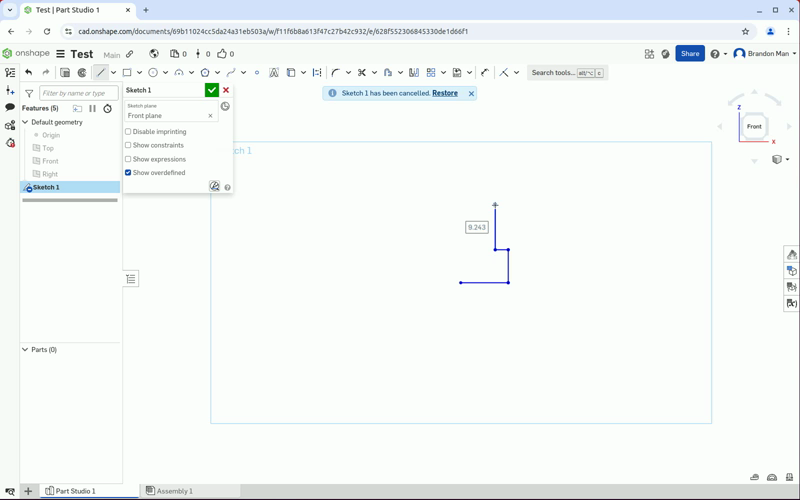
mouse_move(525, 204)
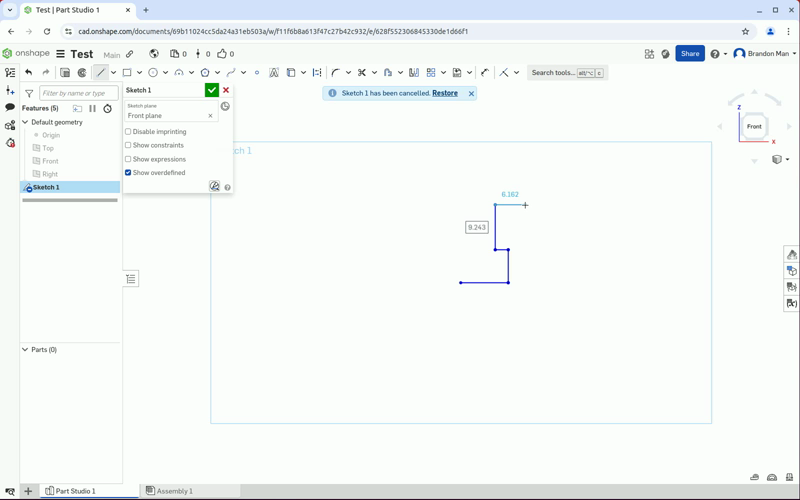
mouse_move(508, 204)
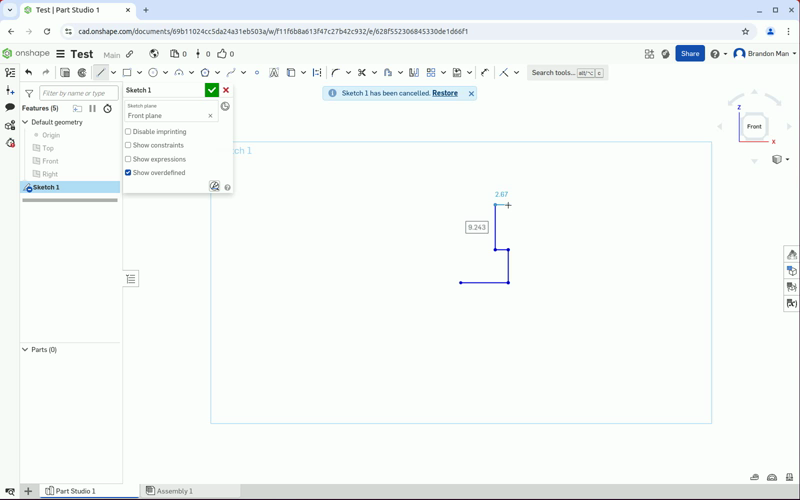
click(508, 204)
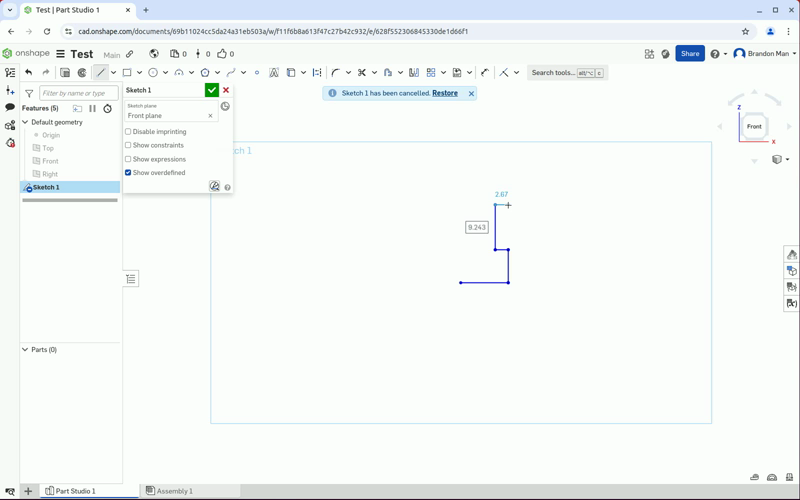
key_up(shift)
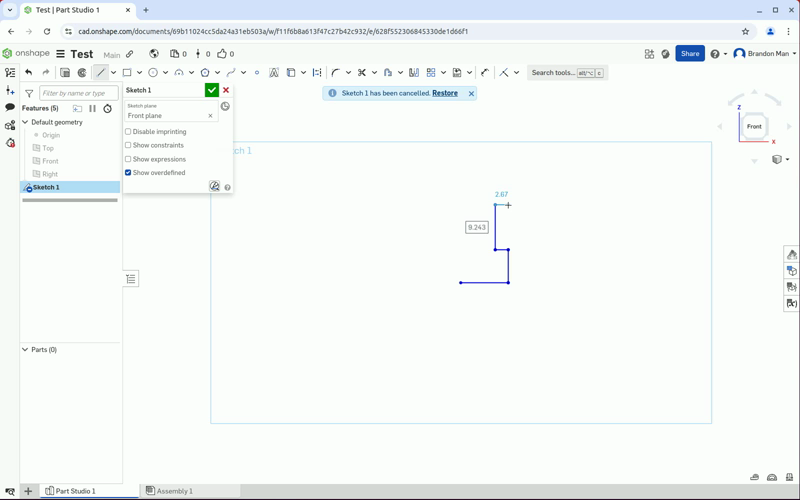
key_down(shift)
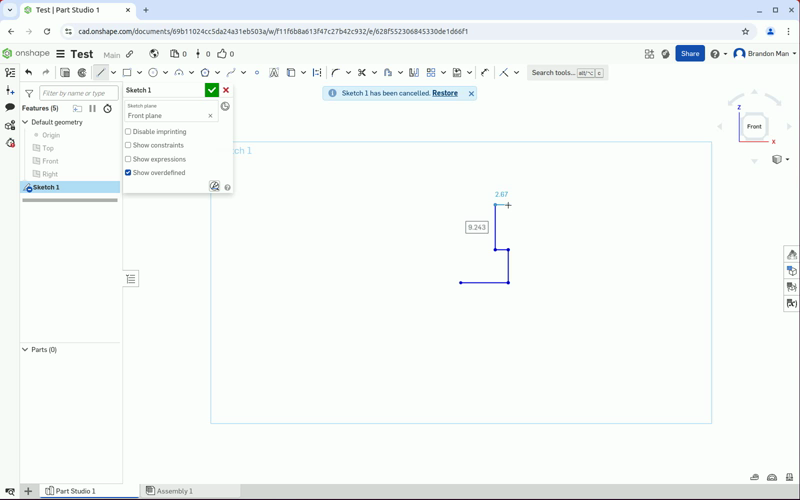
mouse_move(538, 204)
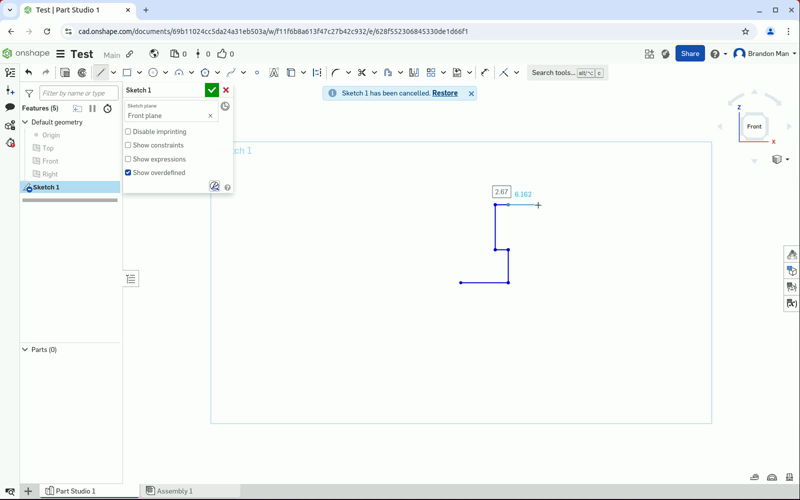
mouse_move(508, 170)
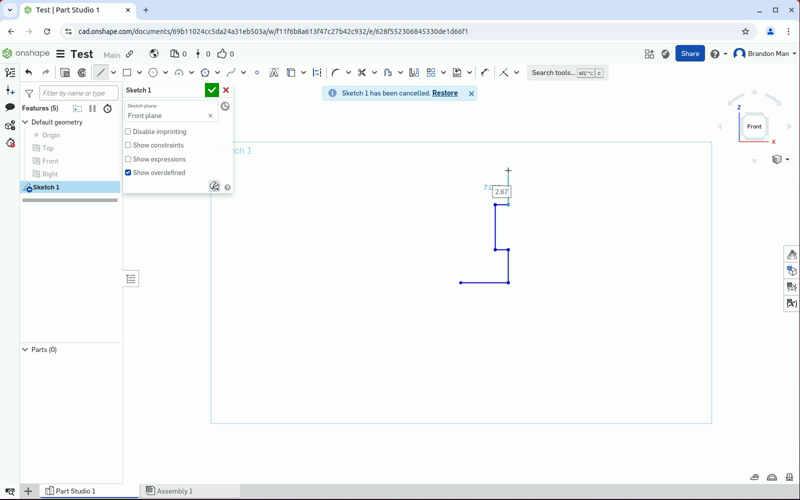
click(508, 170)
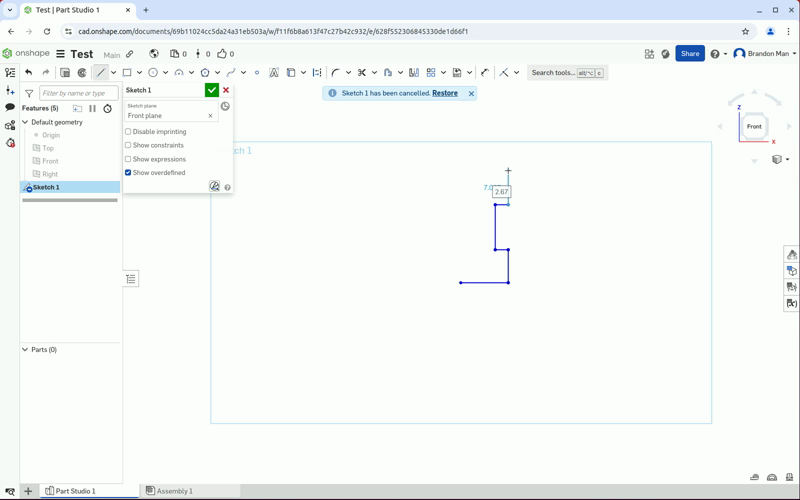
key_up(shift)
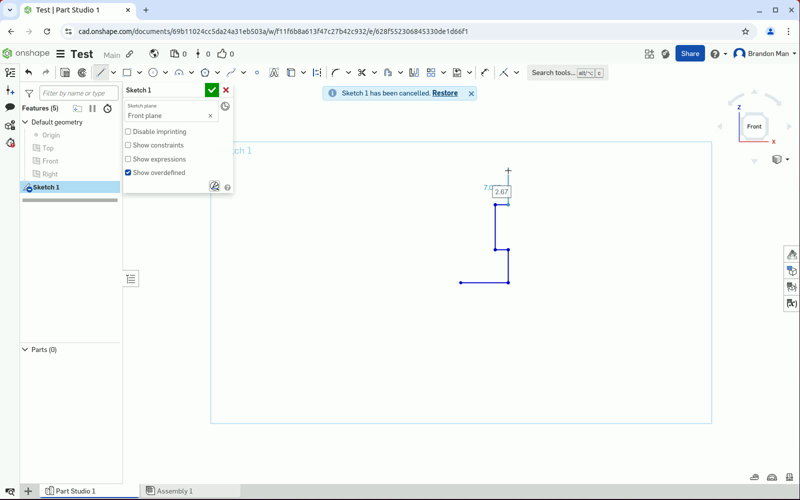
key_down(shift)
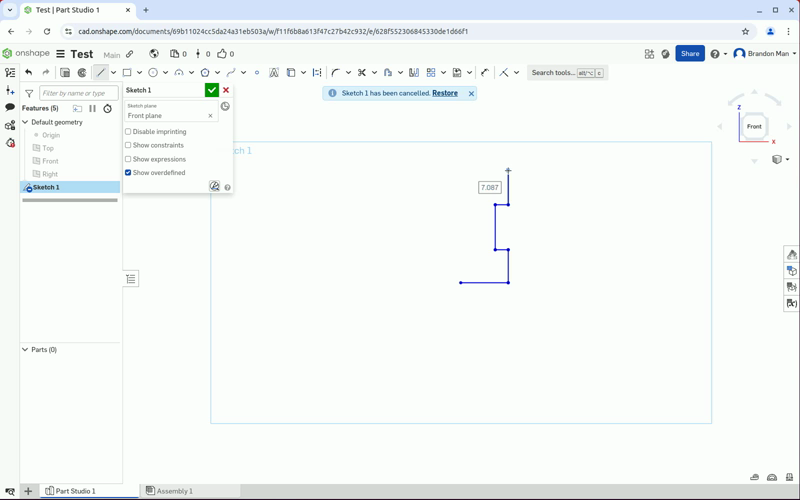
mouse_move(538, 170)
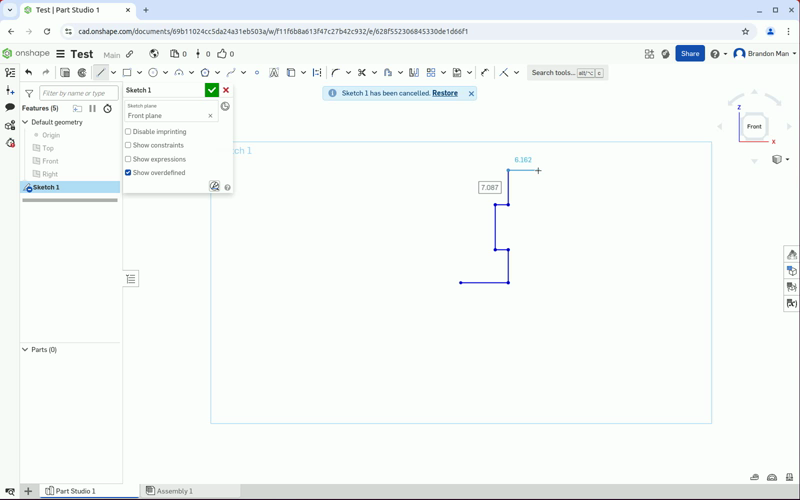
mouse_move(460, 170)
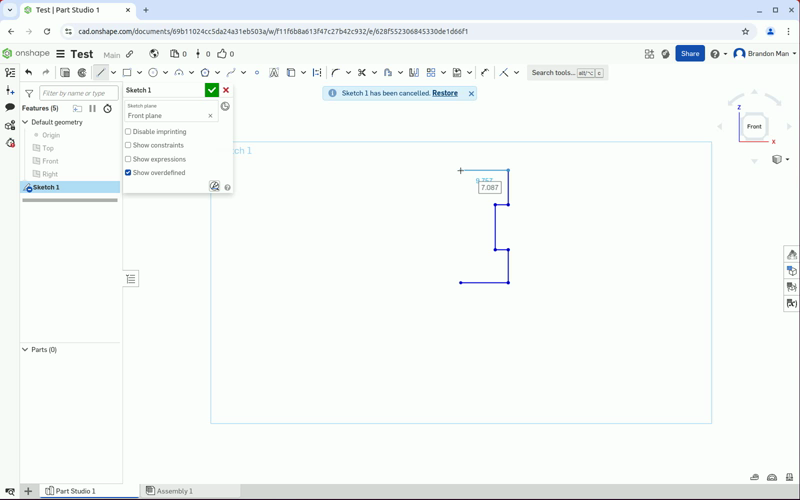
click(460, 170)
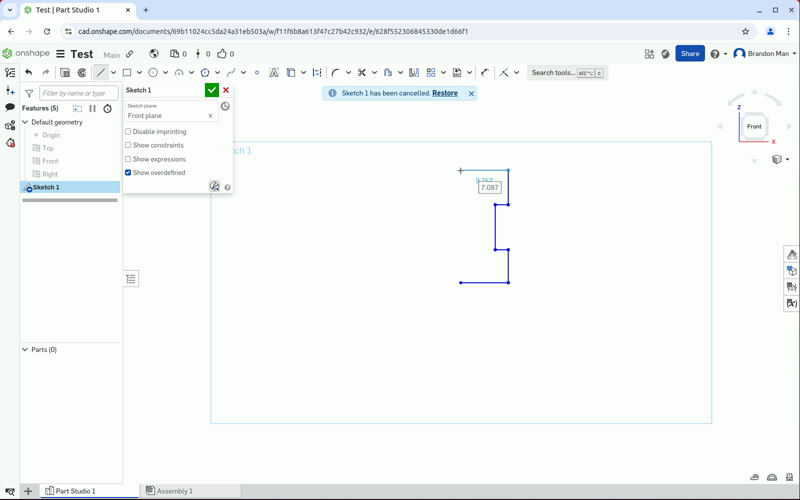
key_up(shift)
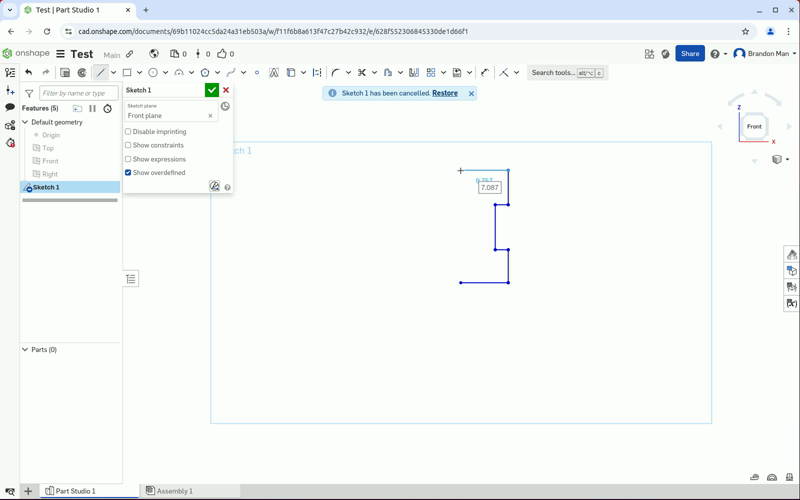
key_down(shift)
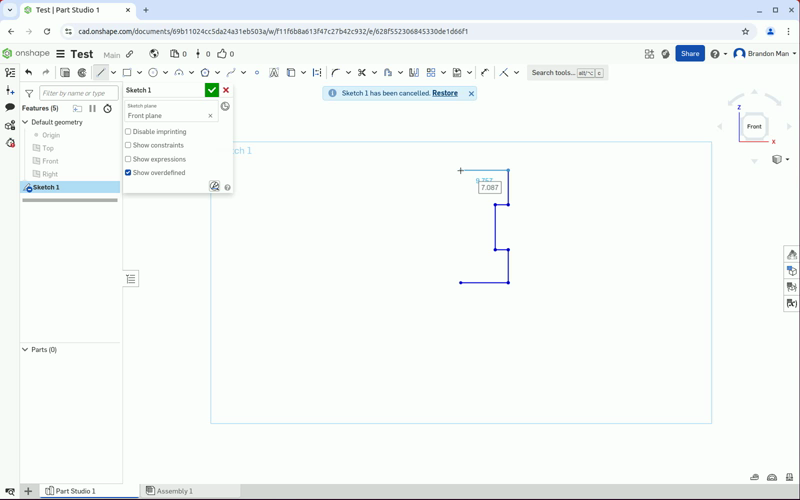
mouse_move(460, 282)
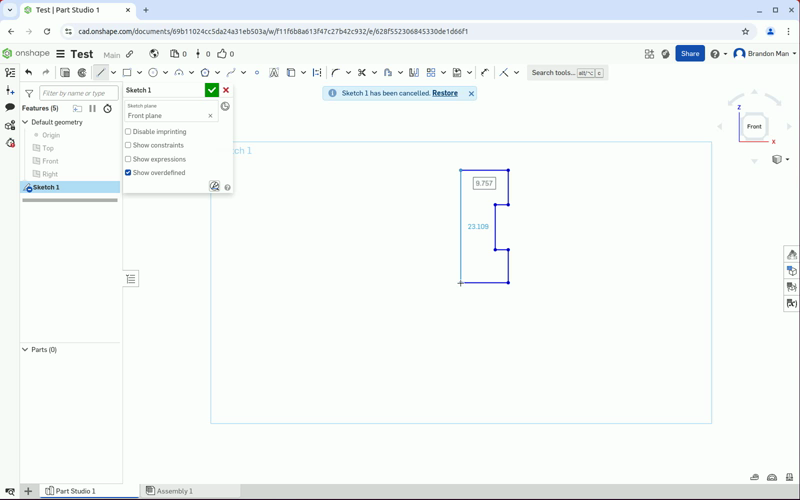
key_up(shift)
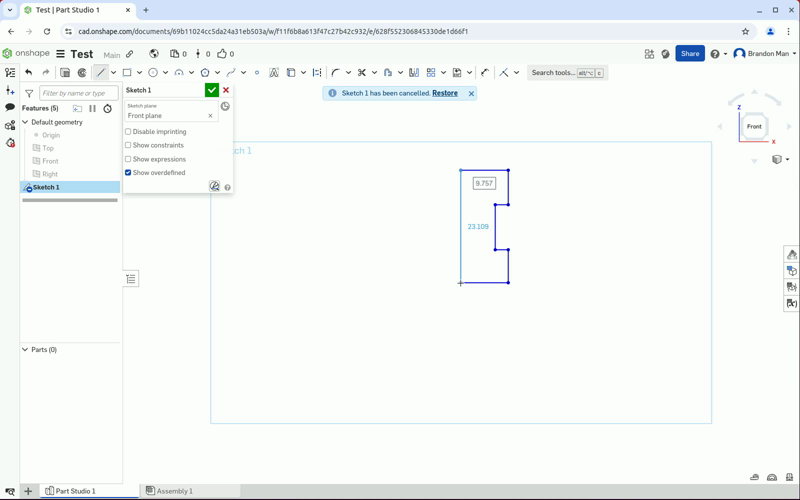
click(460, 282)
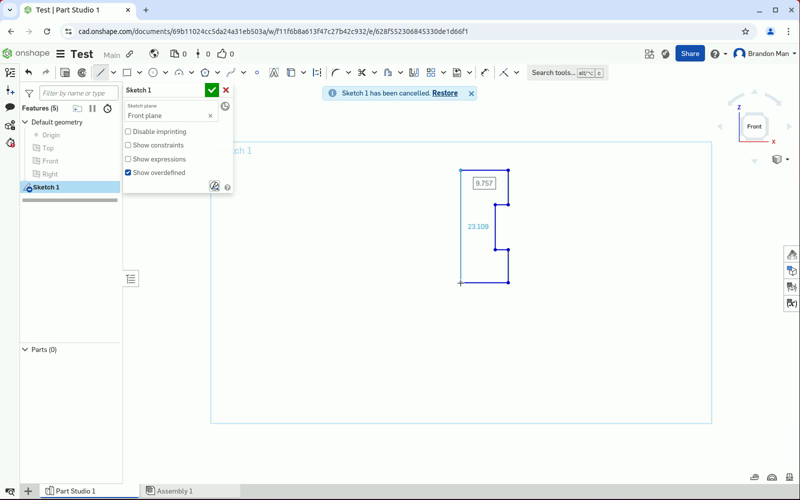
key(esc)
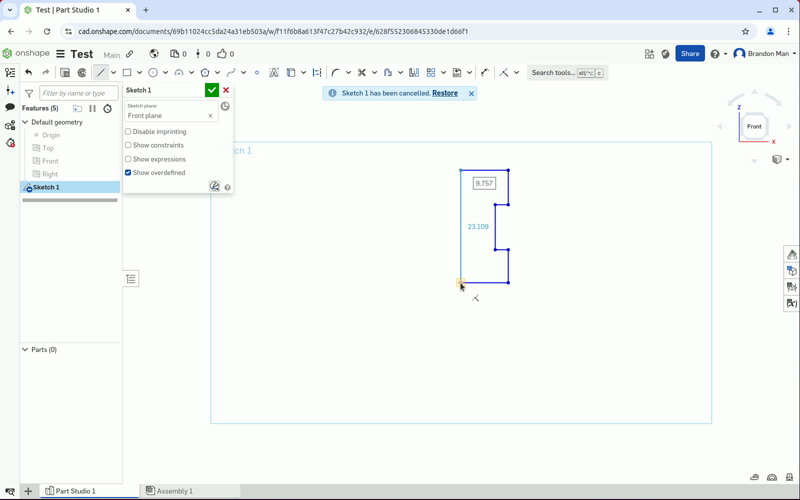
mouse_move(489, 247)
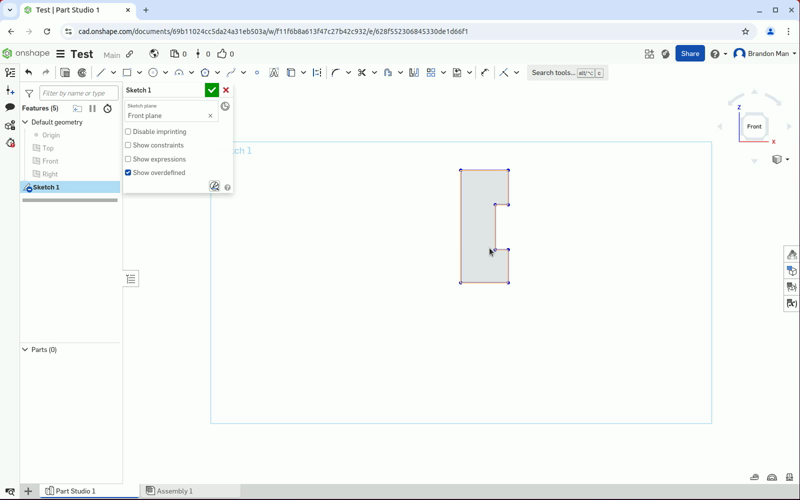
click(489, 247)
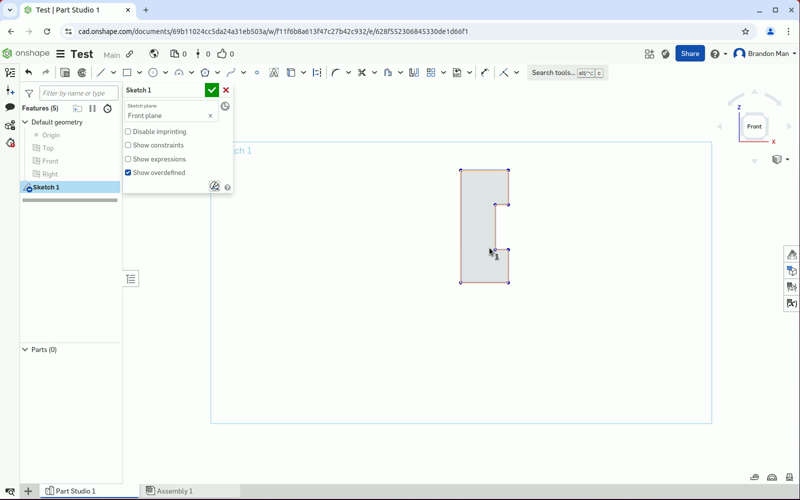
mouse_move(73, 352)
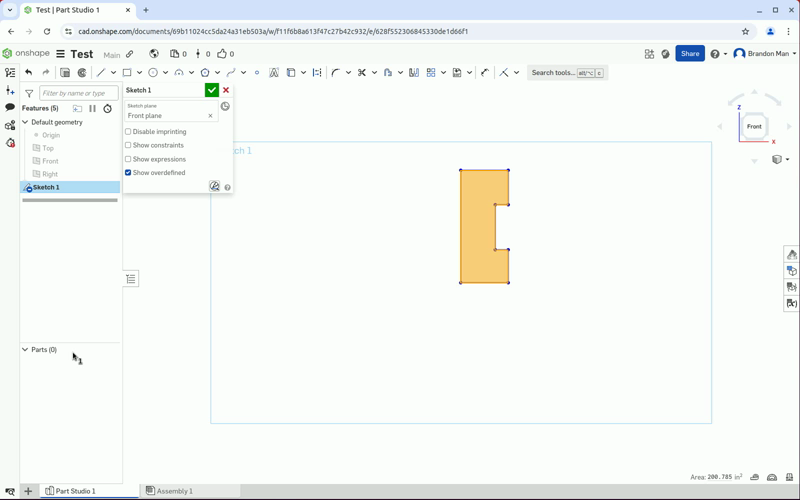
key(shift+y)
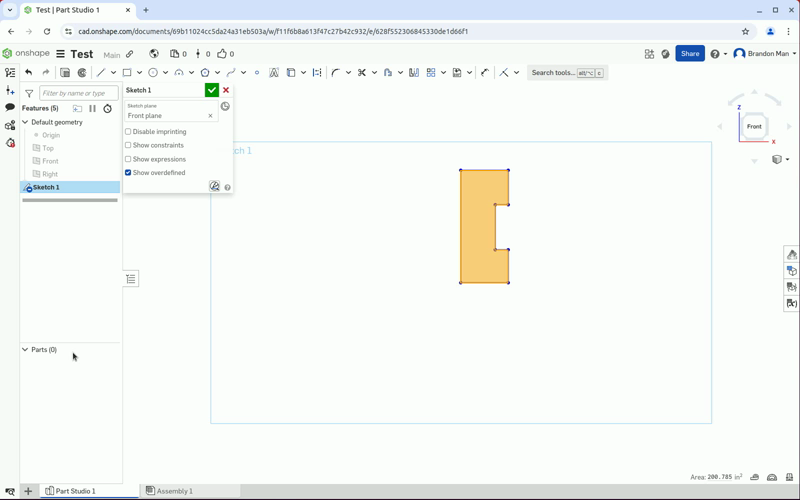
key(shift+e)
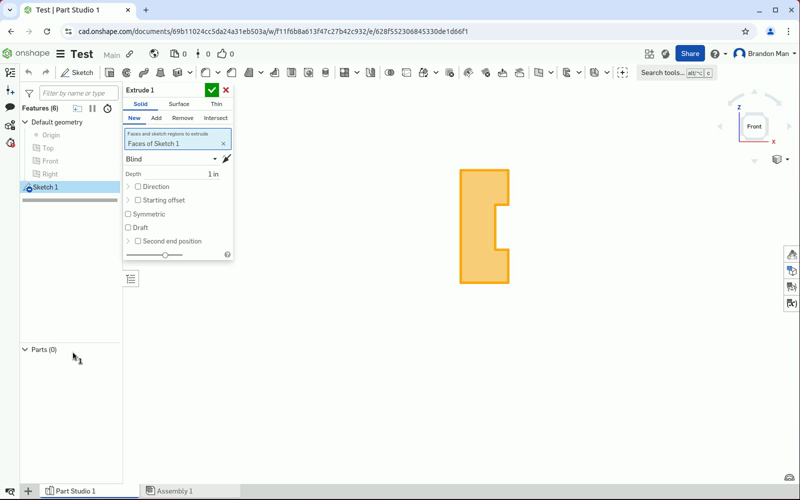
mouse_move(143, 106)
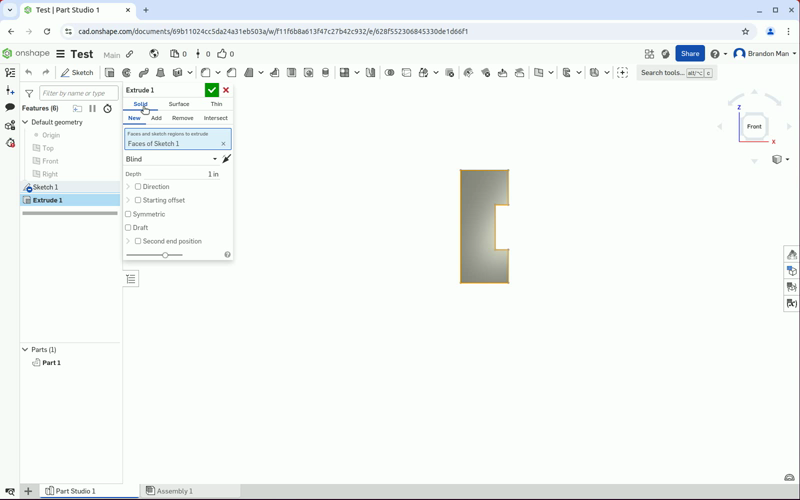
click(143, 106)
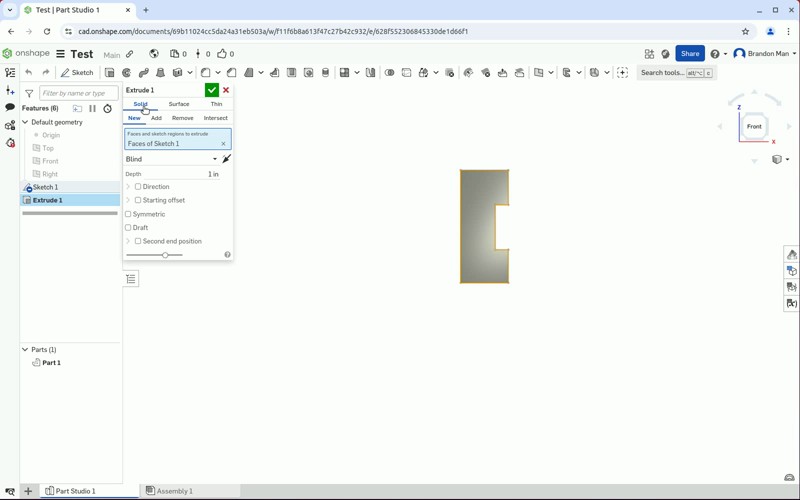
mouse_move(137, 120)
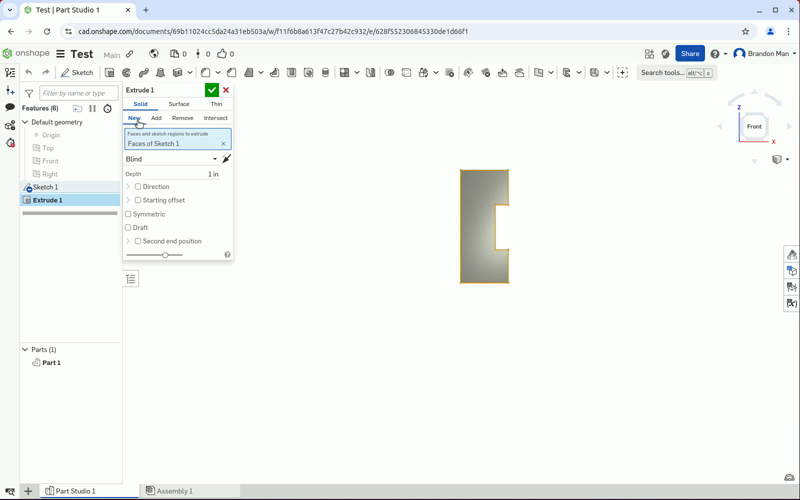
click(137, 120)
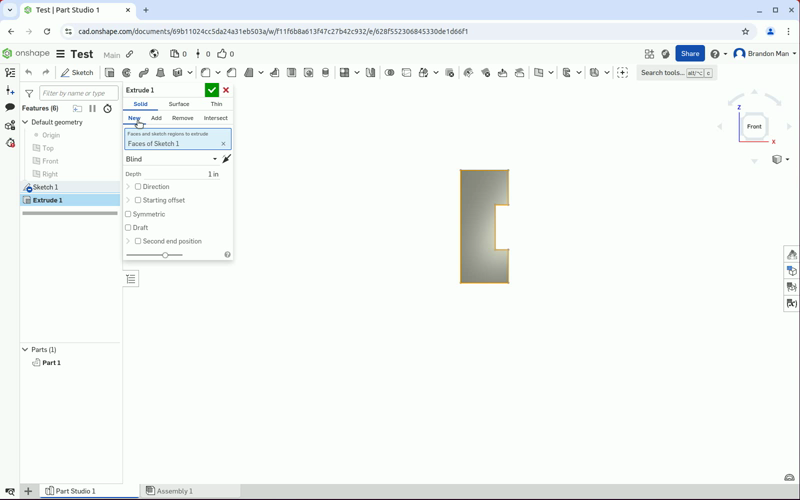
key(tab, 4)
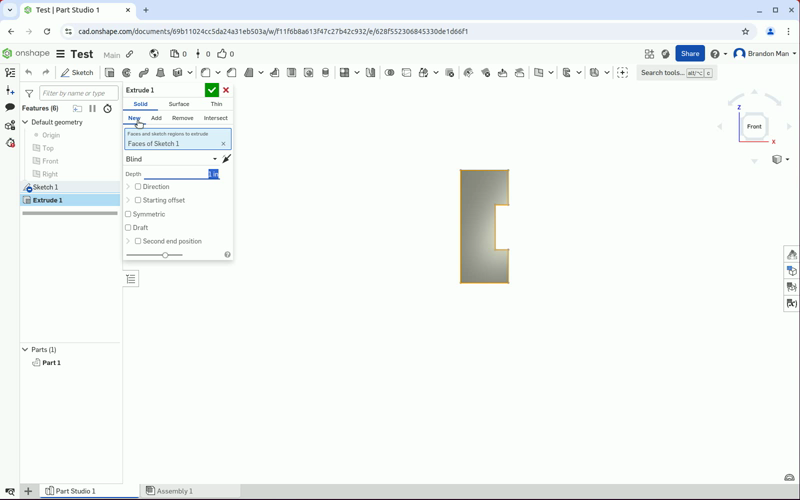
text(0.722)
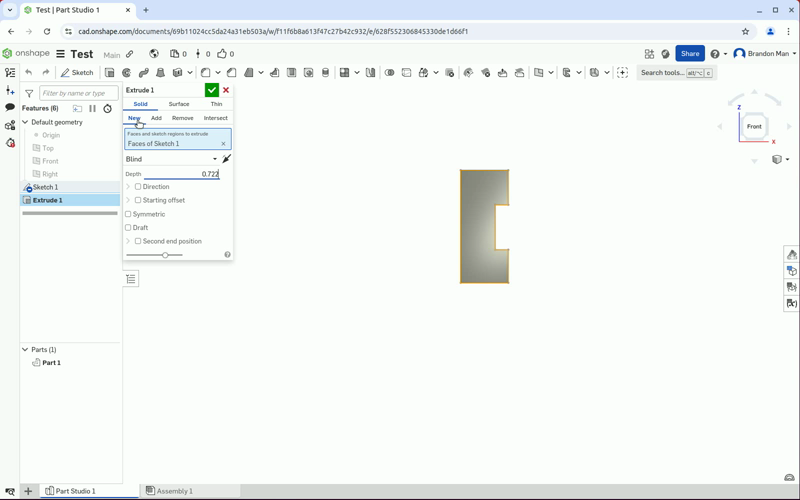
key(enter)
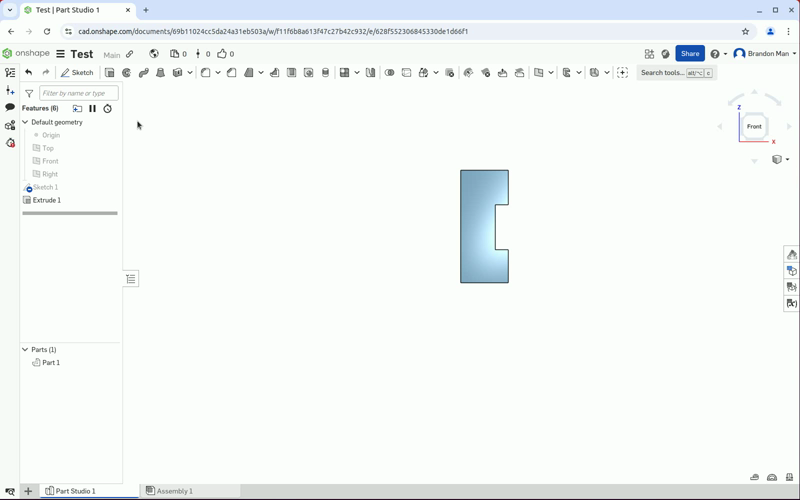
key(shift+h)
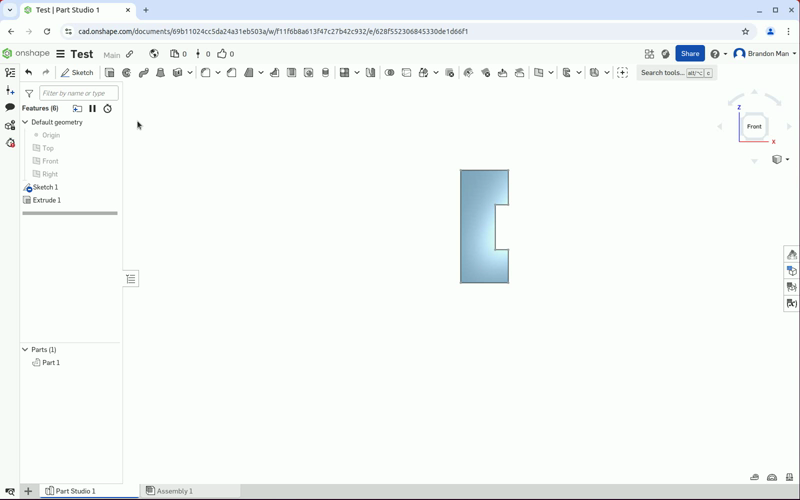
key(shift+h)
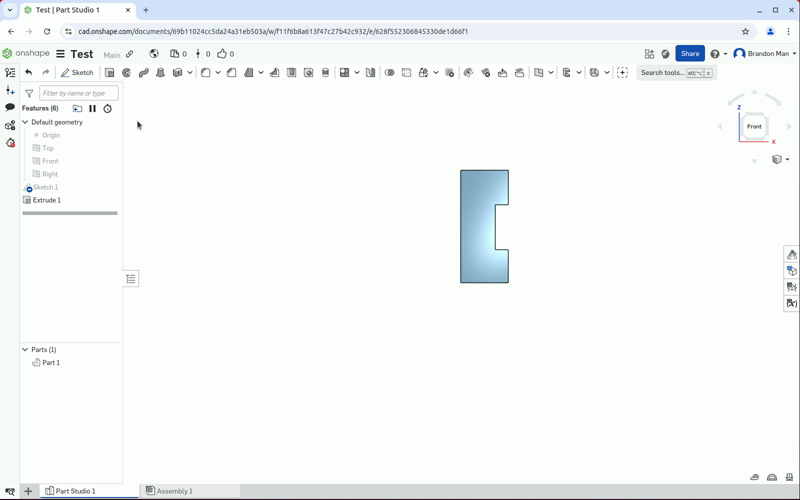
mouse_move(73, 189)
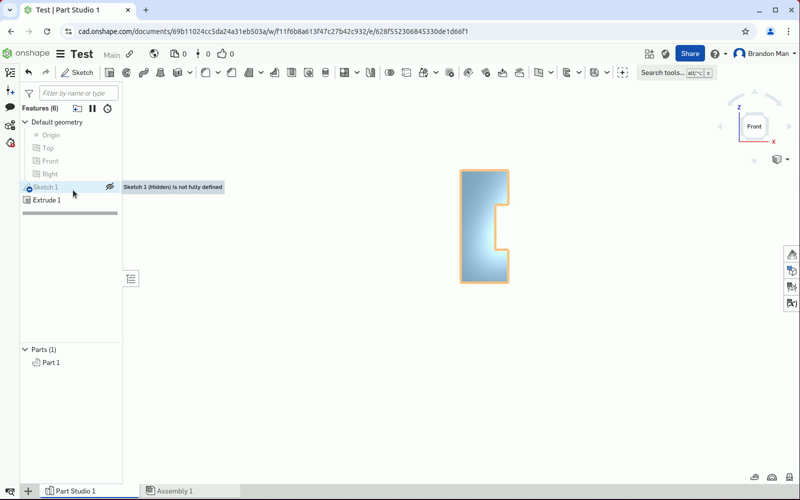
click(73, 189)
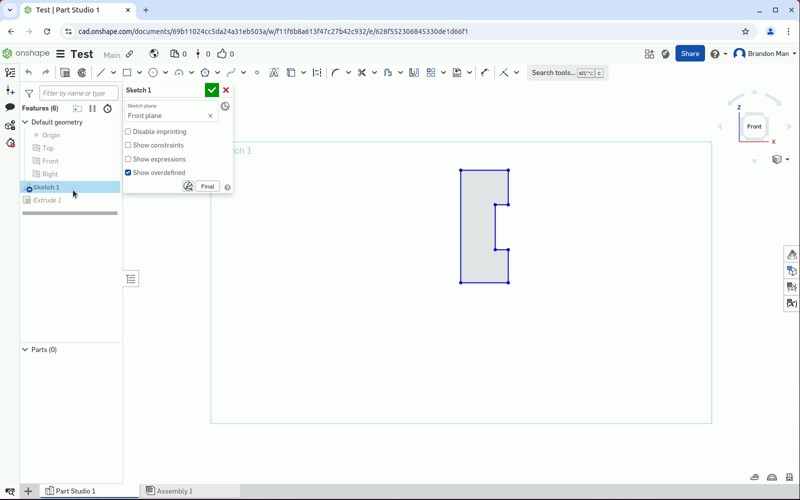
mouse_move(229, 92)
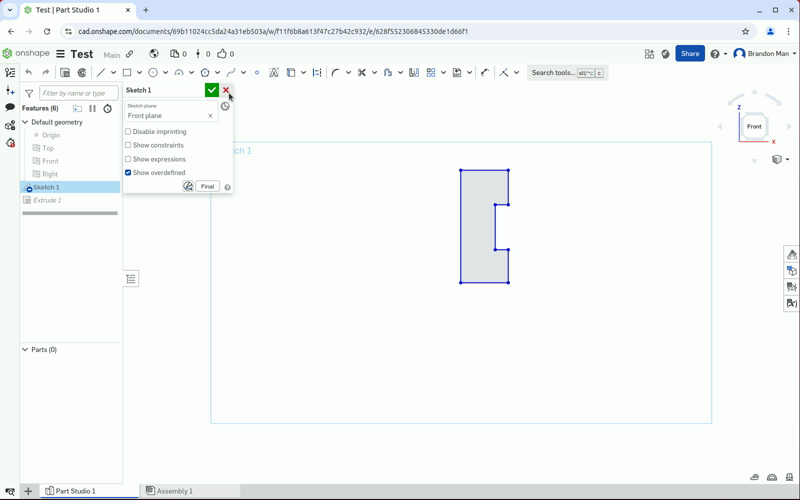
click(229, 92)
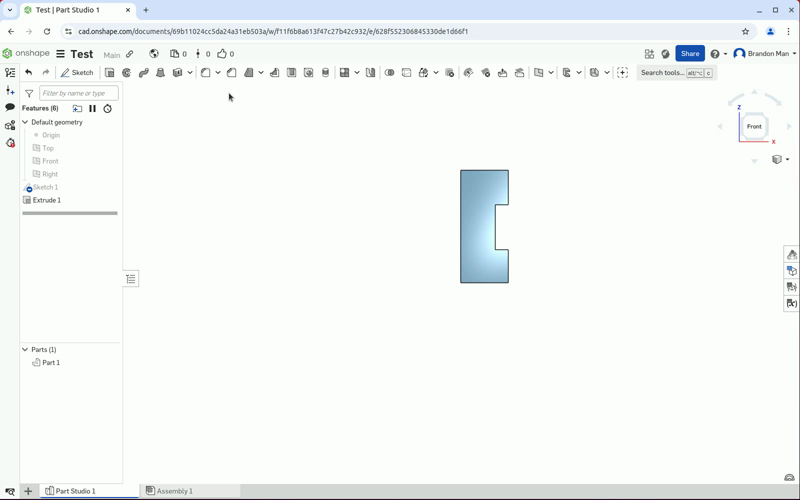
mouse_move(73, 352)
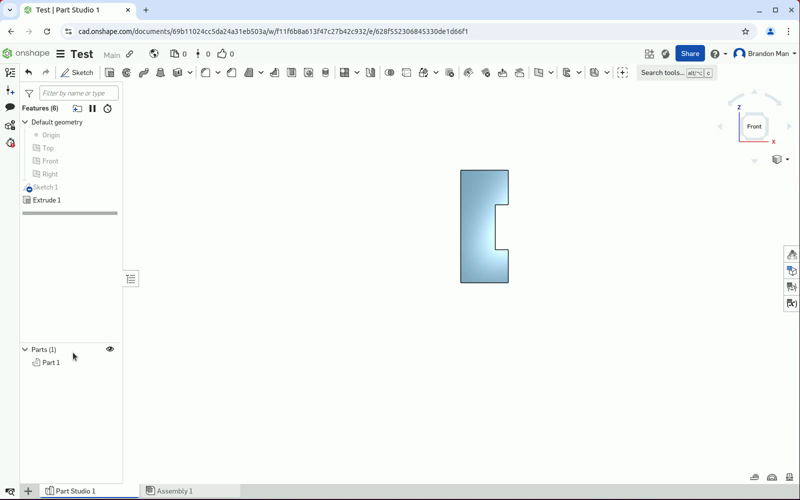
key(y)
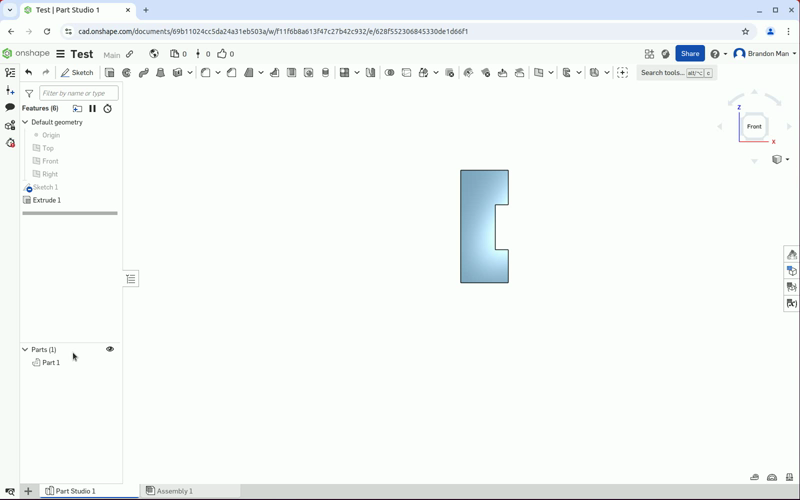
key(shift+p)
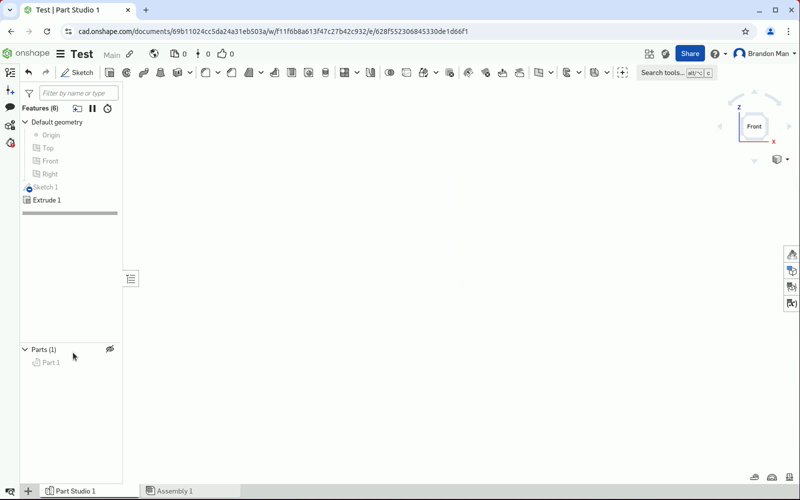
key(space)
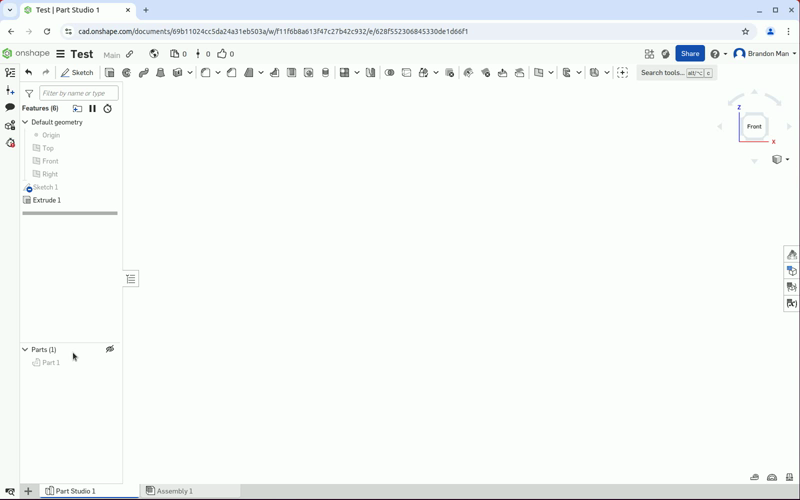
key_down(shift)
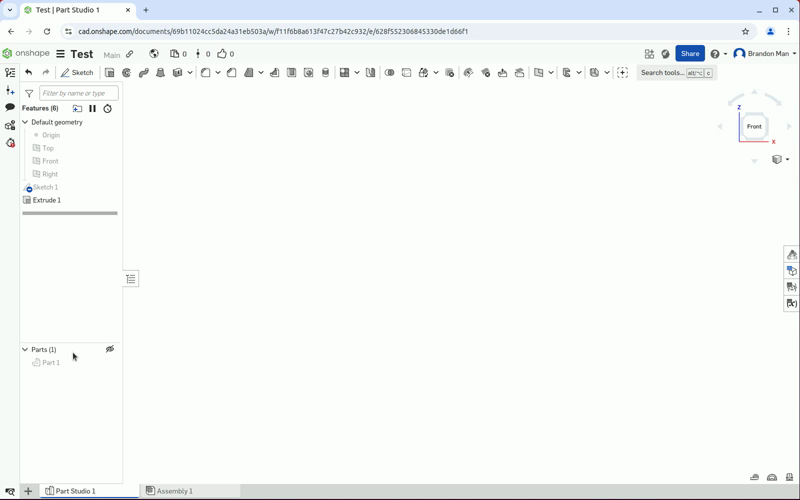
key(down)
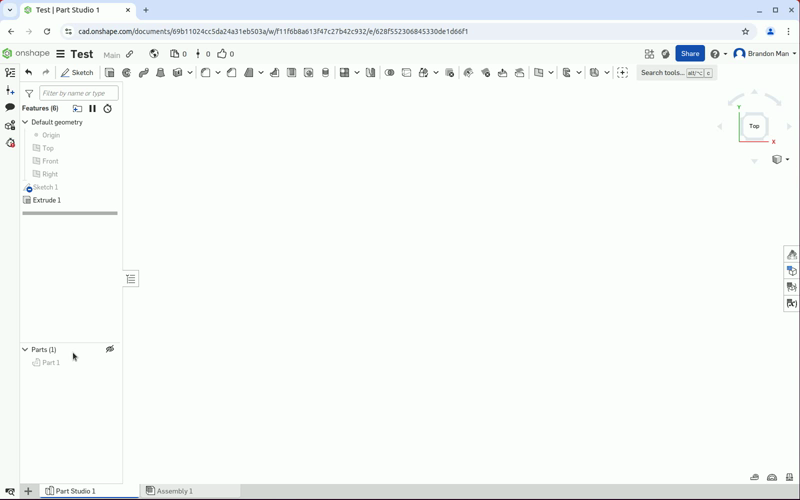
key_up(shift)
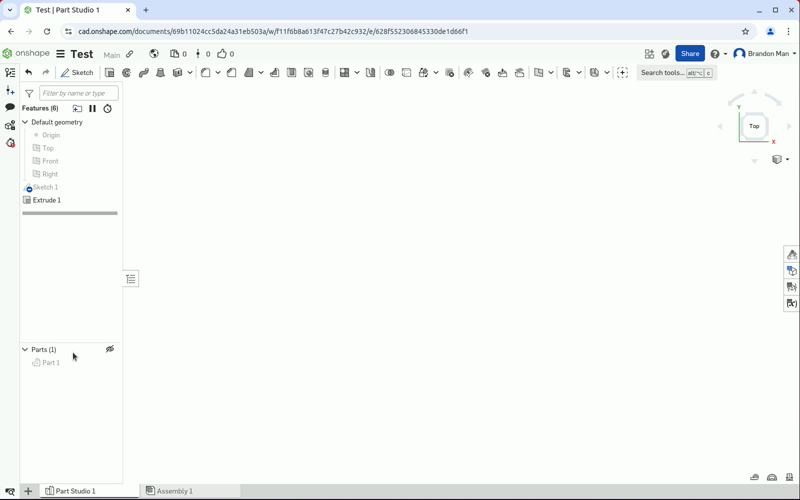
mouse_move(73, 352)
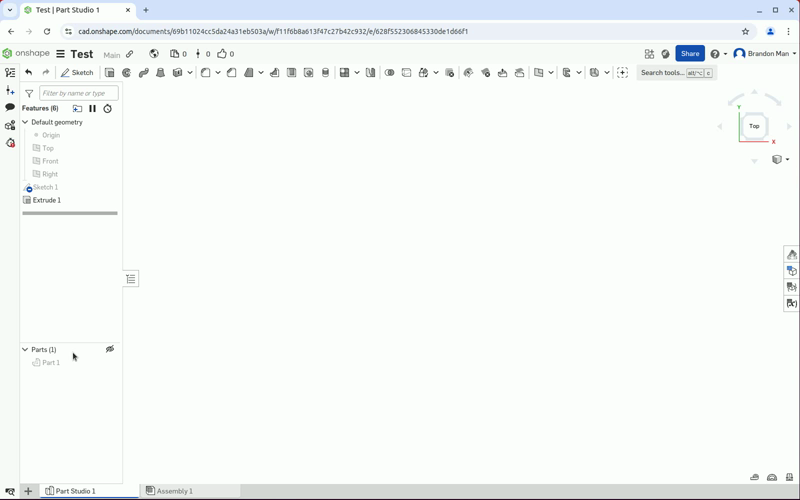
key(shift+y)
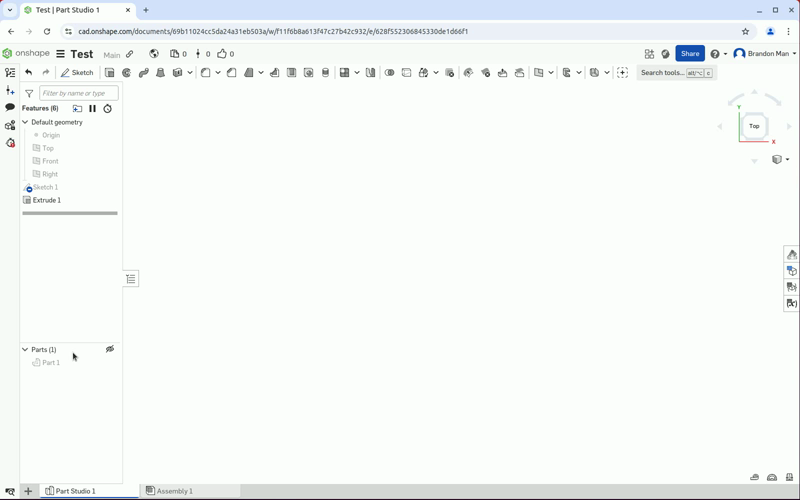
key(shift+s)
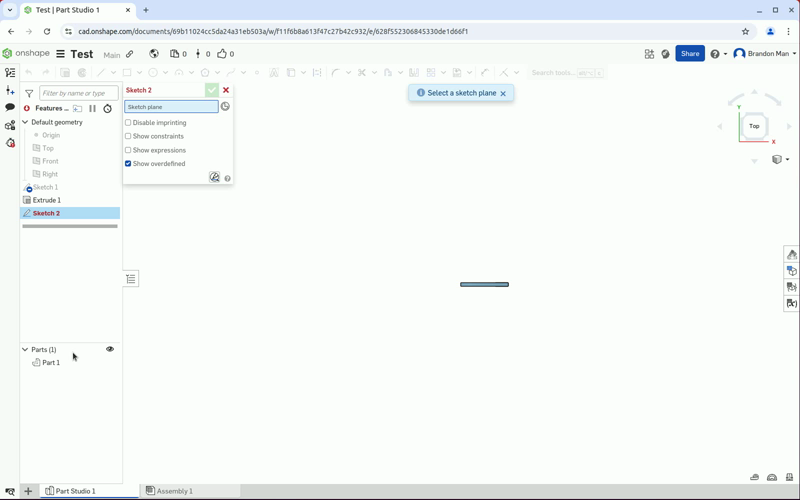
mouse_move(73, 150)
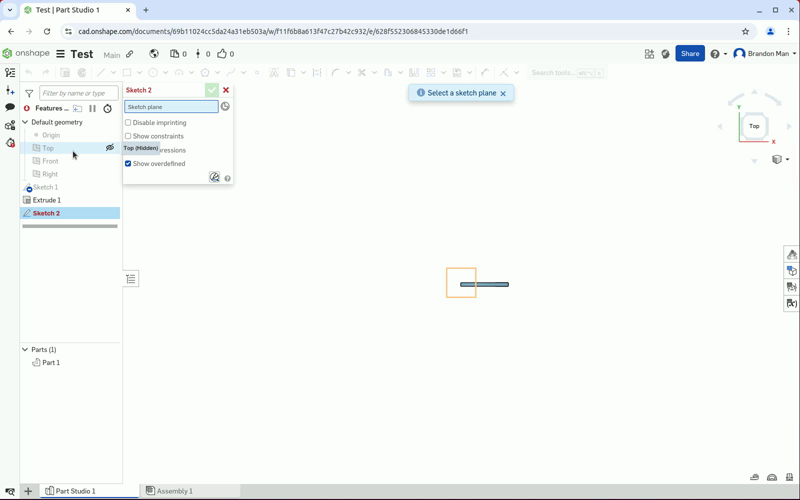
click(73, 150)
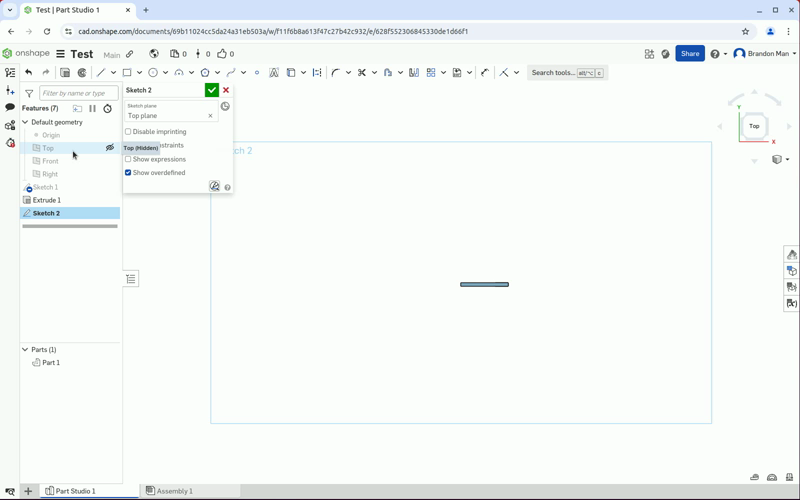
mouse_move(73, 352)
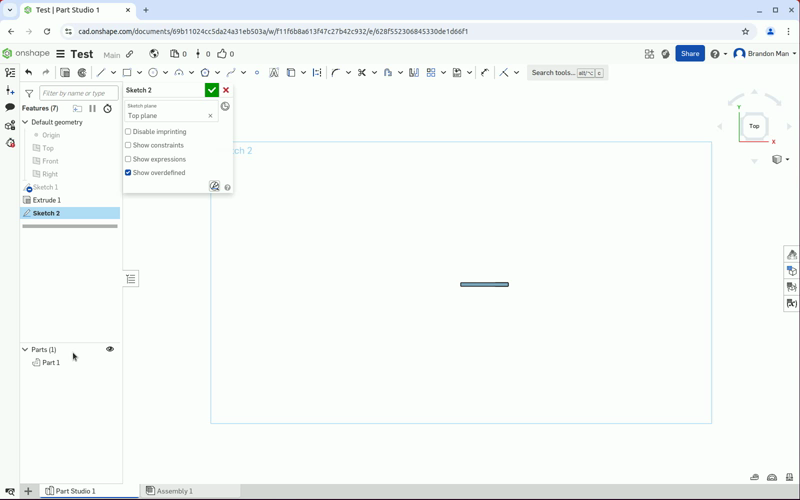
key(y)
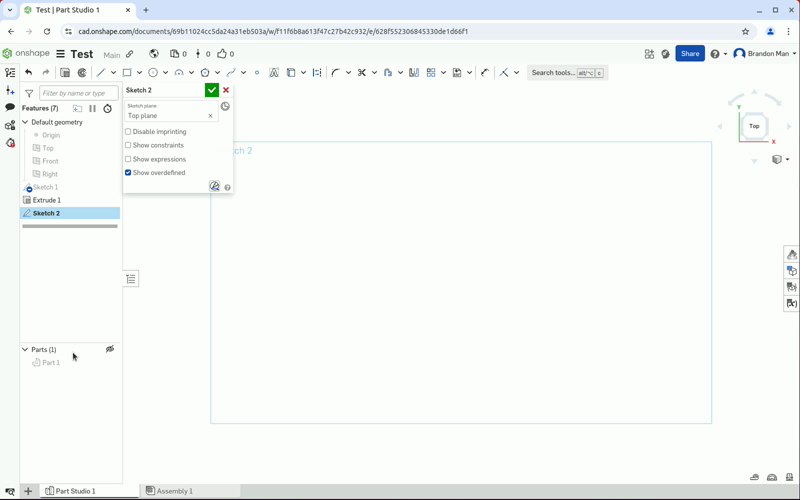
key(c)
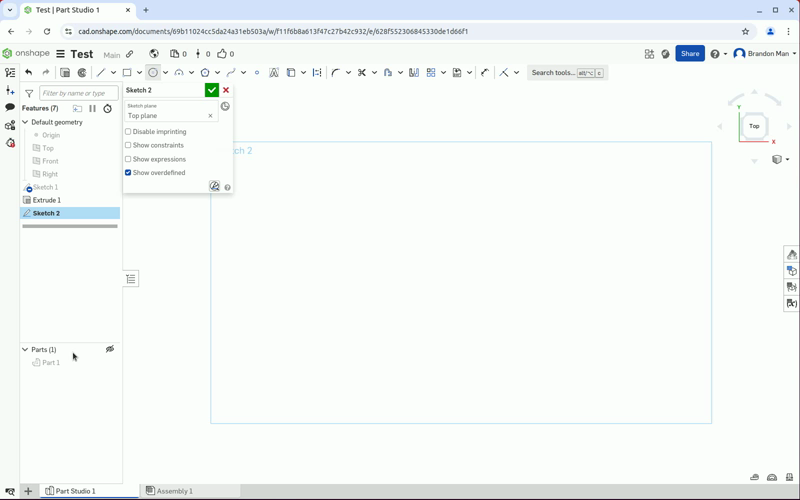
key_down(shift)
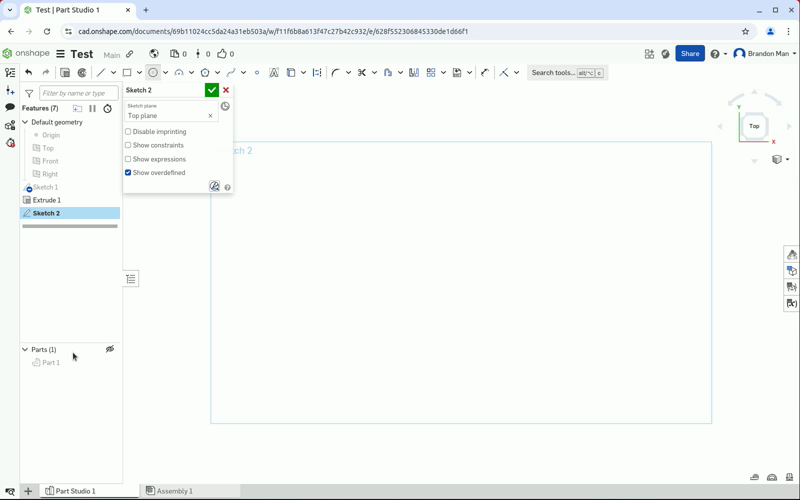
mouse_move(508, 288)
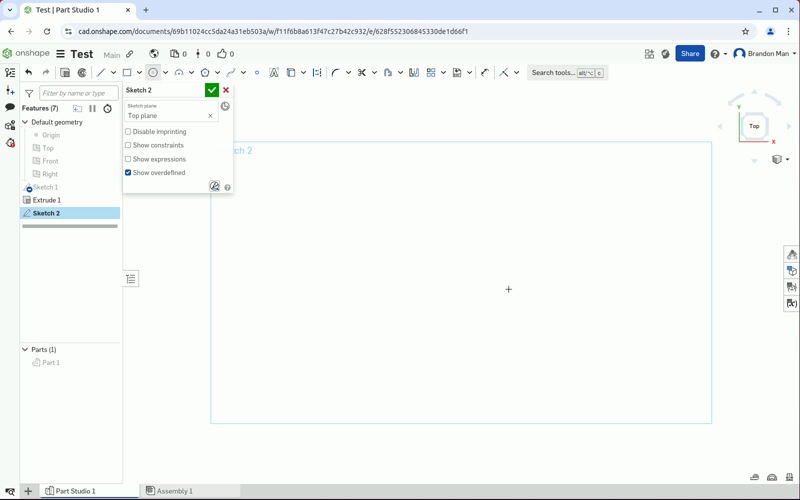
click(508, 288)
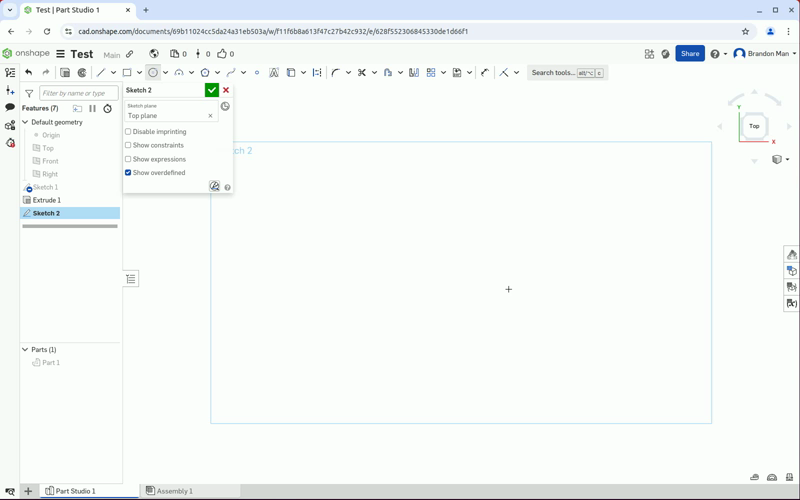
key_up(shift)
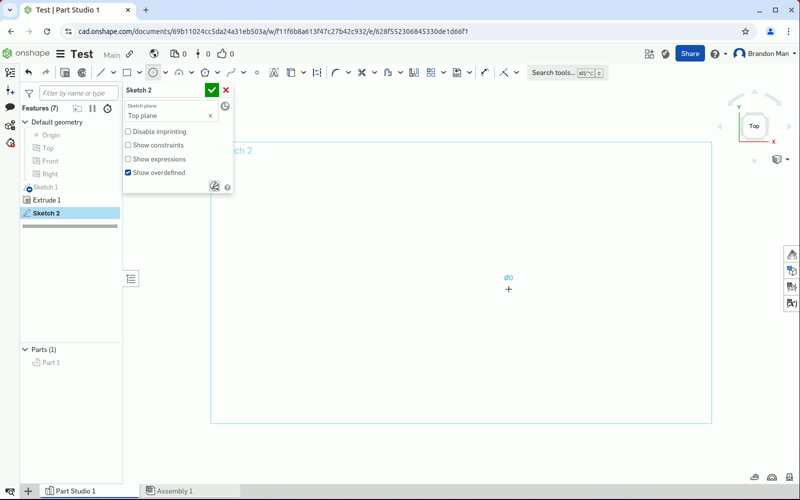
mouse_move(515, 288)
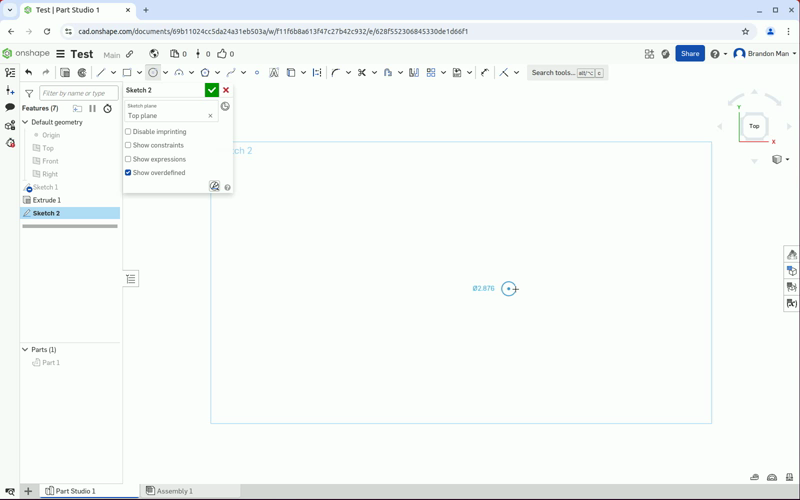
click(515, 288)
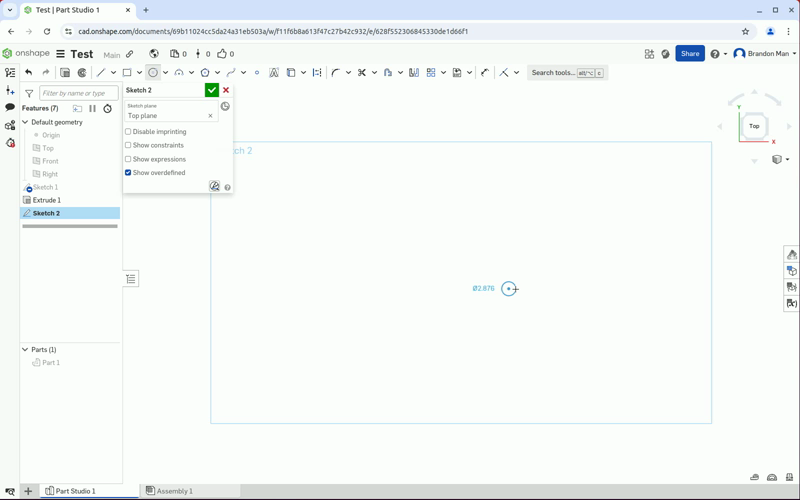
key(esc)
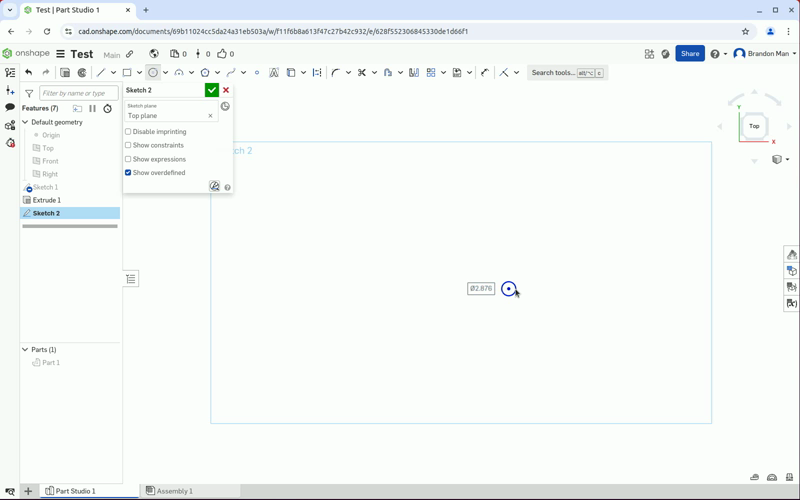
mouse_move(508, 288)
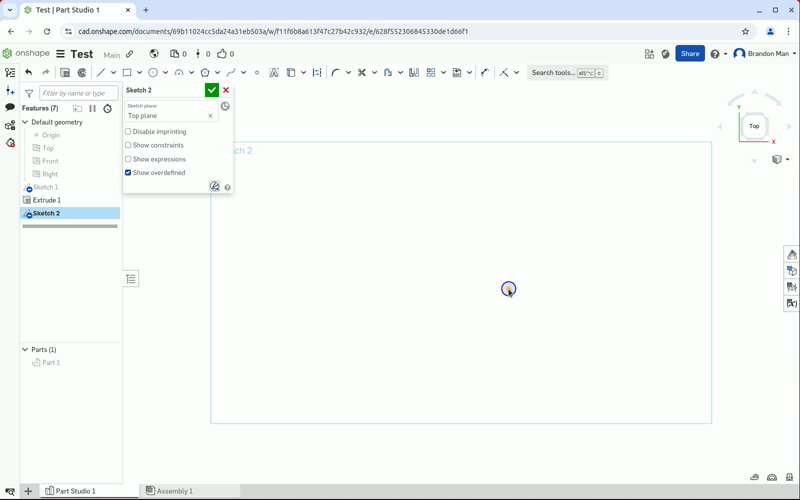
scroll(6)
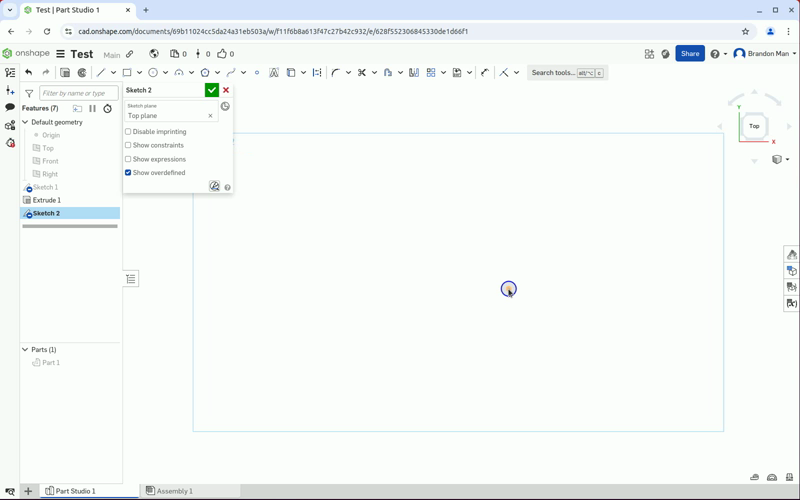
scroll(6)
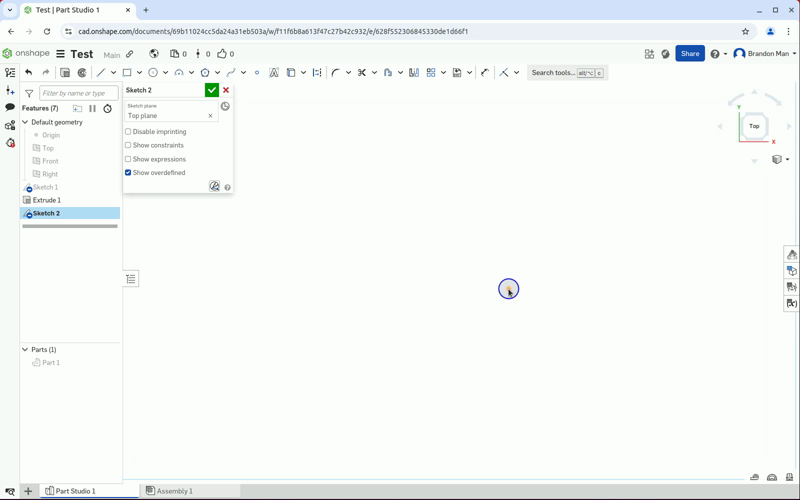
scroll(6)
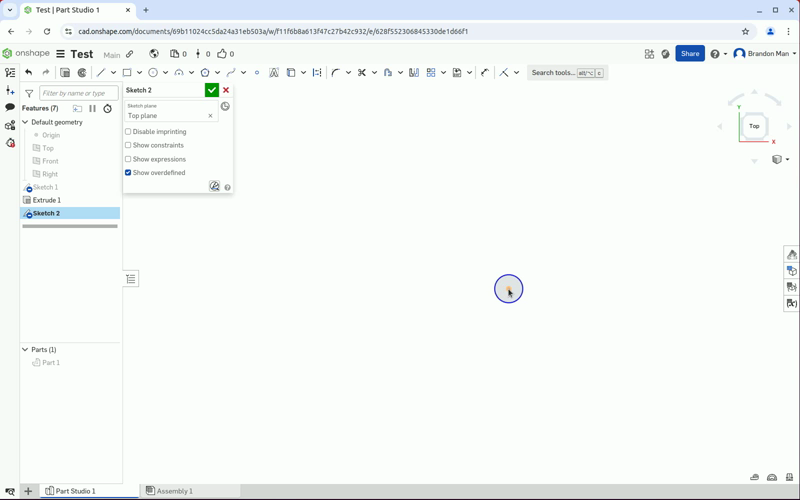
scroll(6)
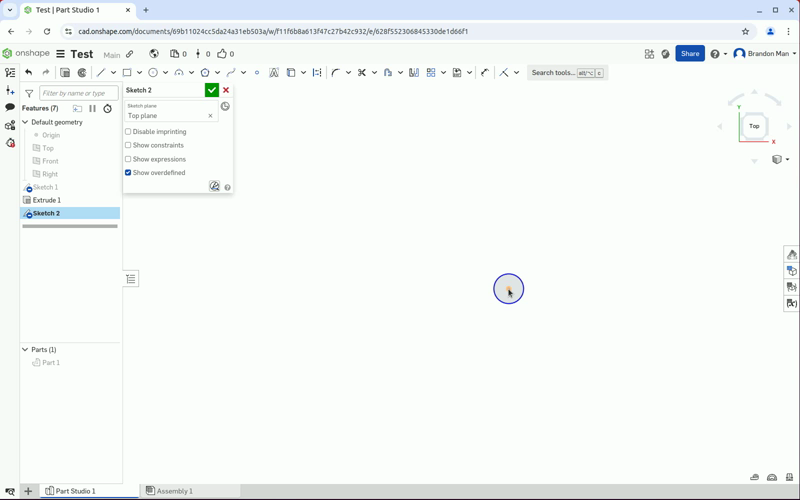
scroll(6)
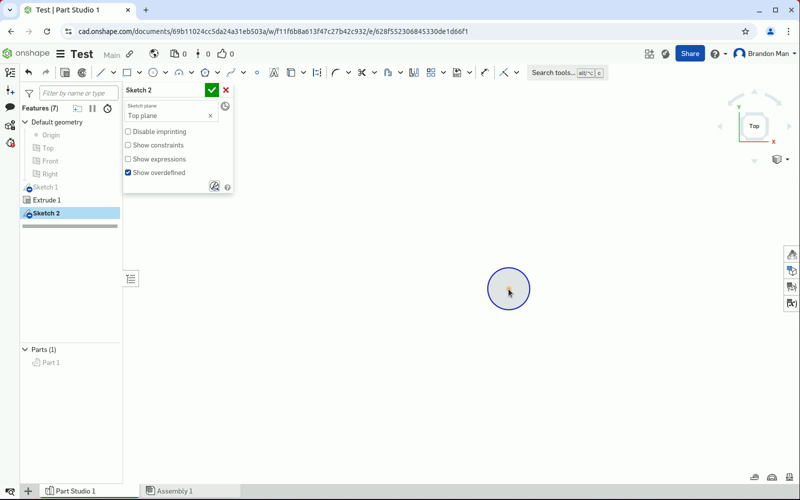
scroll(6)
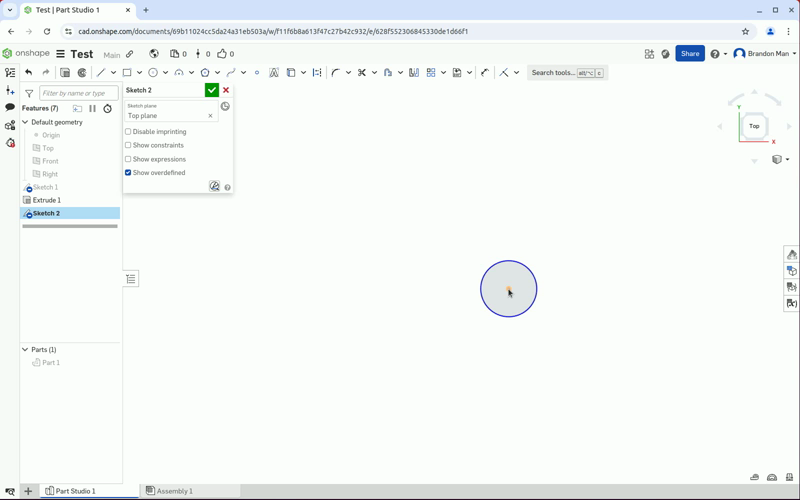
scroll(6)
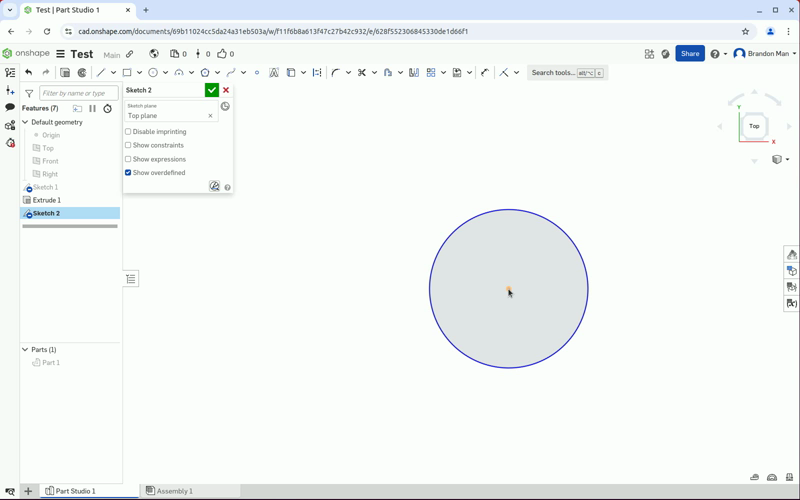
click(508, 288)
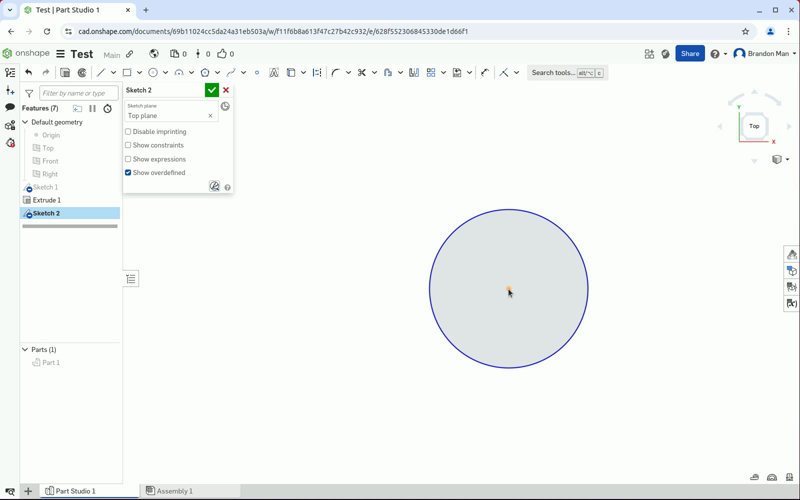
scroll(-6)
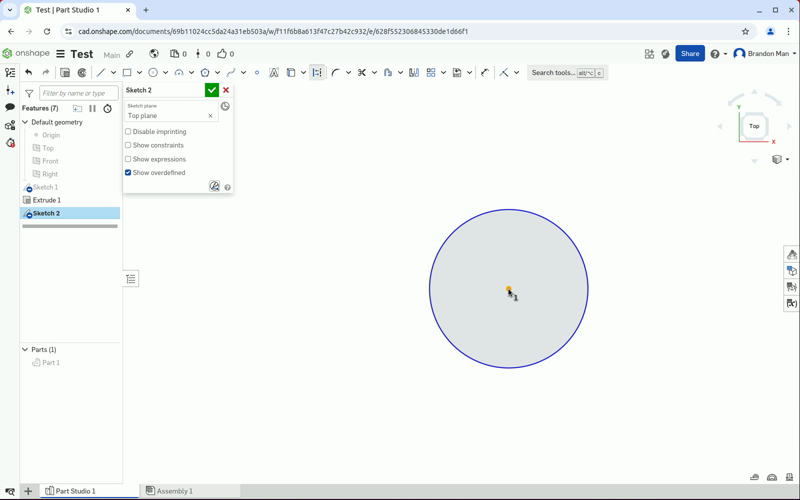
scroll(-6)
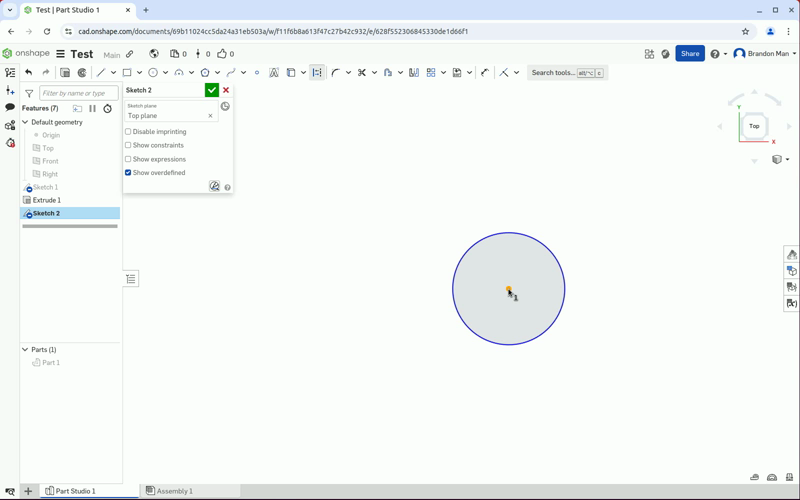
scroll(-6)
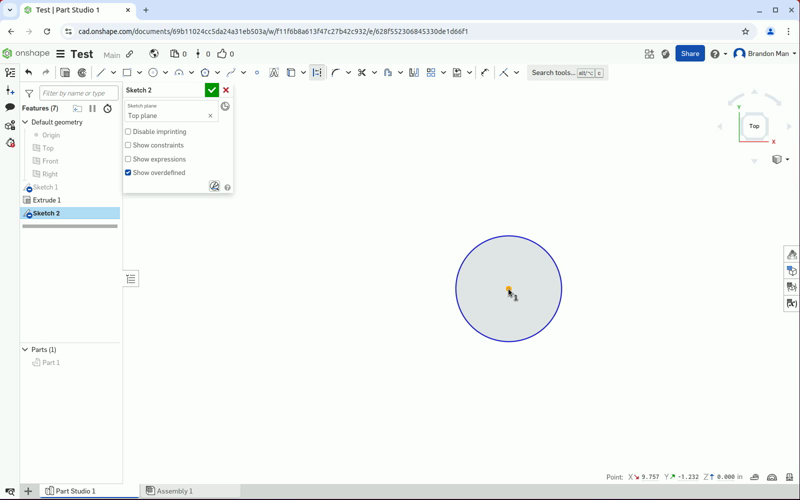
scroll(-6)
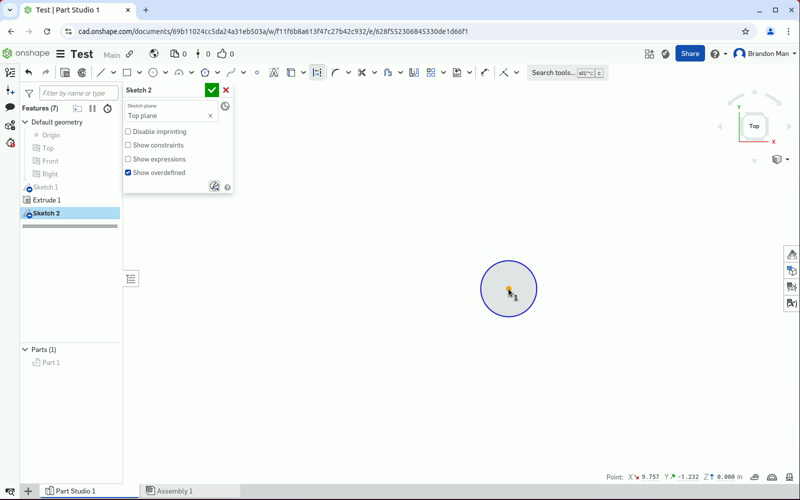
scroll(-6)
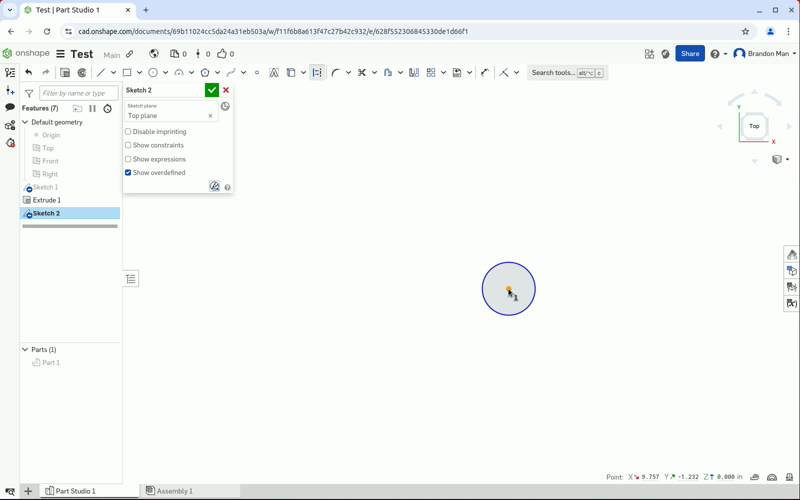
scroll(-6)
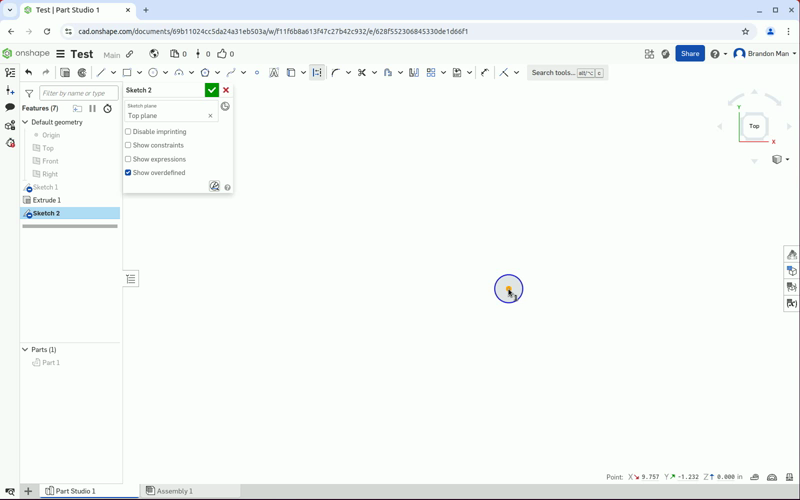
scroll(-6)
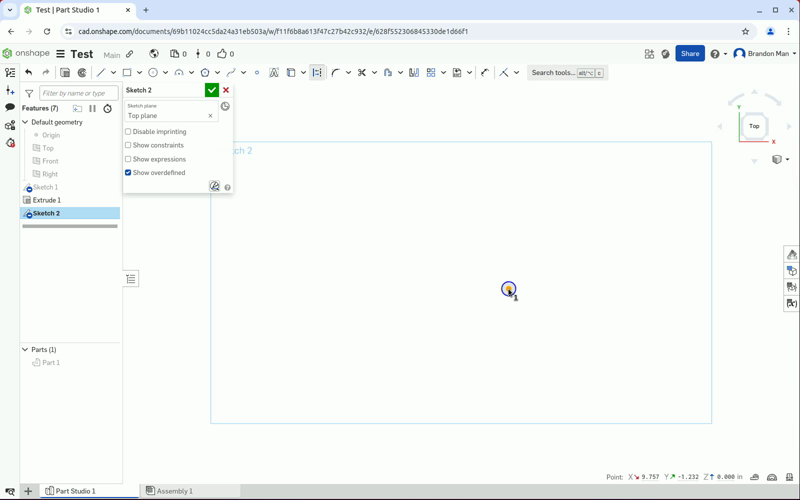
mouse_move(73, 352)
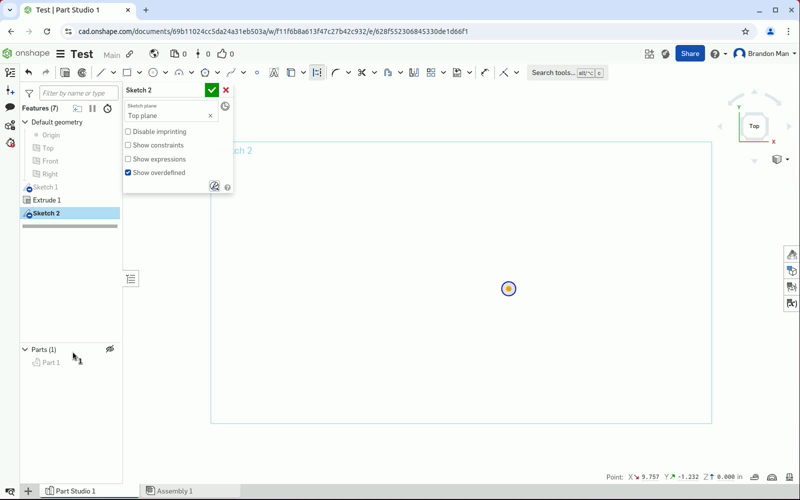
key(shift+y)
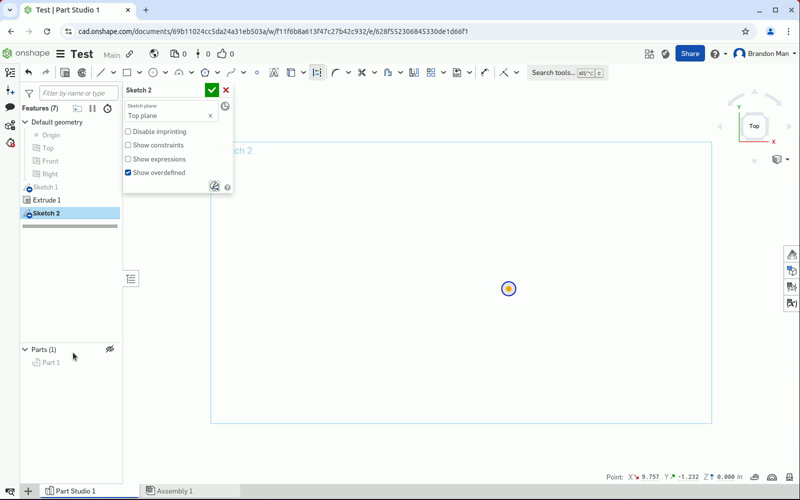
key(shift+e)
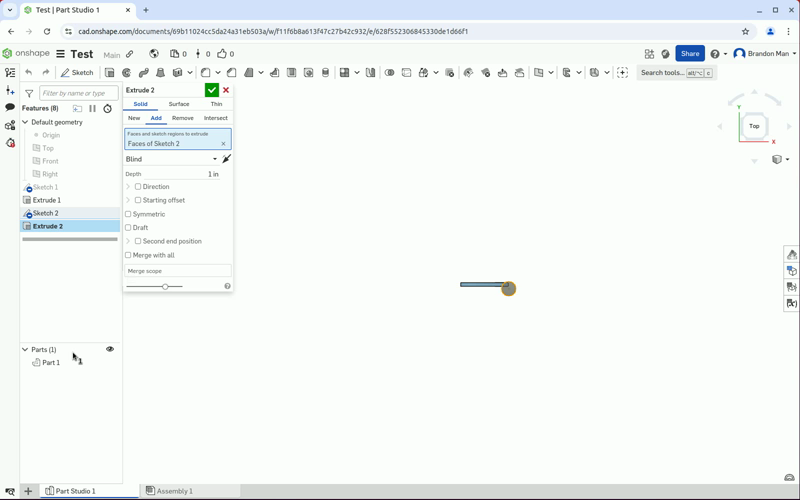
mouse_move(143, 106)
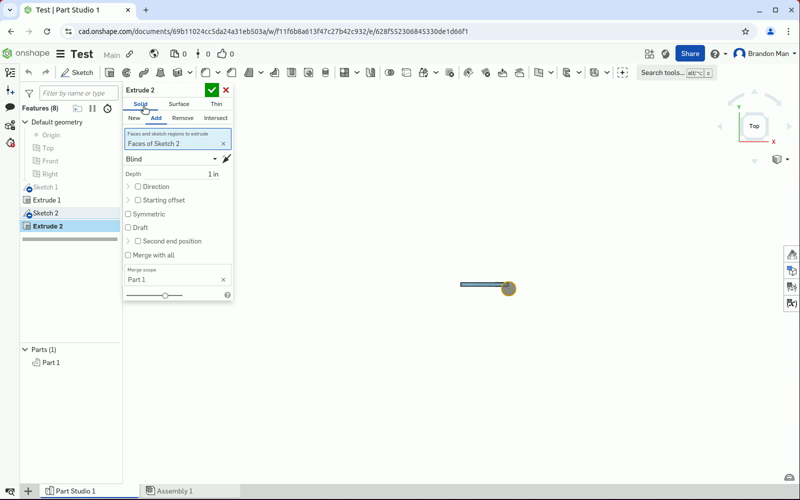
click(143, 106)
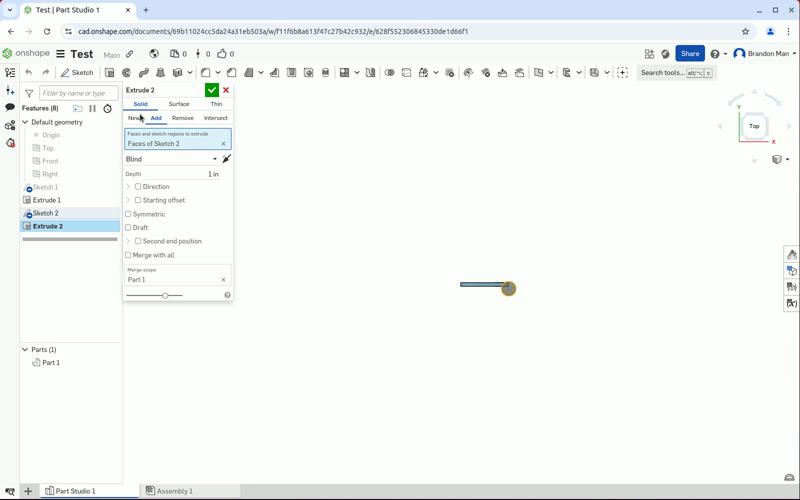
mouse_move(137, 120)
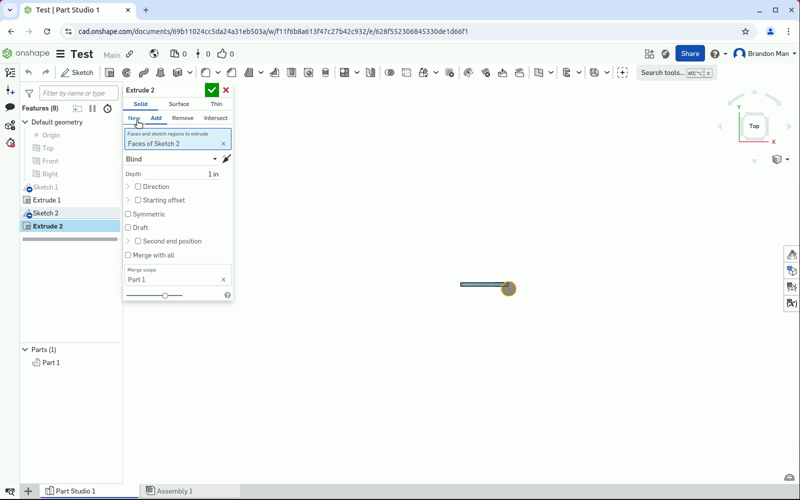
click(137, 120)
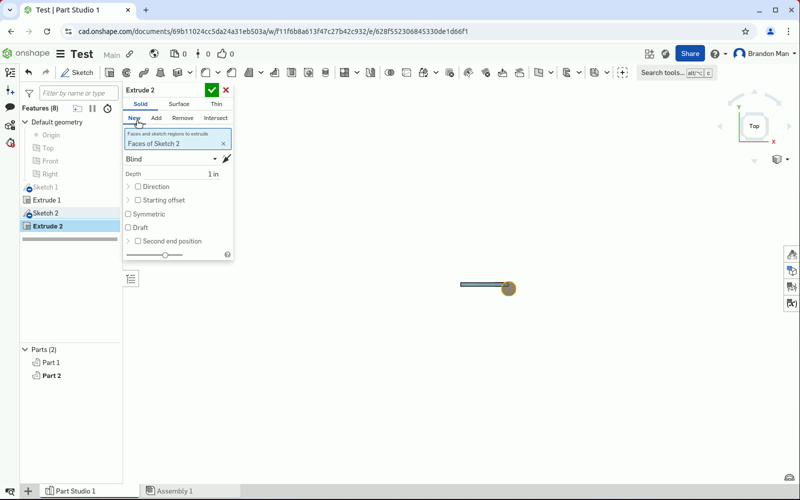
key(tab, 4)
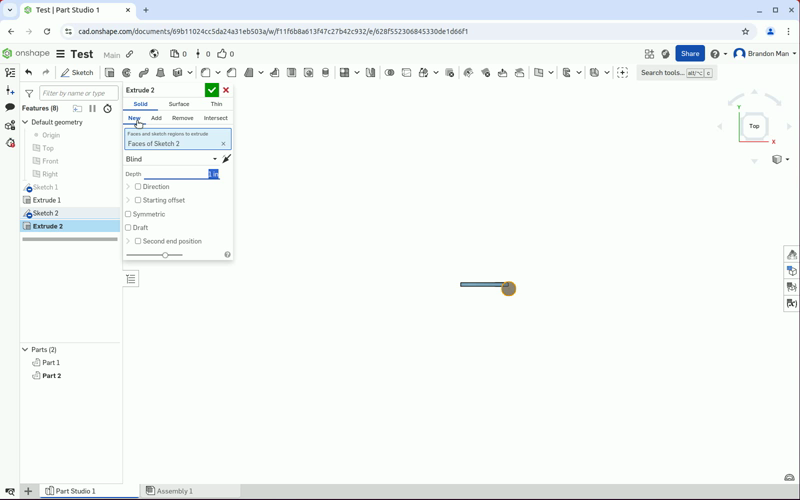
text(23.108)
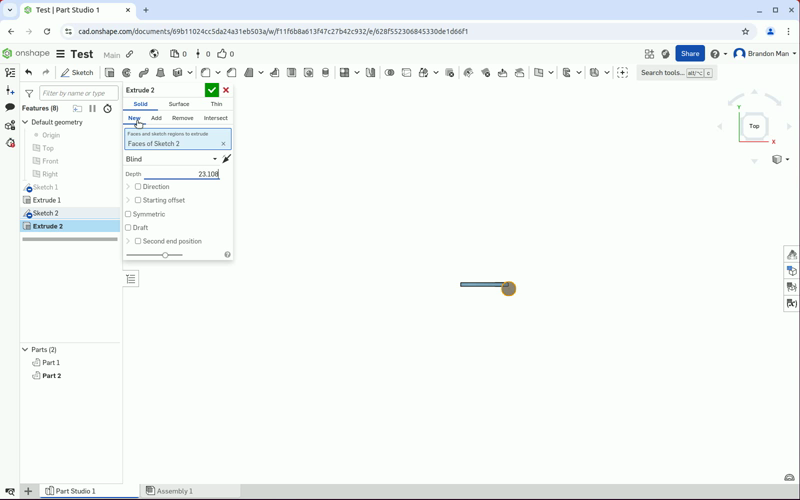
key(enter)
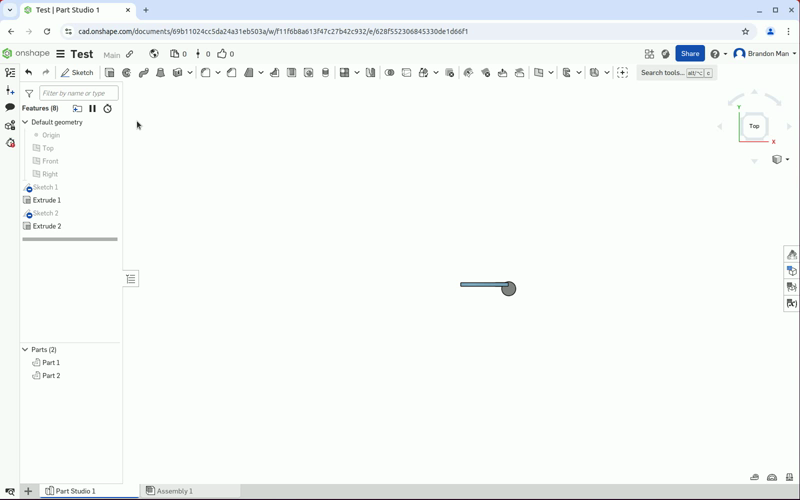
key(shift+h)
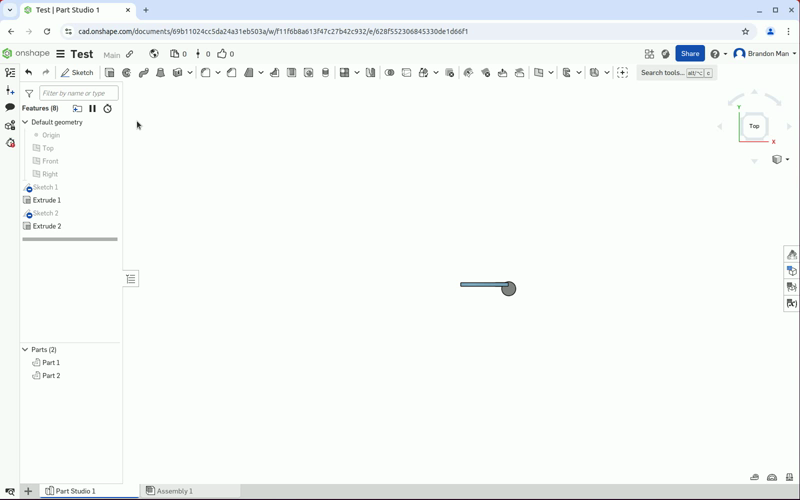
key(shift+h)
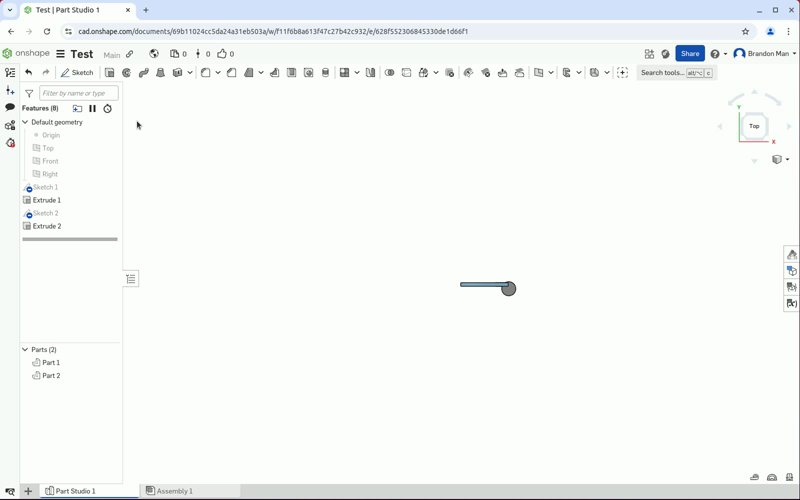
mouse_move(73, 189)
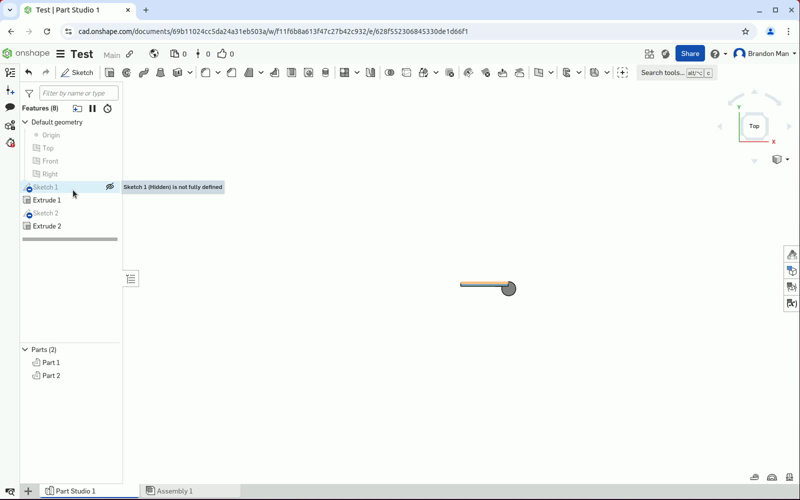
click(73, 189)
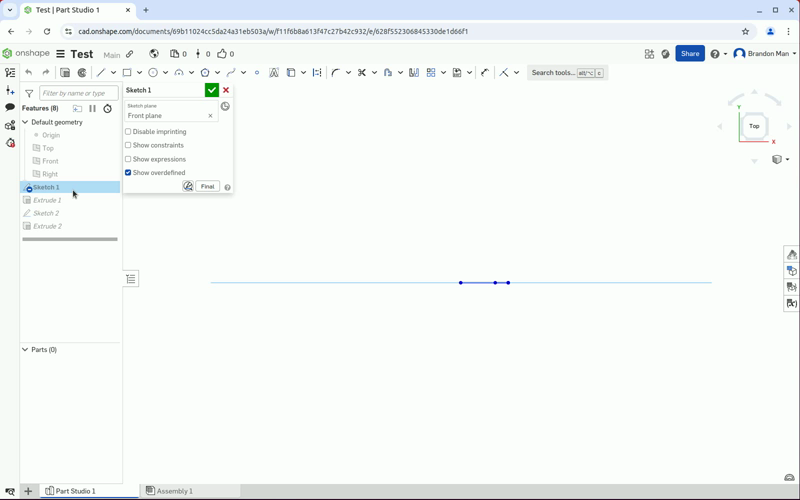
mouse_move(229, 92)
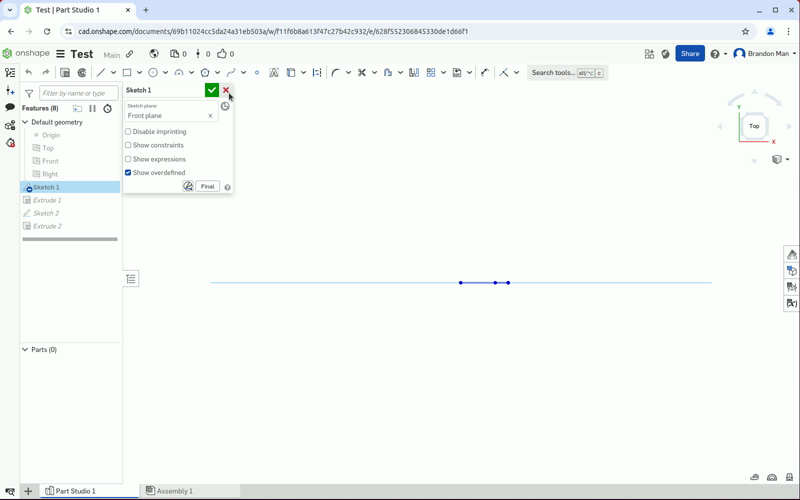
click(229, 92)
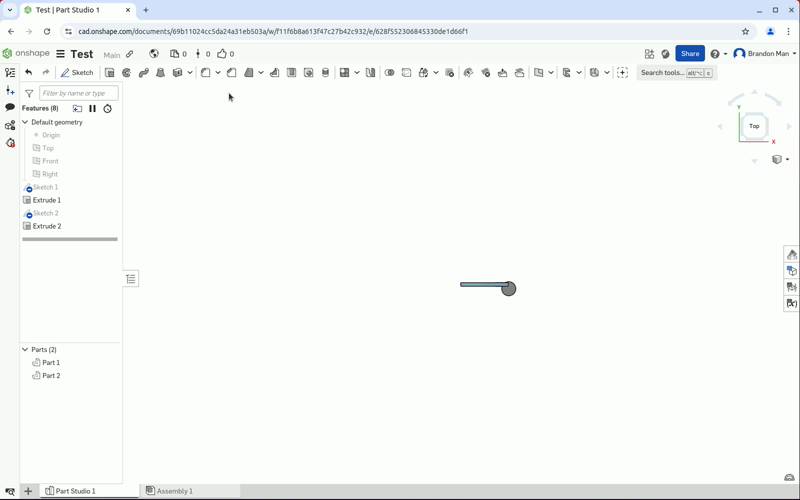
mouse_move(73, 352)
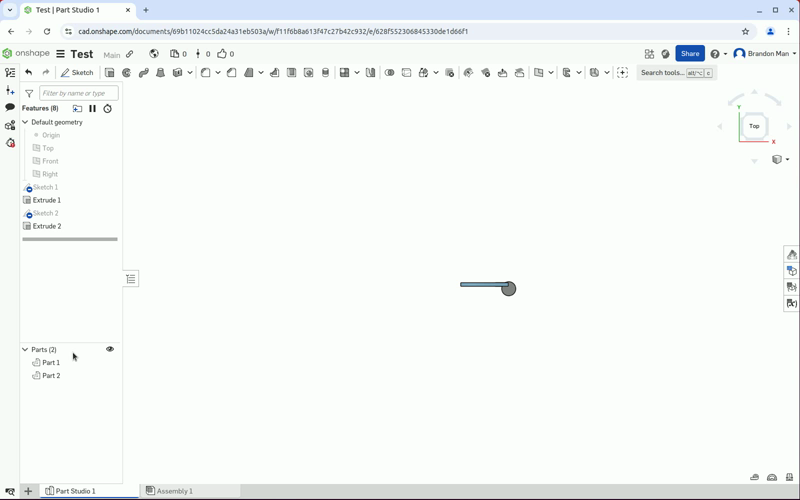
key(y)
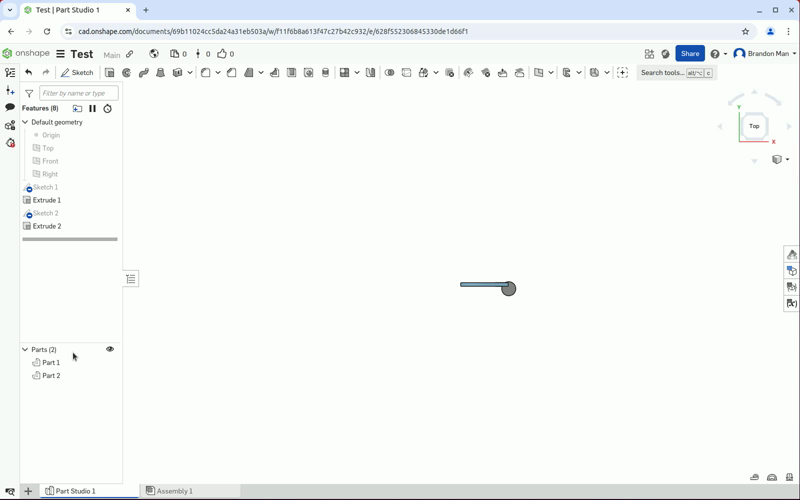
key(shift+p)
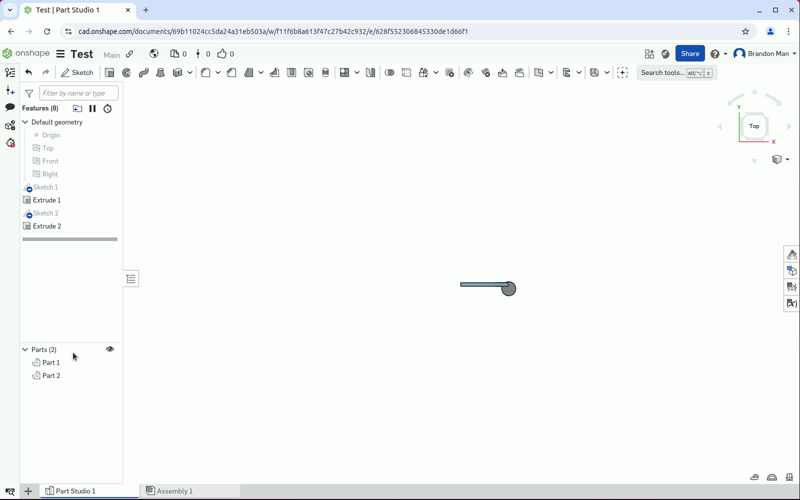
key(space)
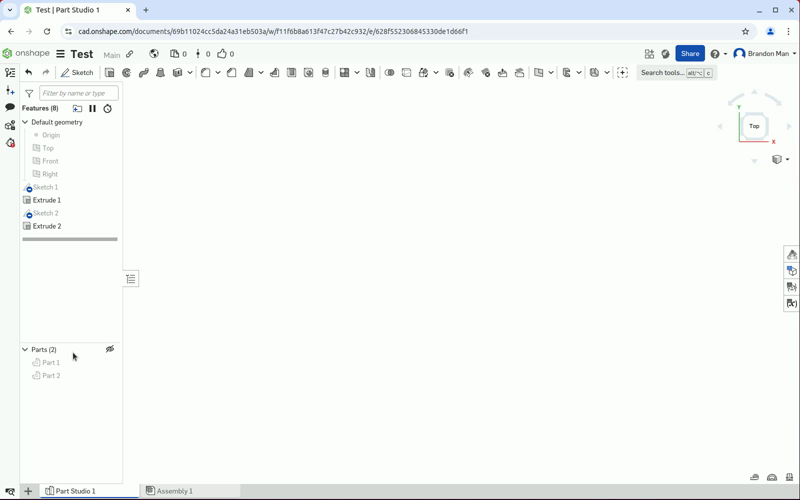
key_down(shift)
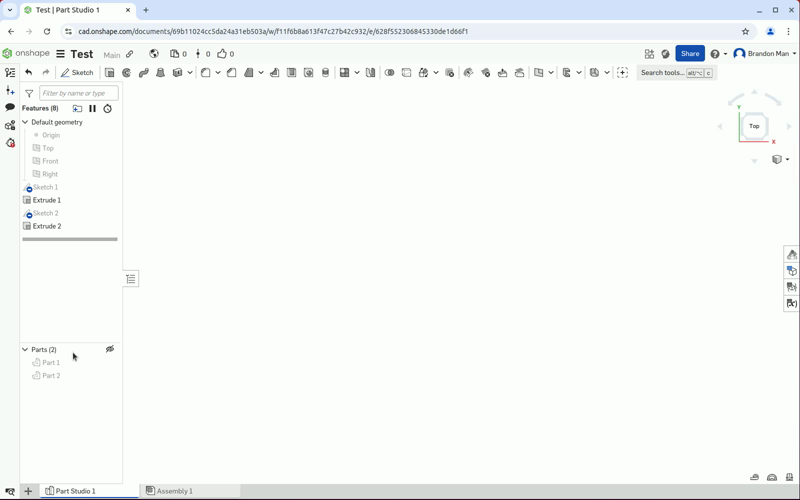
key(up)
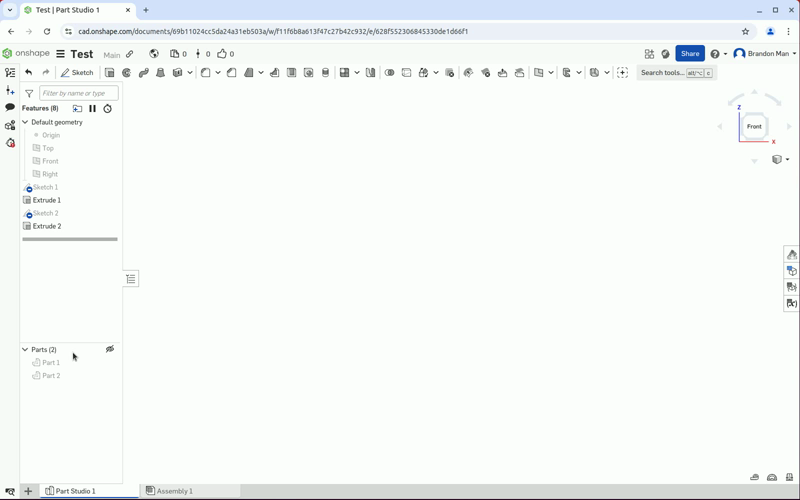
key_up(shift)
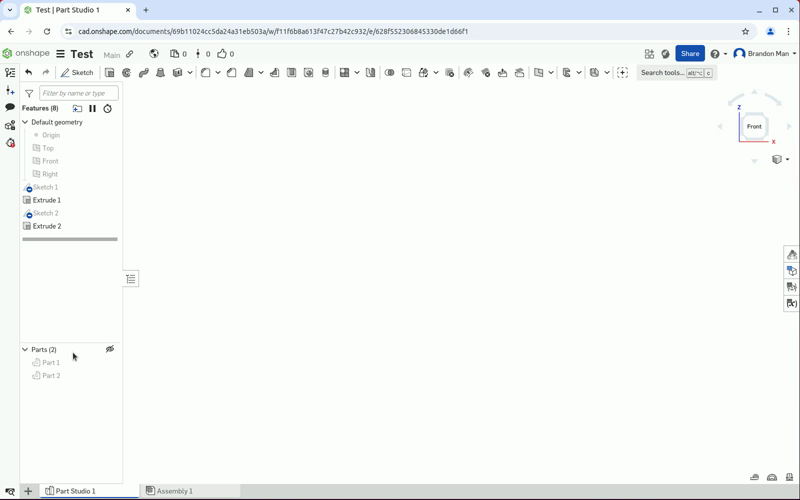
mouse_move(73, 352)
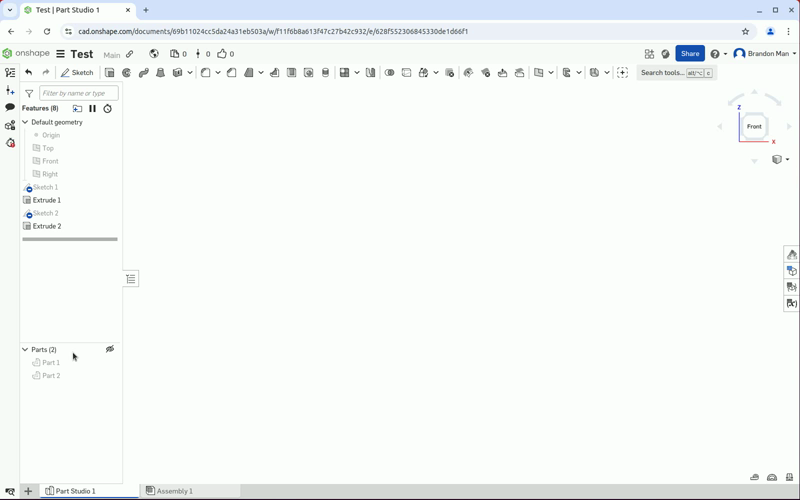
key(shift+y)
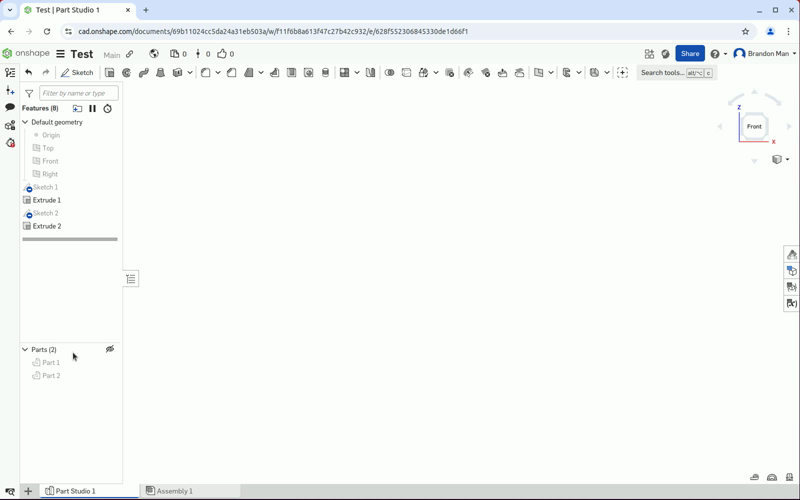
key(shift+s)
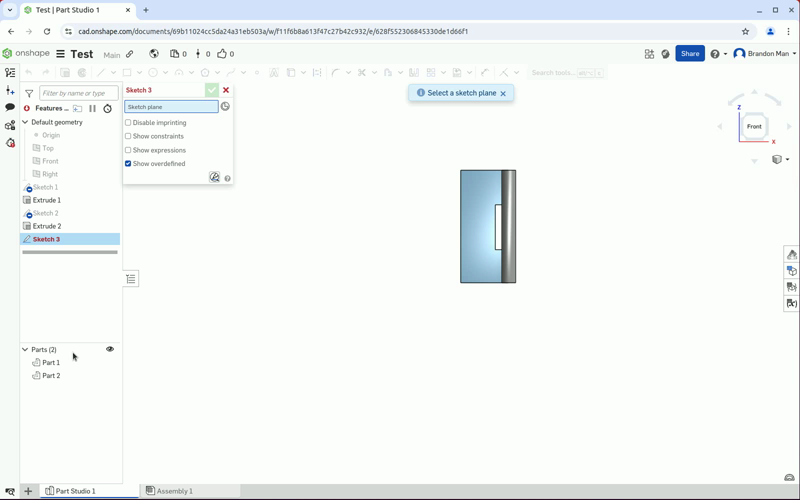
mouse_move(73, 163)
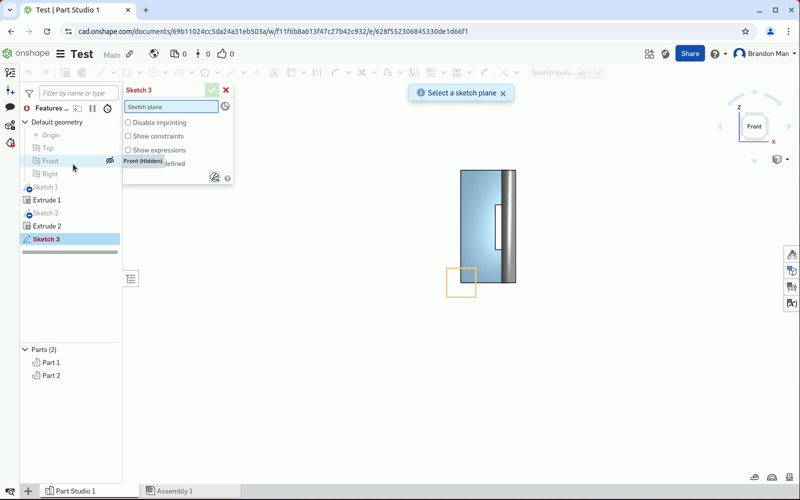
click(73, 163)
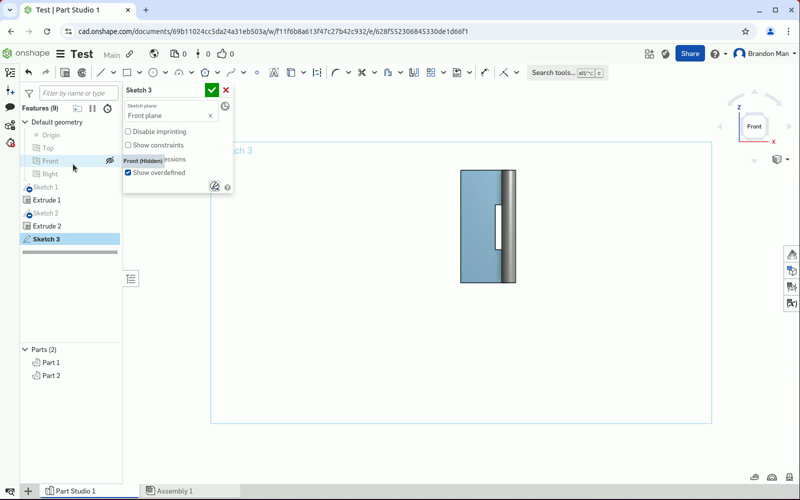
mouse_move(73, 352)
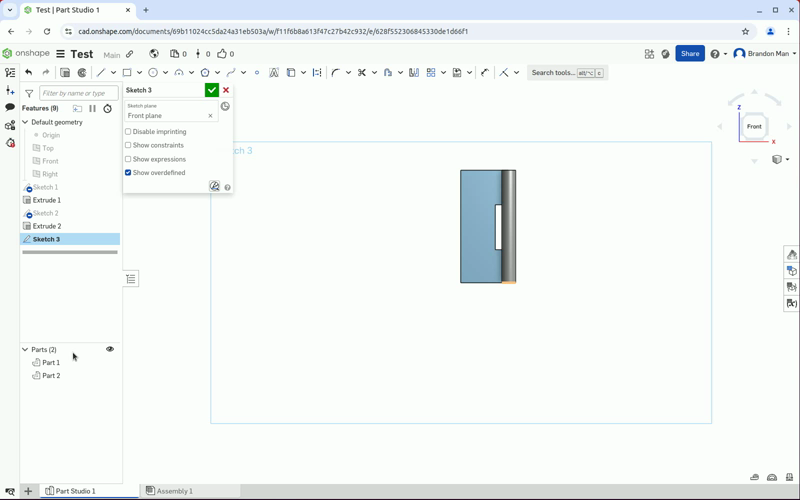
key(y)
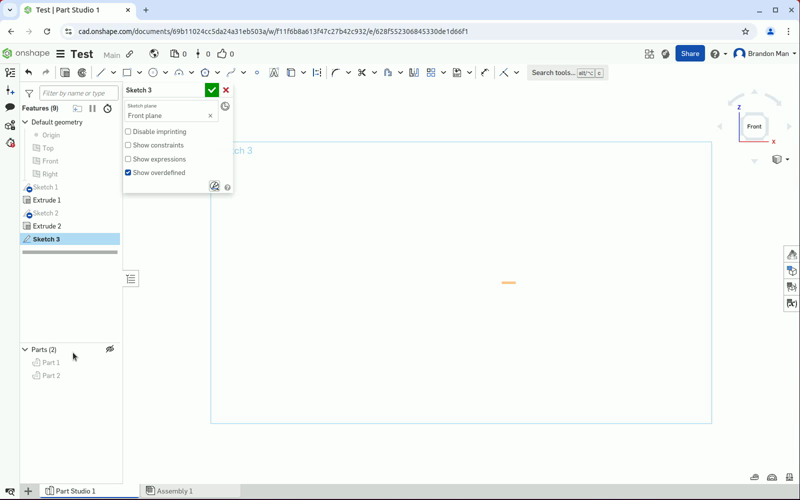
key(l)
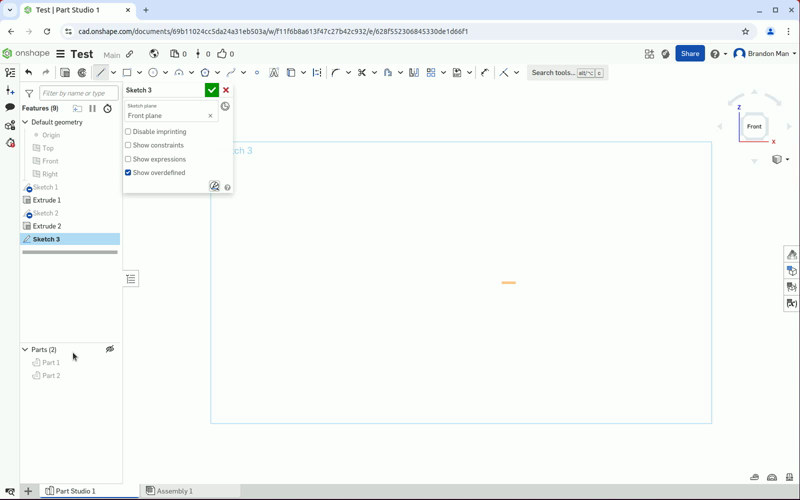
key_down(shift)
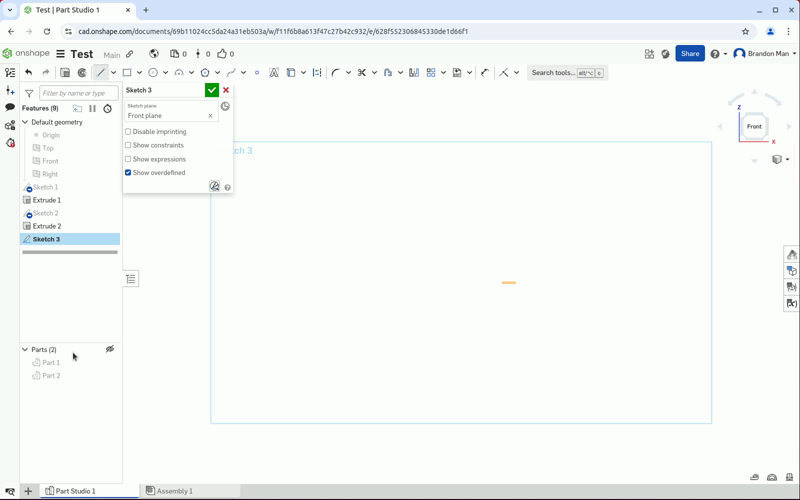
mouse_move(497, 249)
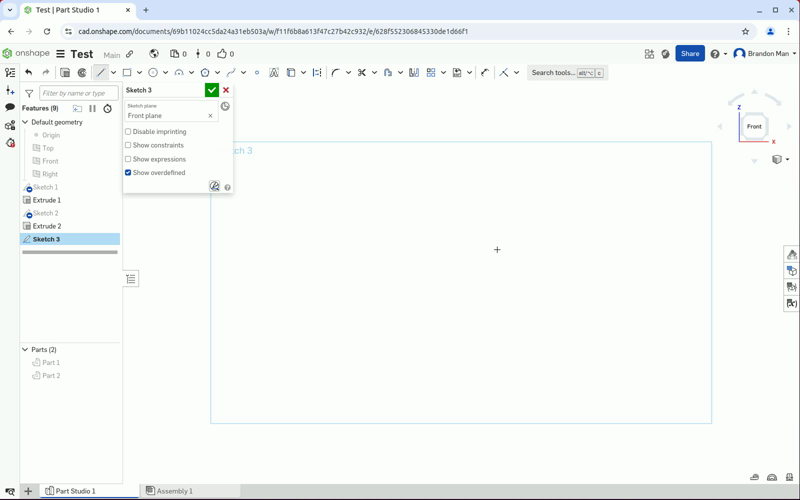
click(497, 249)
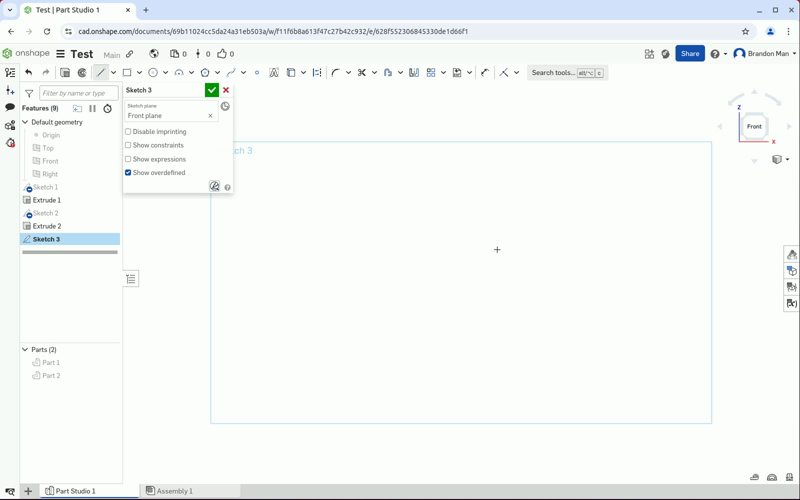
key_up(shift)
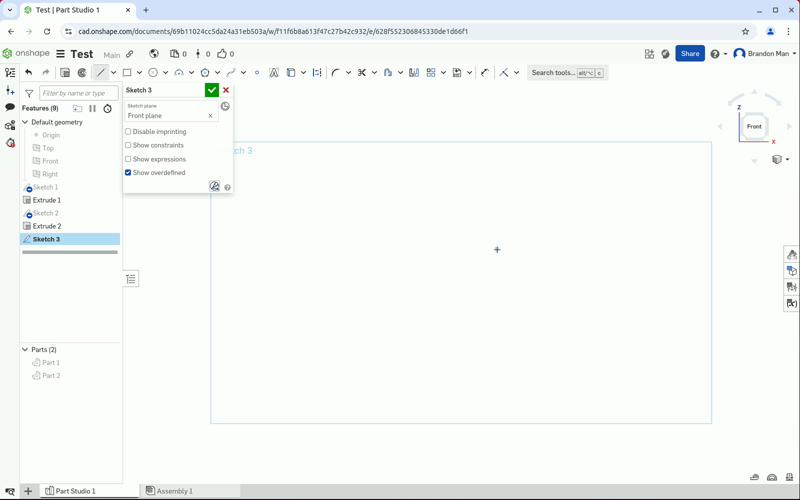
key_down(shift)
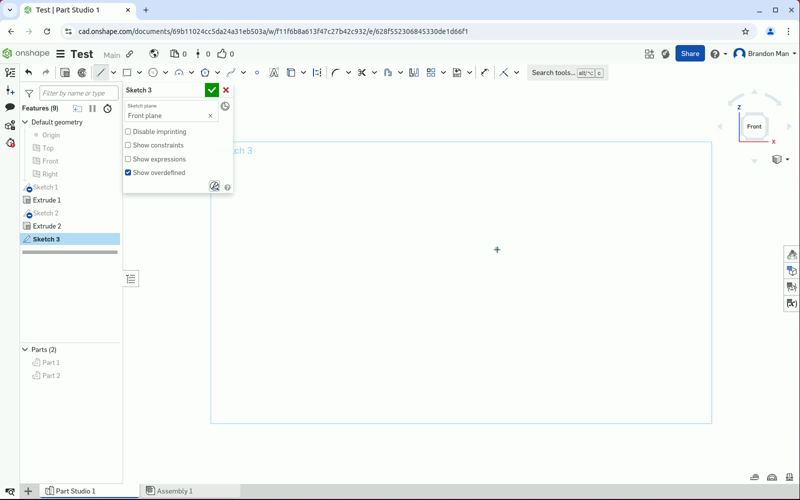
mouse_move(527, 249)
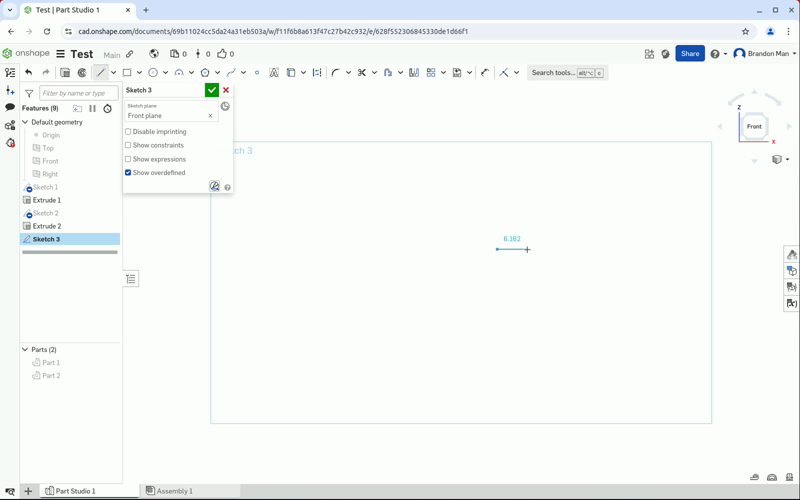
mouse_move(525, 249)
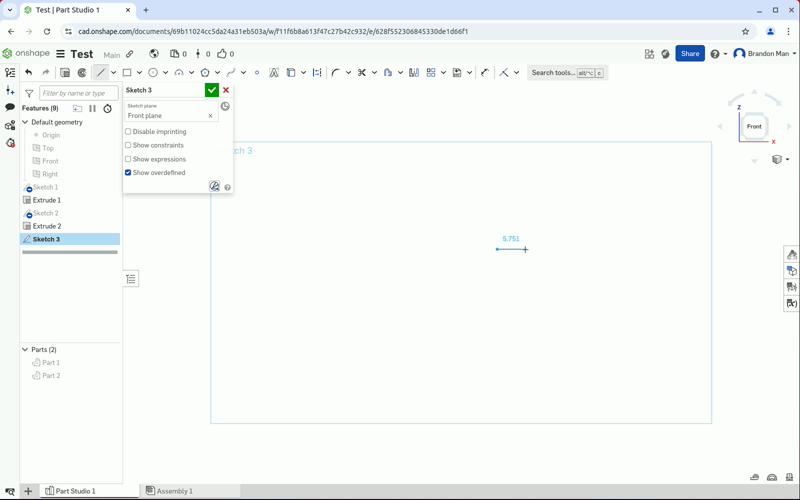
click(525, 249)
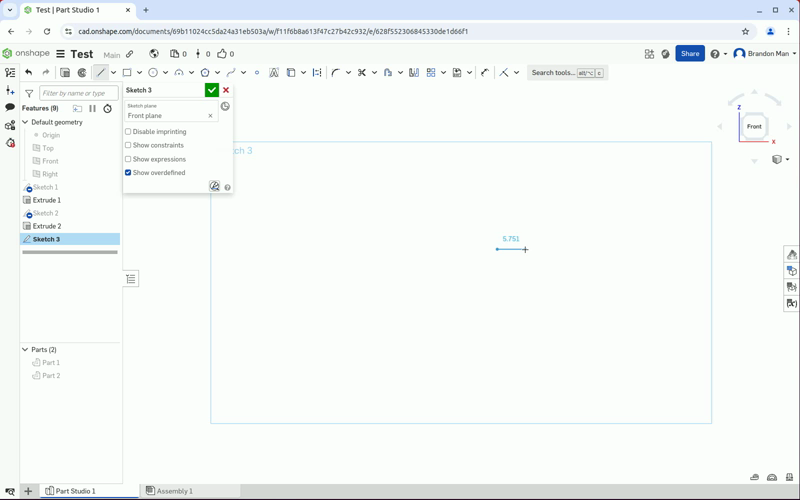
key_up(shift)
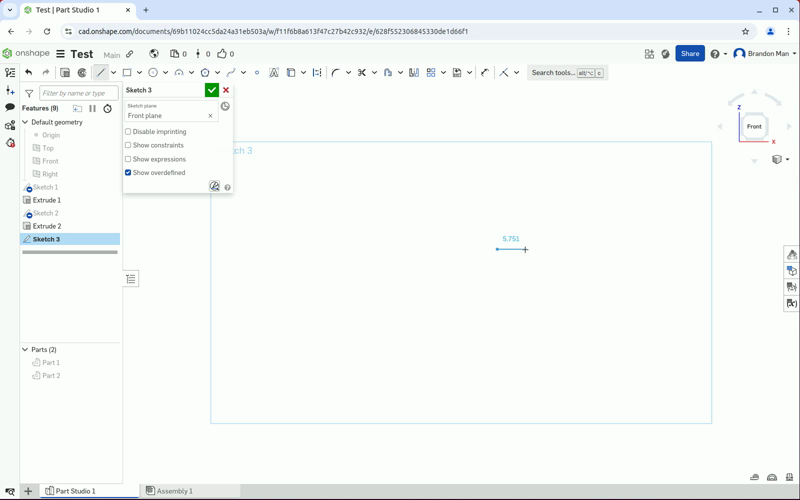
key_down(shift)
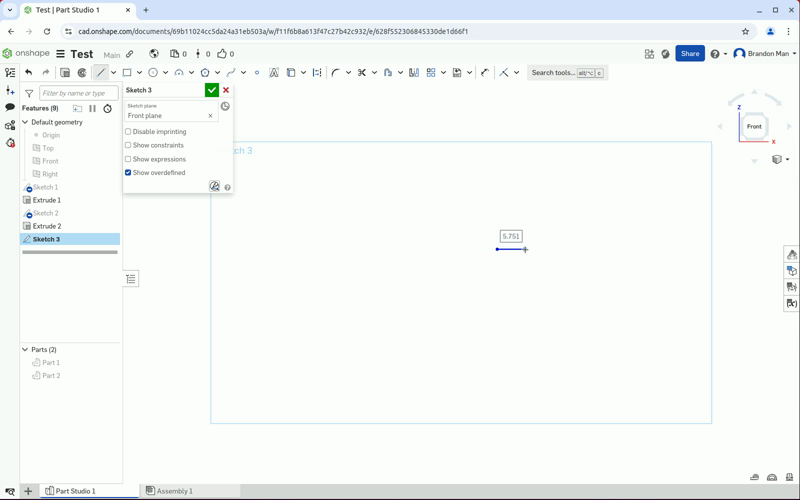
mouse_move(555, 249)
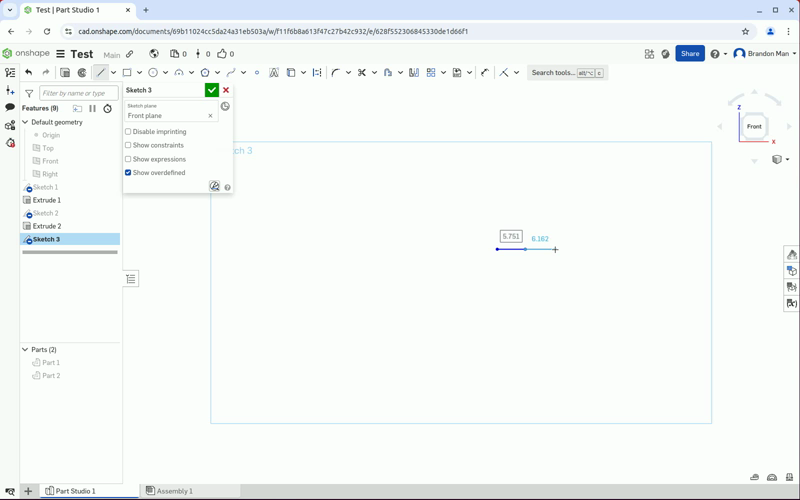
mouse_move(525, 203)
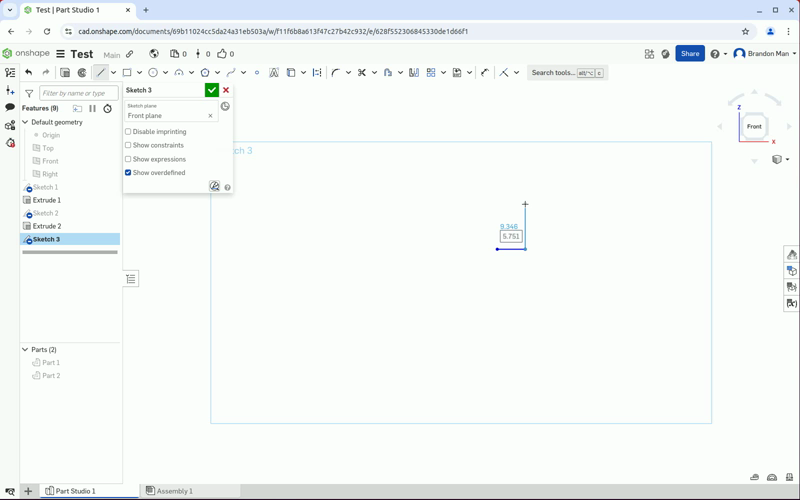
click(525, 203)
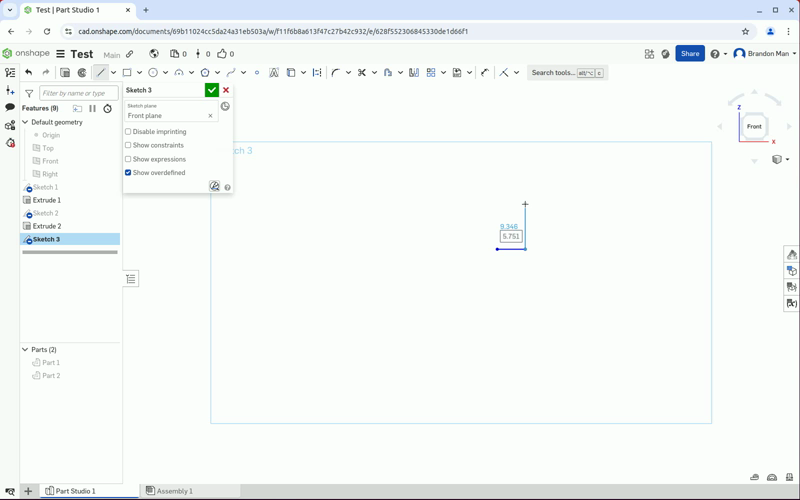
key_up(shift)
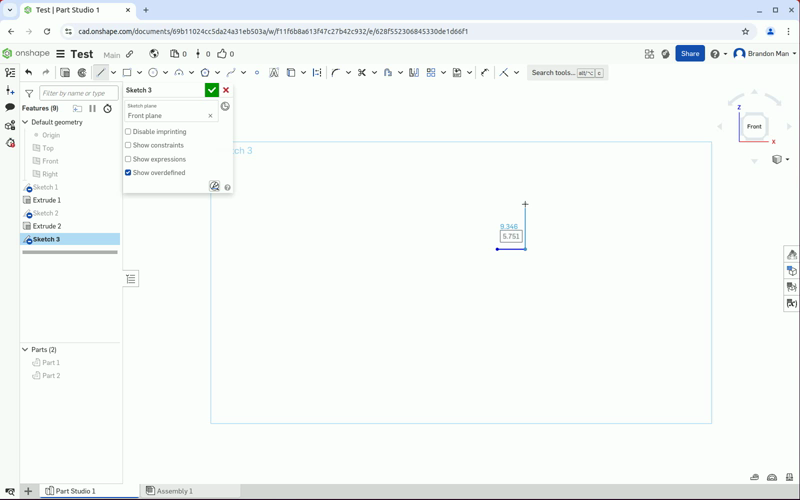
key_down(shift)
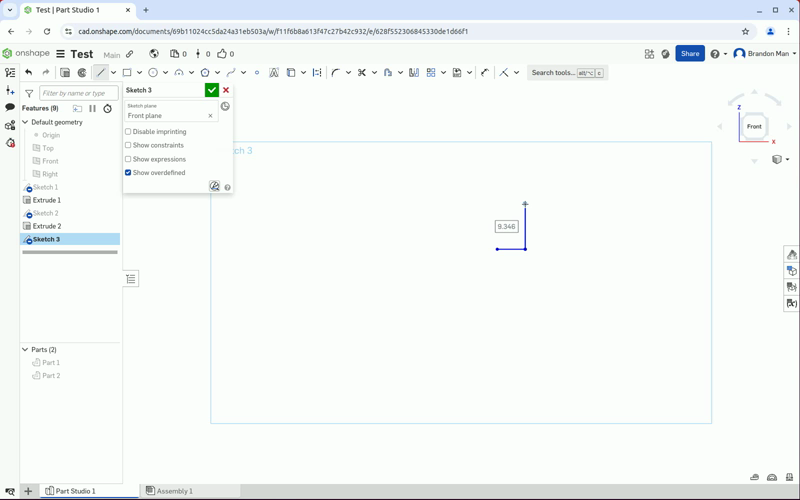
mouse_move(555, 203)
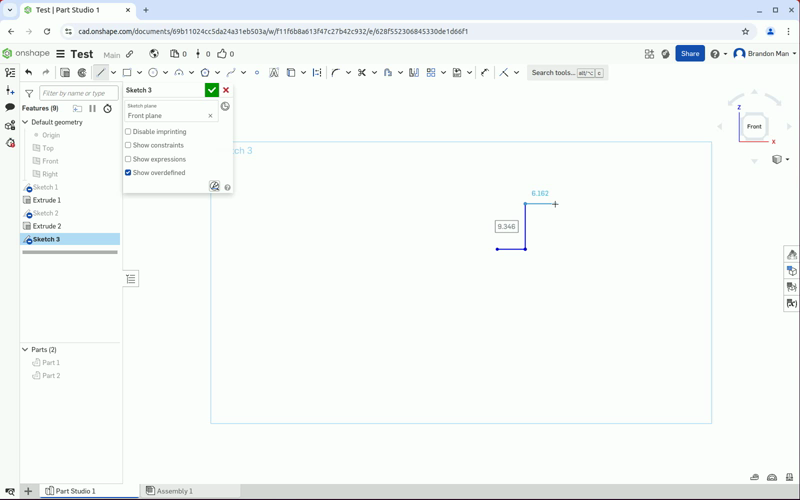
mouse_move(497, 203)
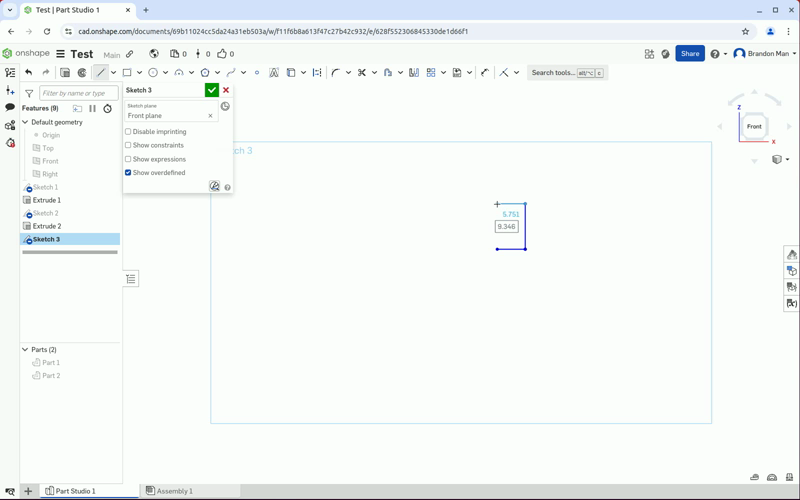
click(497, 203)
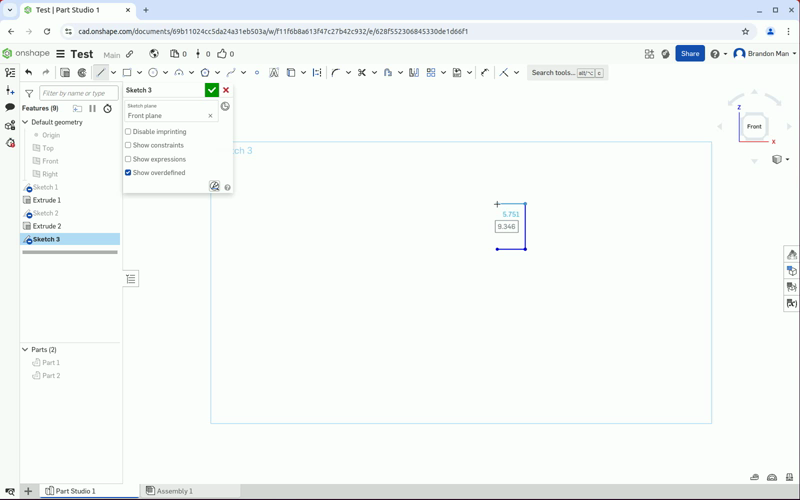
key_up(shift)
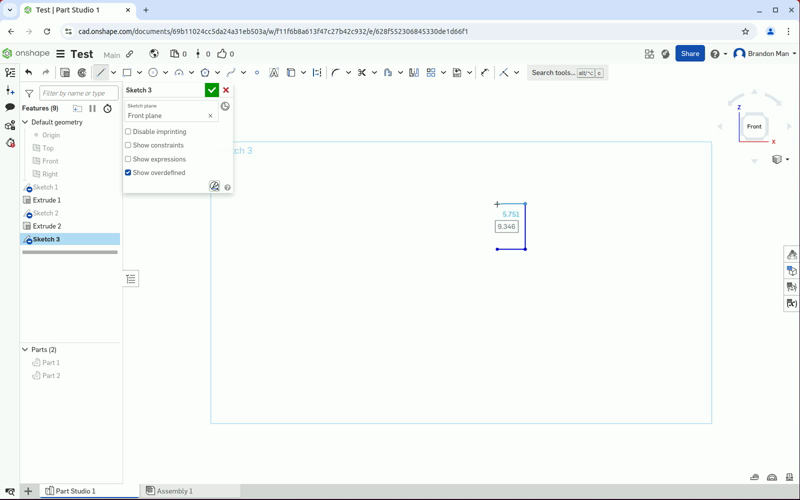
mouse_move(527, 203)
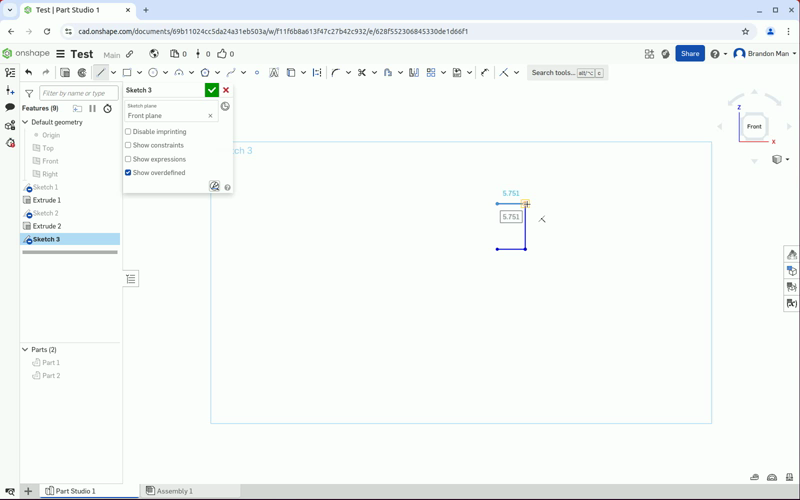
key_down(shift)
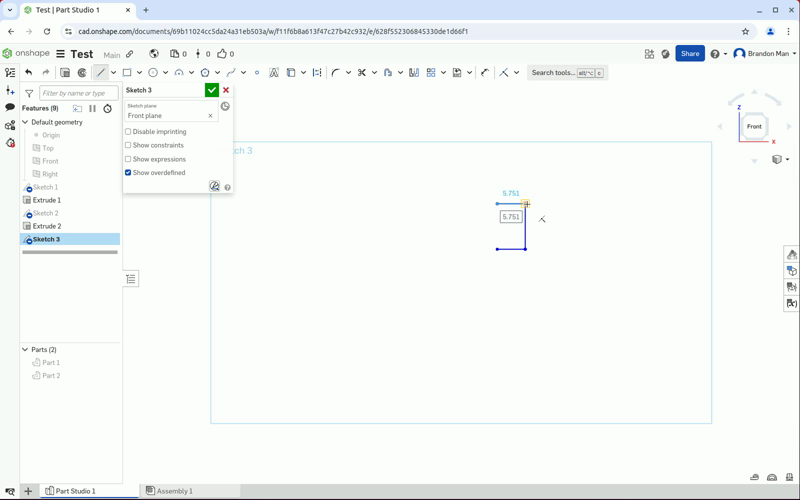
mouse_move(497, 249)
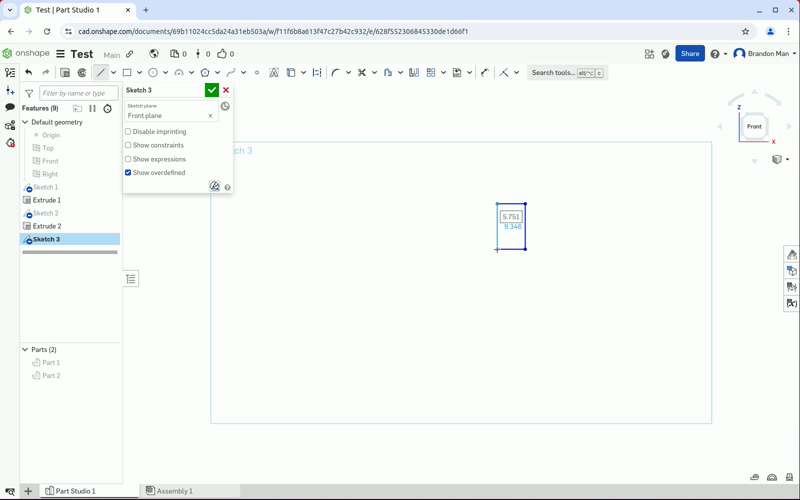
key_up(shift)
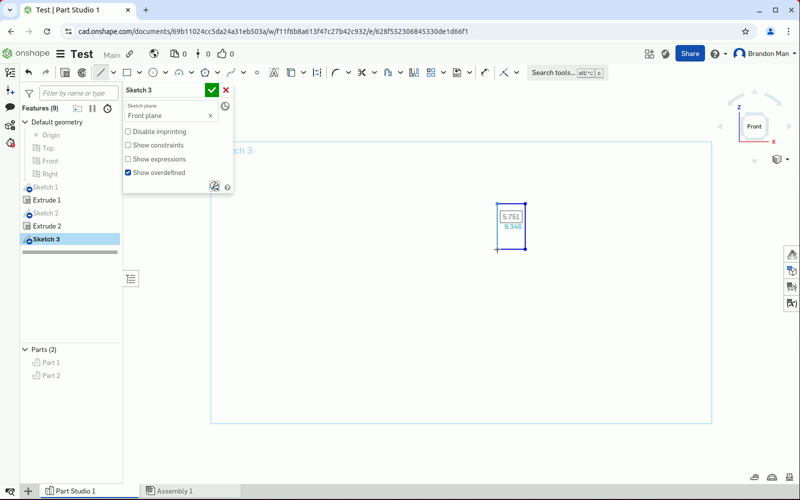
click(497, 249)
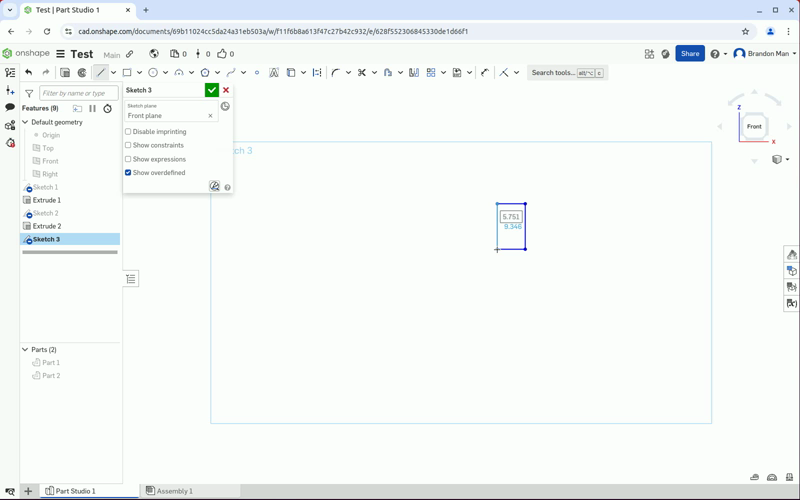
key(esc)
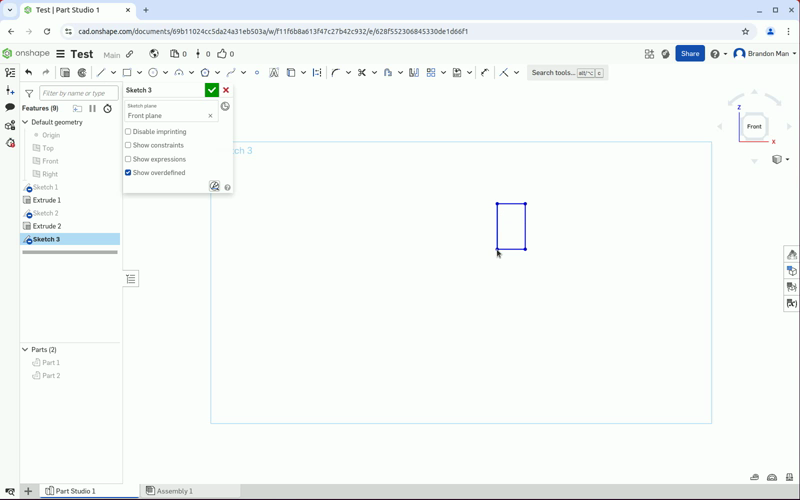
mouse_move(508, 213)
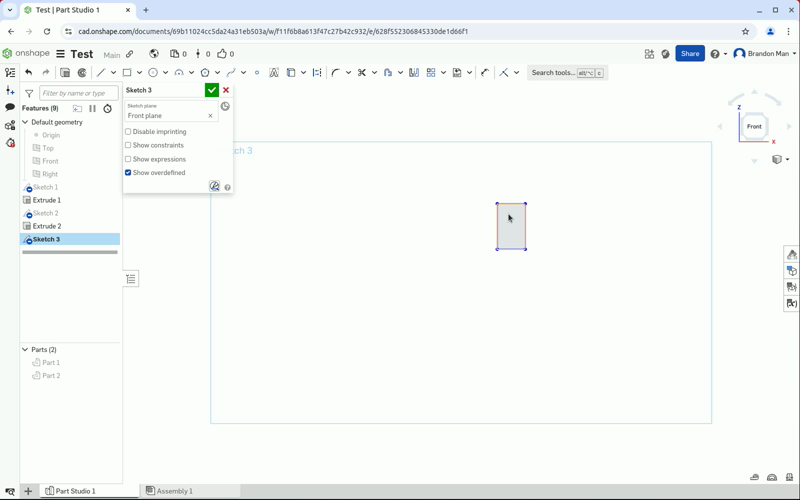
scroll(6)
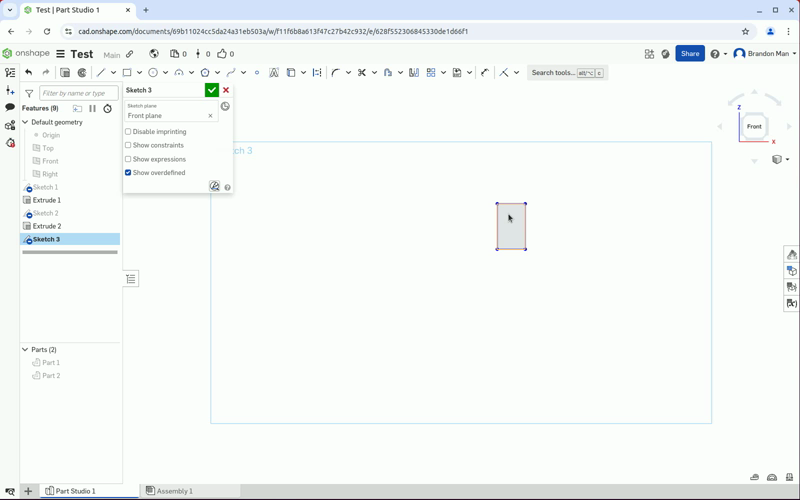
scroll(6)
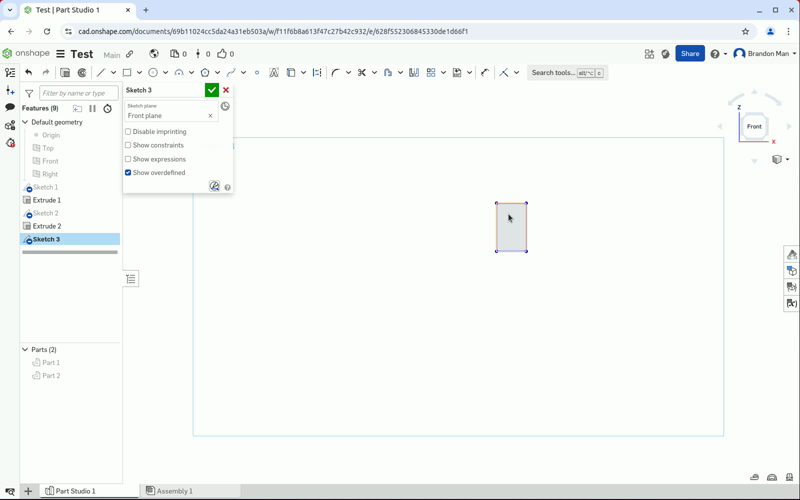
scroll(6)
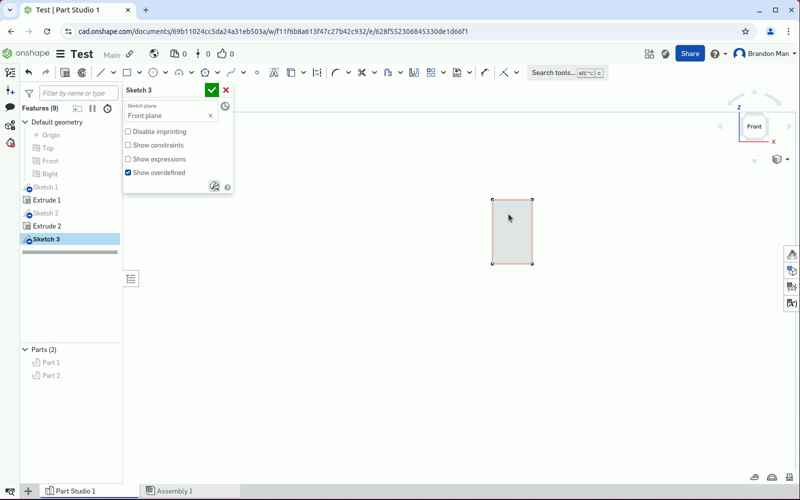
scroll(6)
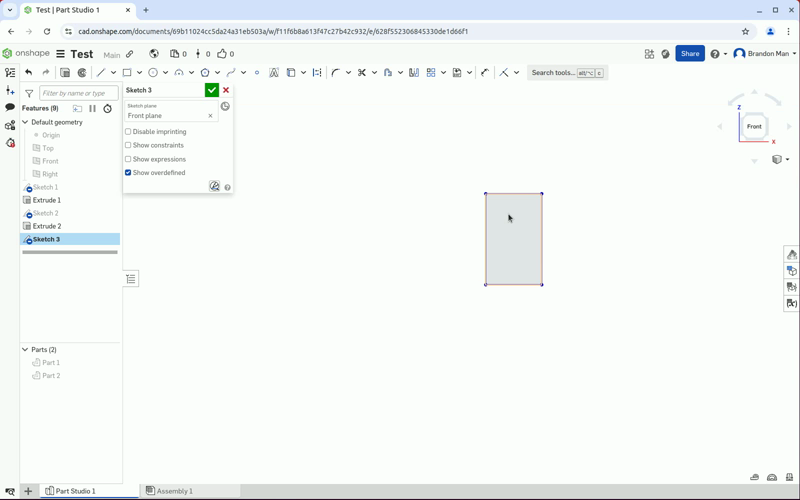
scroll(6)
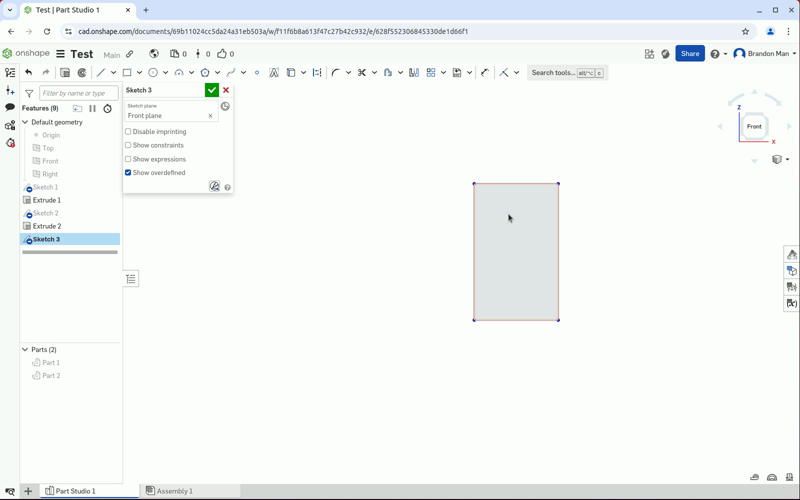
scroll(6)
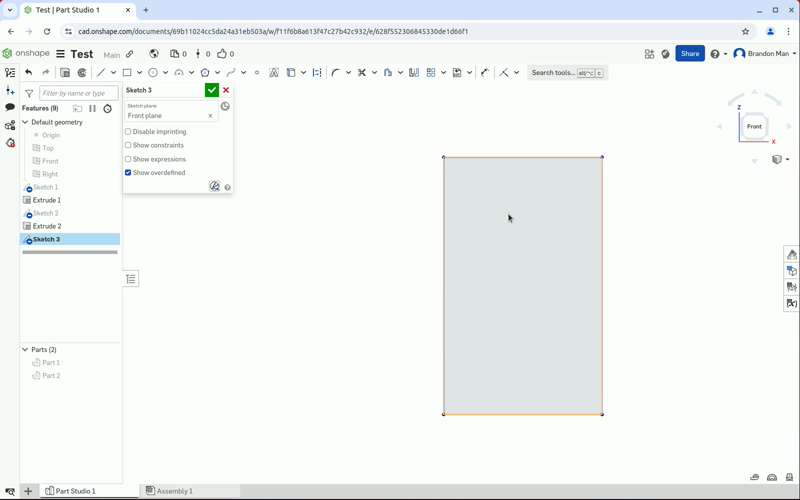
scroll(6)
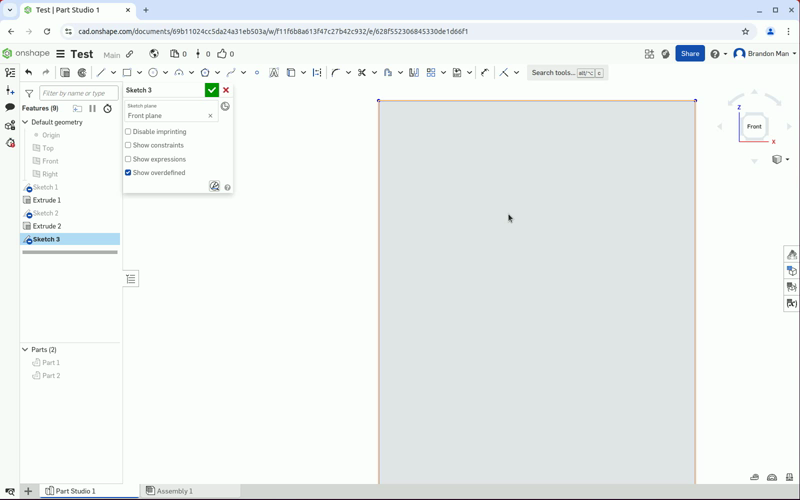
click(508, 213)
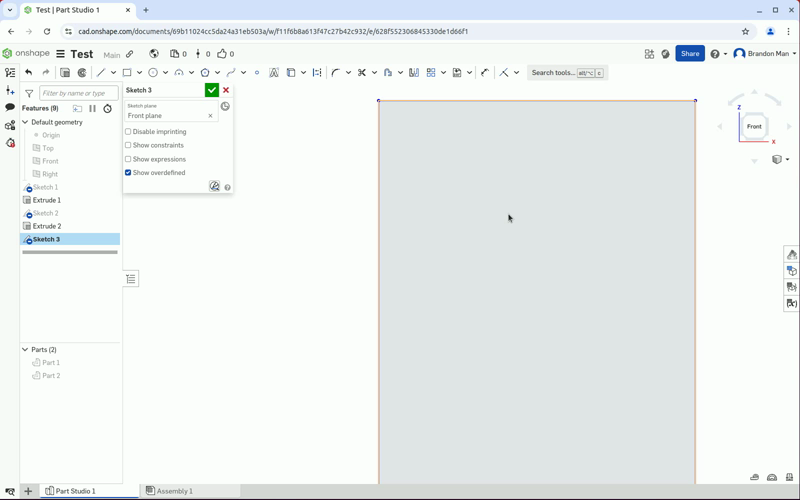
scroll(-6)
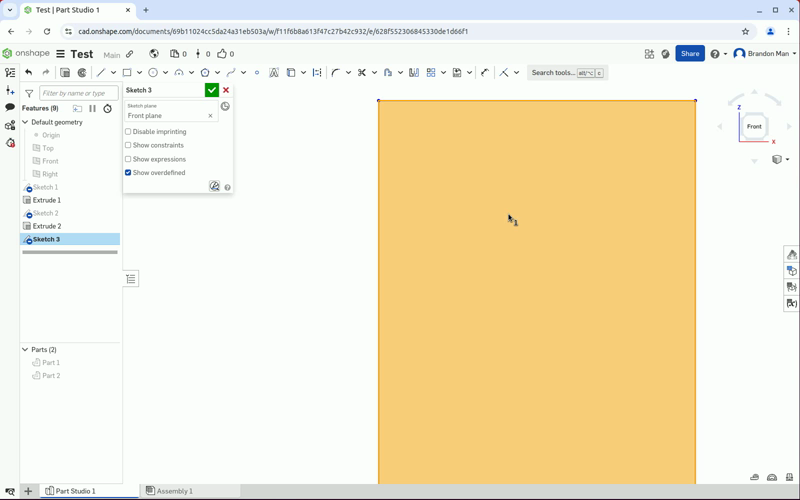
scroll(-6)
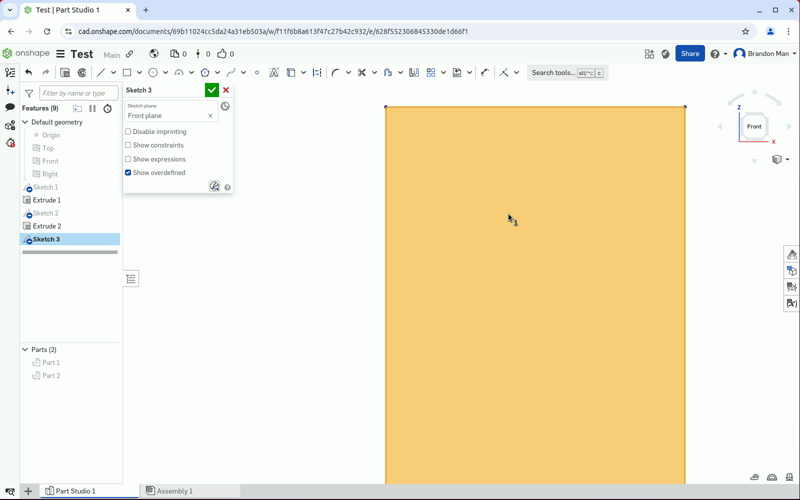
scroll(-6)
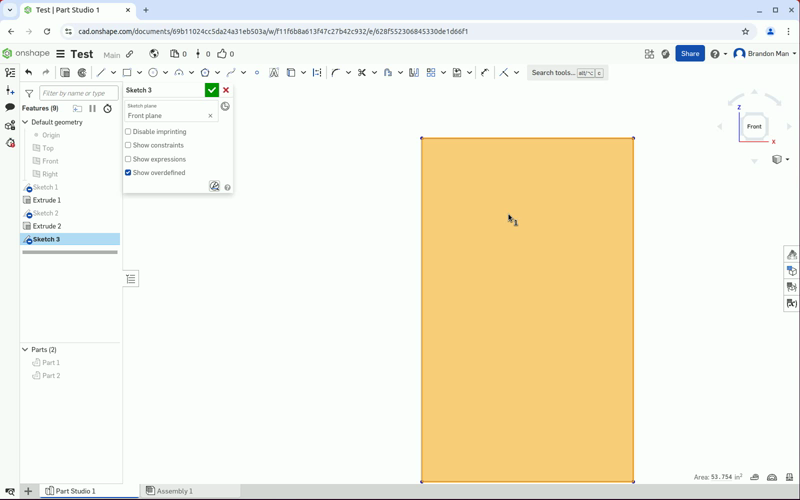
scroll(-6)
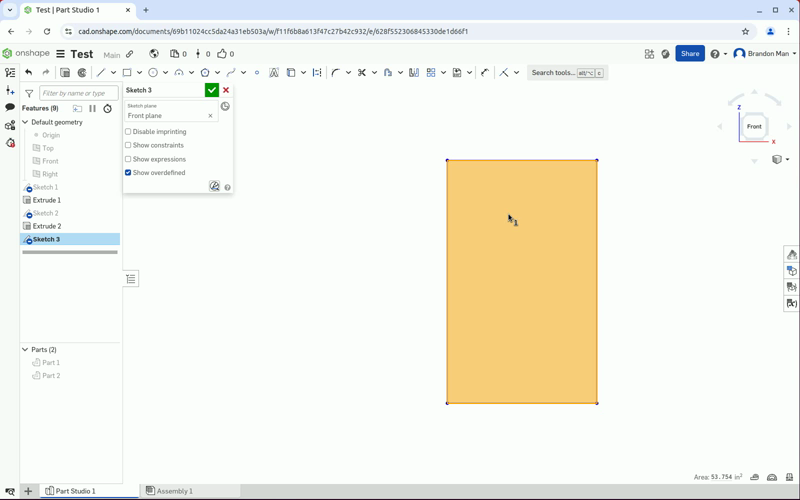
scroll(-6)
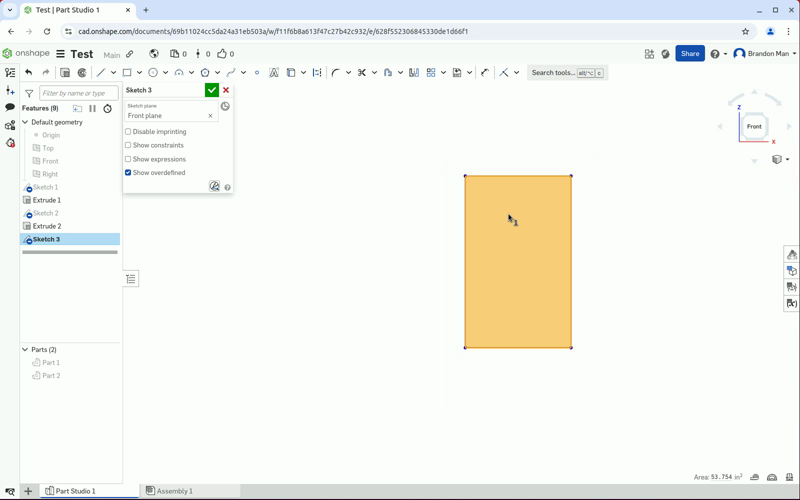
scroll(-6)
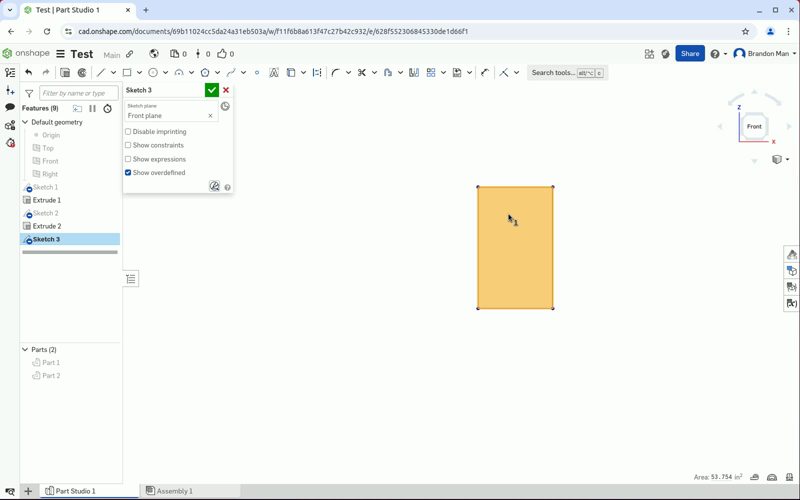
scroll(-6)
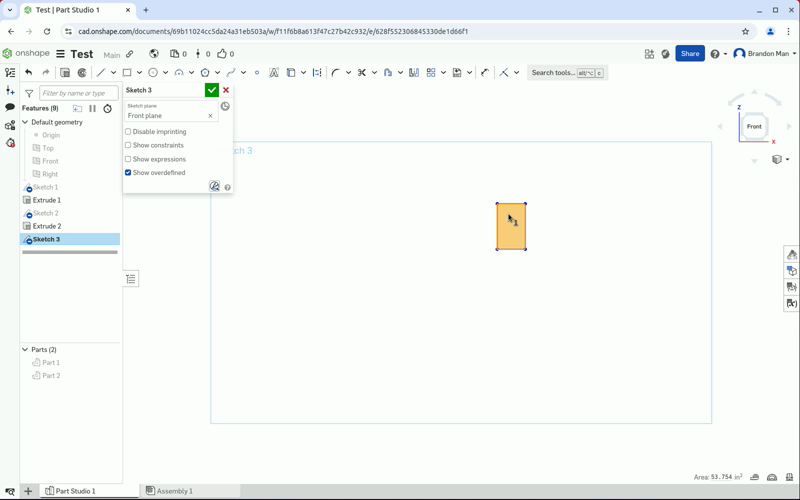
mouse_move(73, 352)
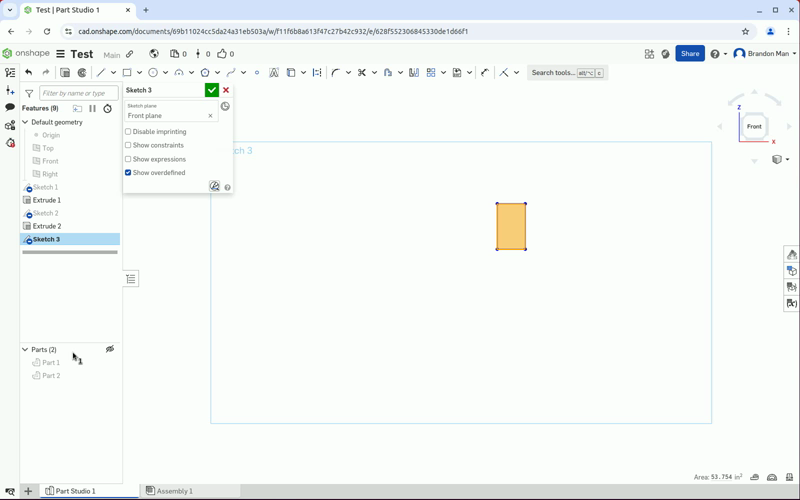
key(shift+y)
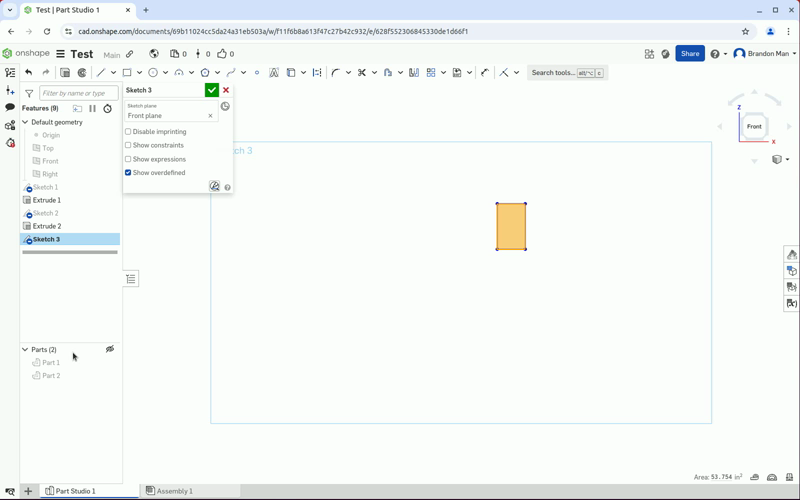
key(shift+e)
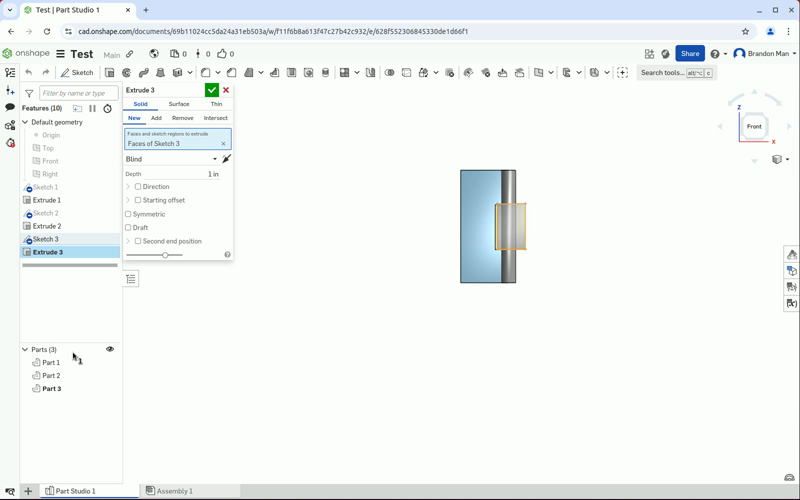
mouse_move(143, 106)
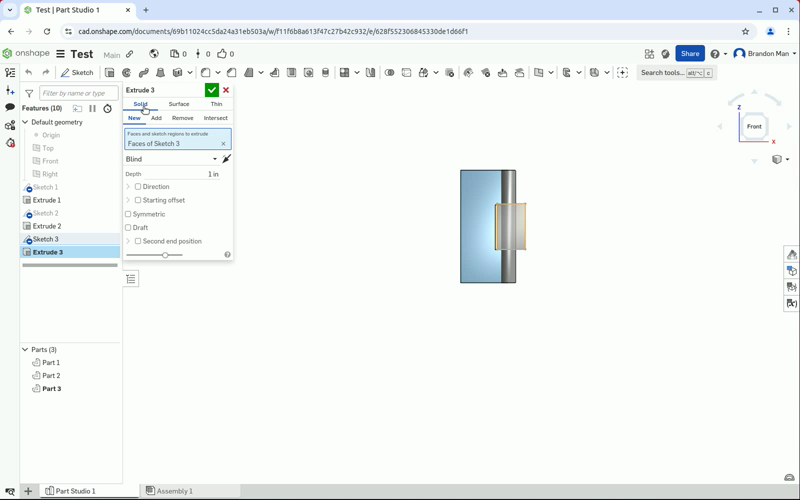
click(143, 106)
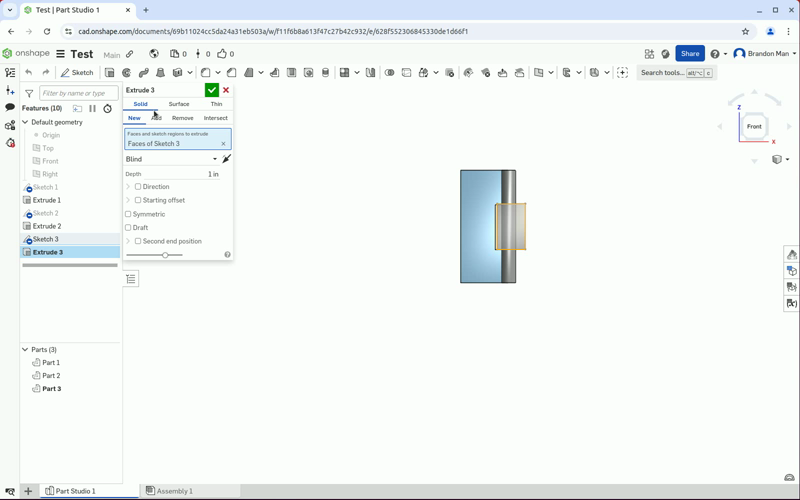
mouse_move(186, 120)
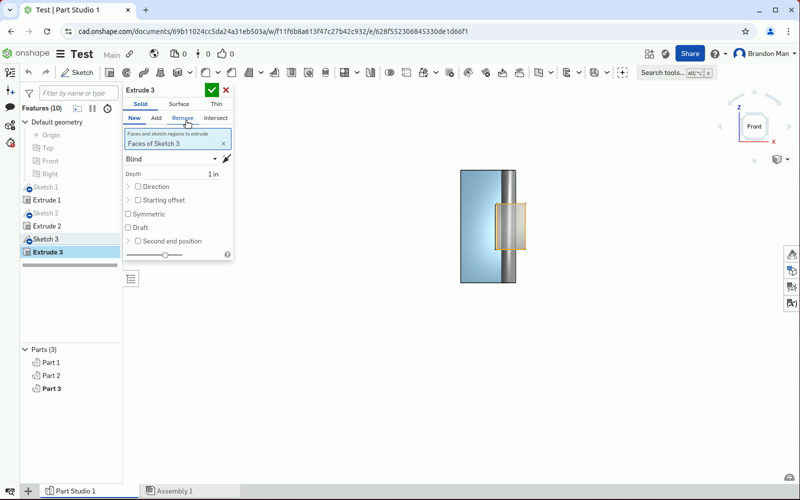
click(186, 120)
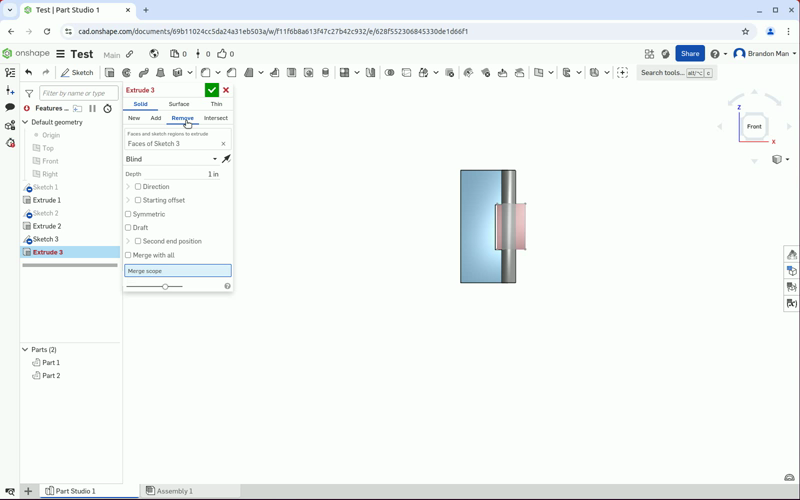
key(tab, 4)
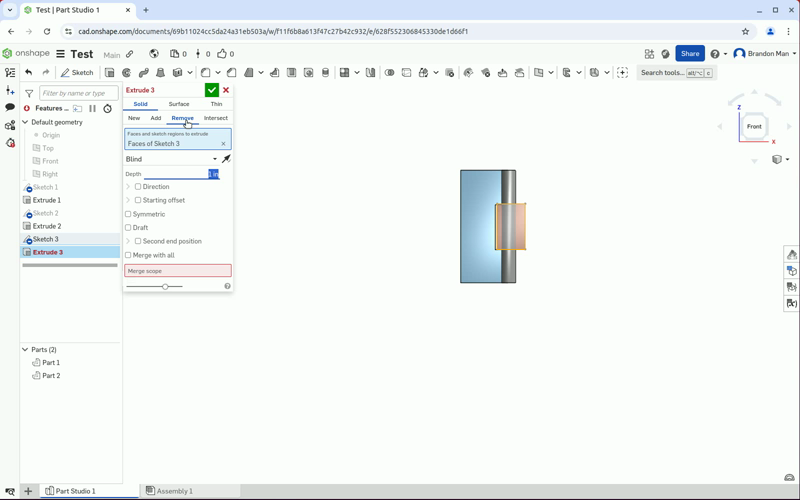
text(-5.055)
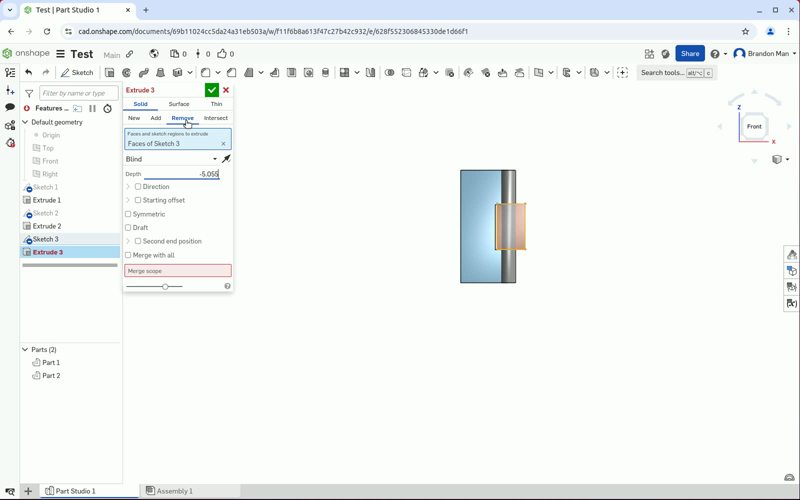
key(tab, 6)
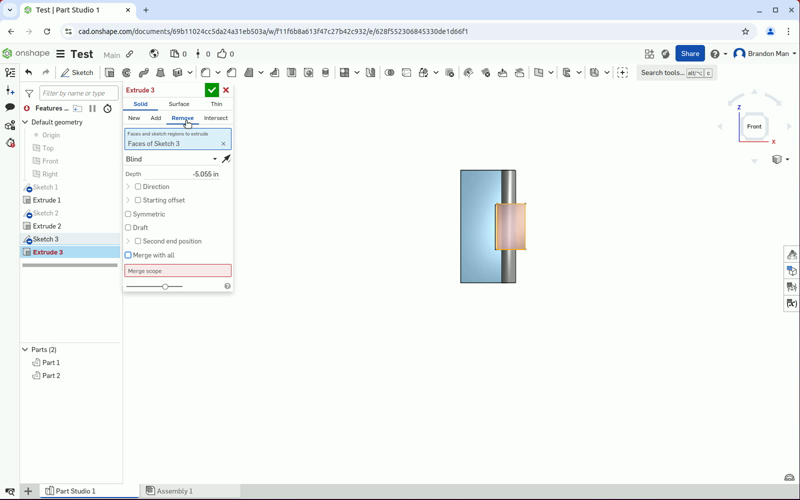
key(space)
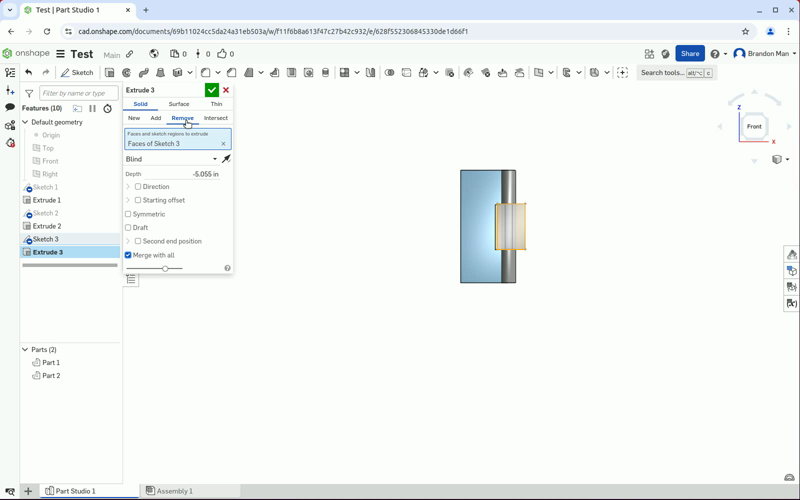
key(enter)
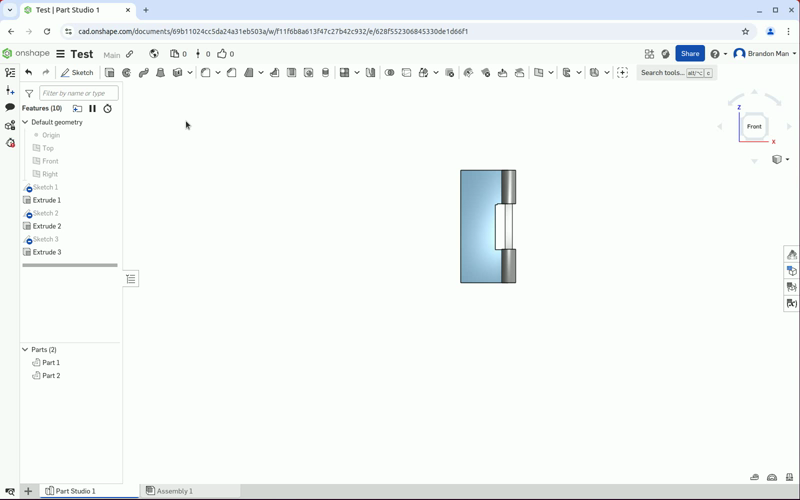
key(shift+h)
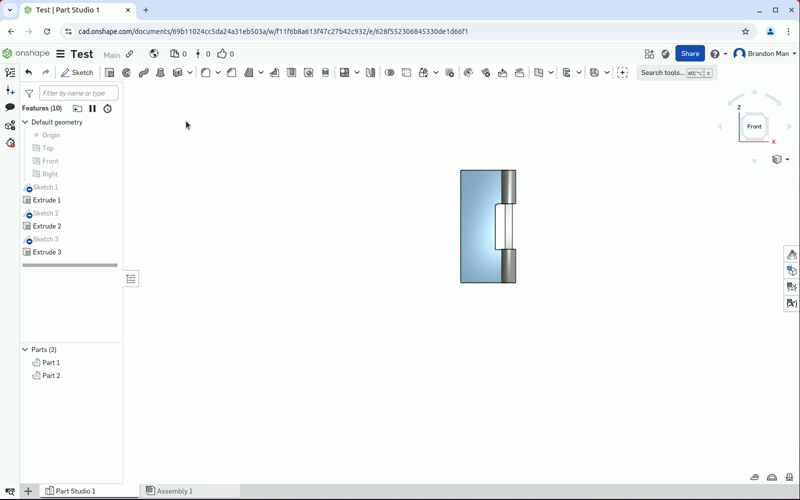
key(shift+h)
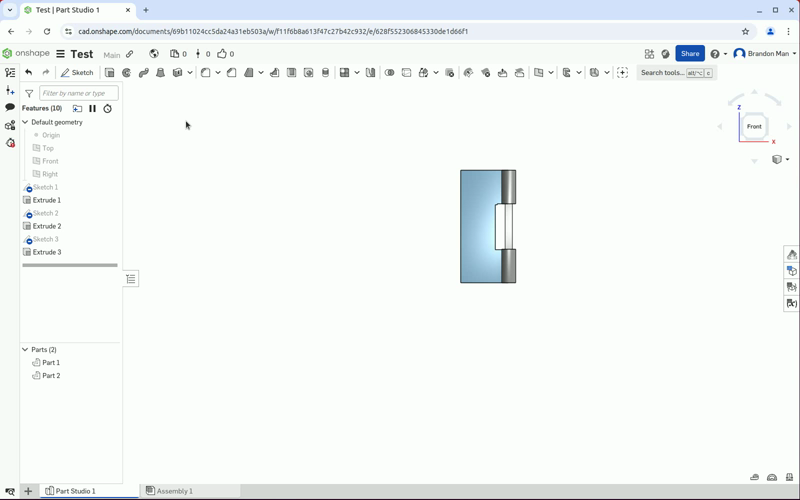
mouse_move(73, 189)
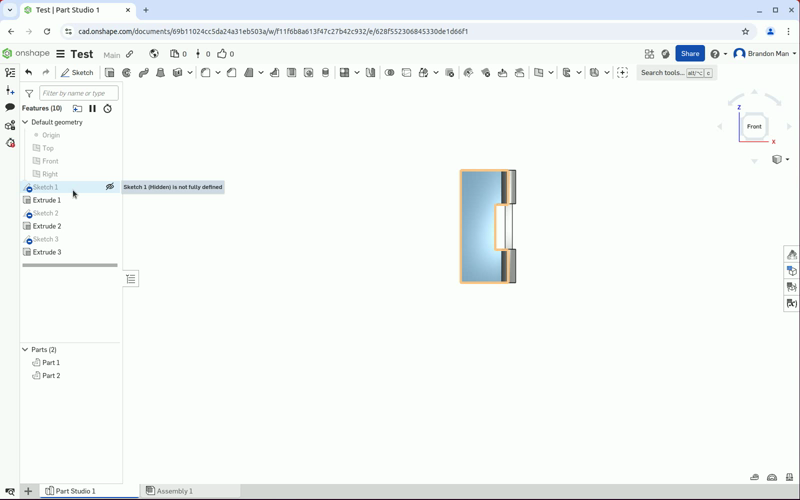
click(73, 189)
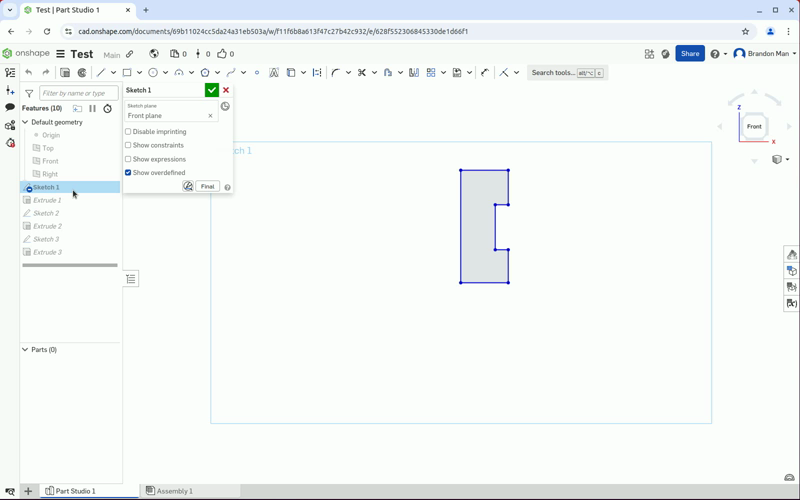
mouse_move(229, 92)
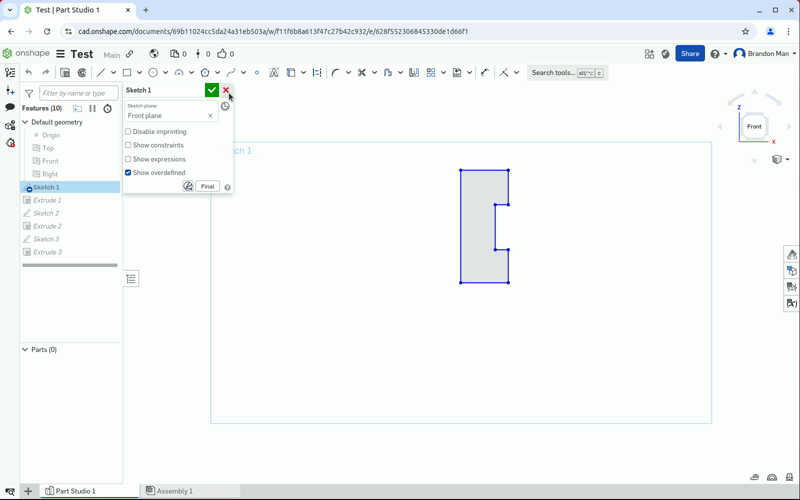
click(229, 92)
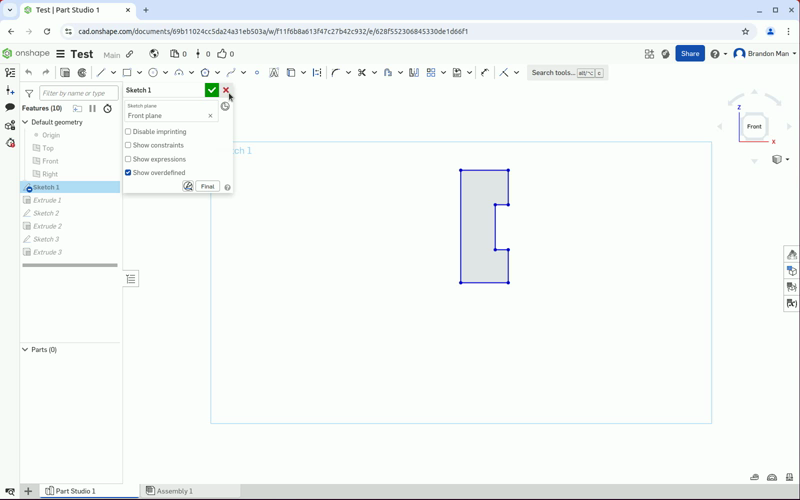
key(shift+s)
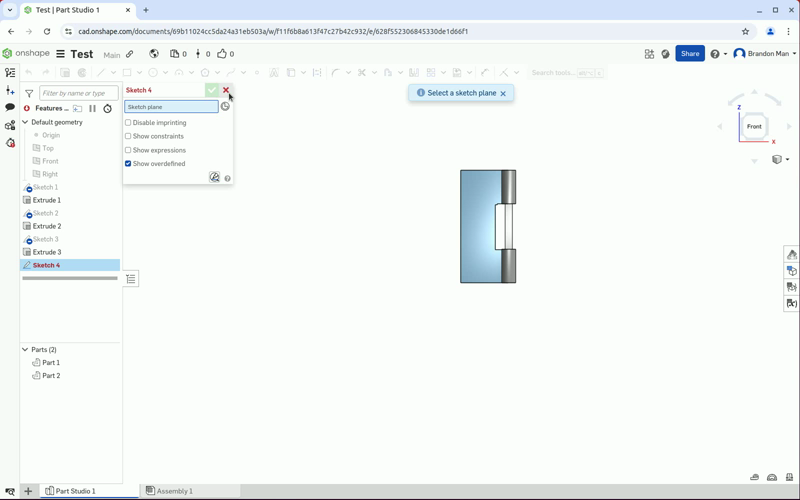
mouse_move(73, 163)
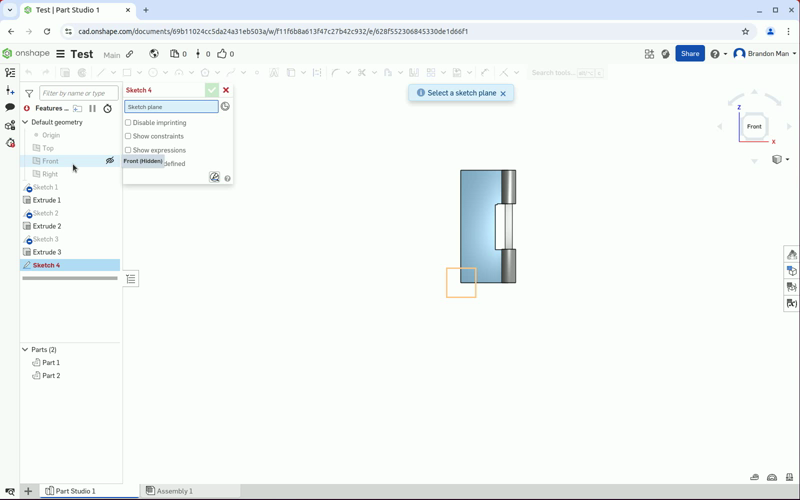
click(73, 163)
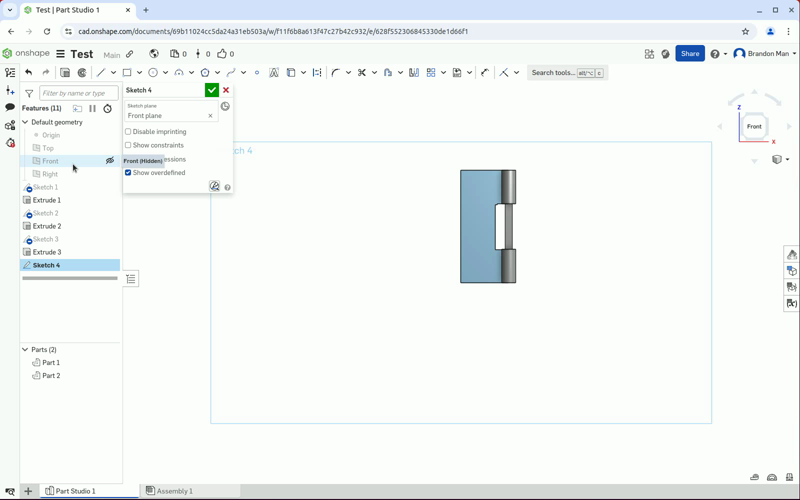
mouse_move(73, 352)
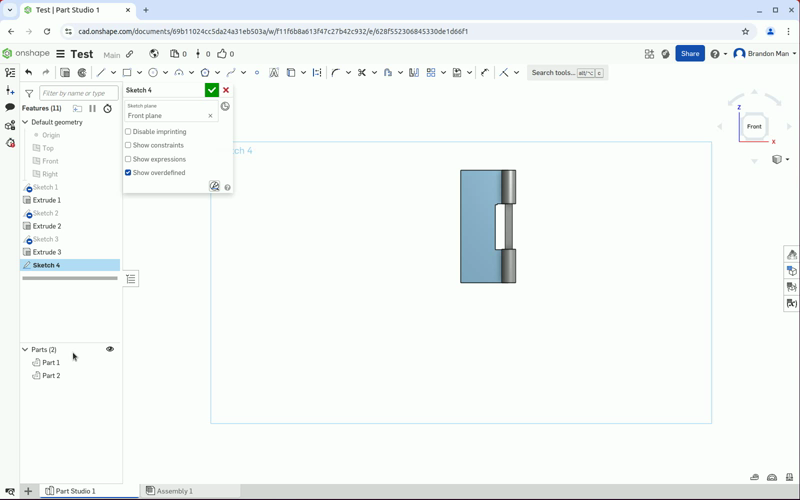
key(y)
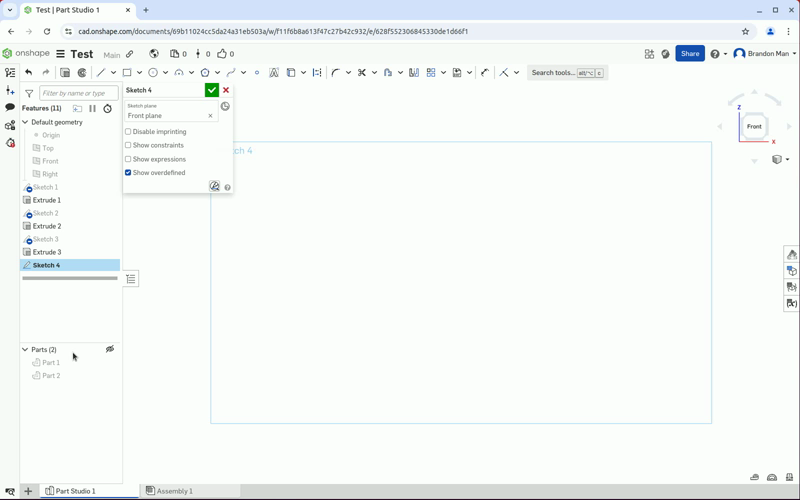
key(l)
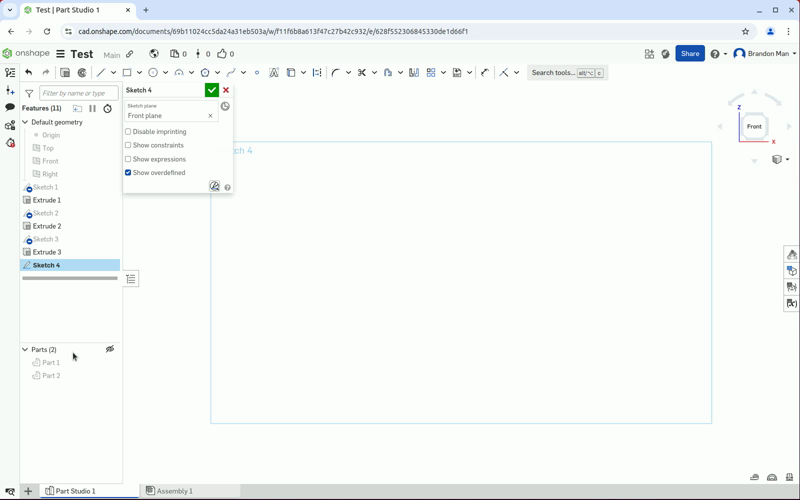
key_down(shift)
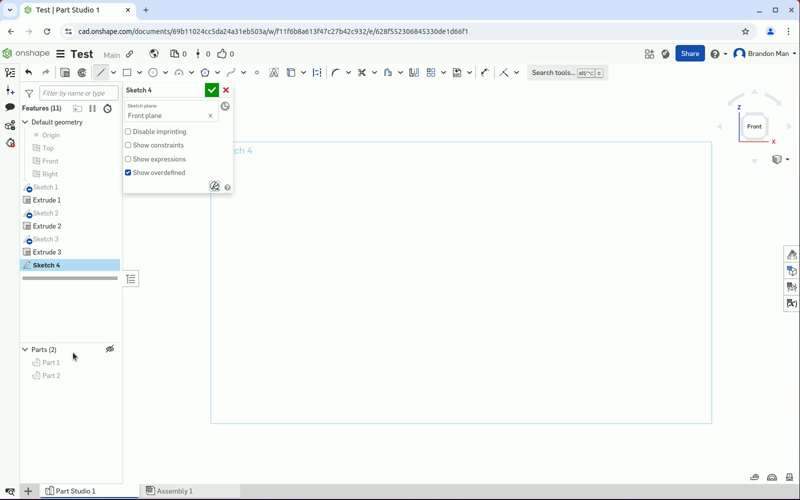
mouse_move(497, 249)
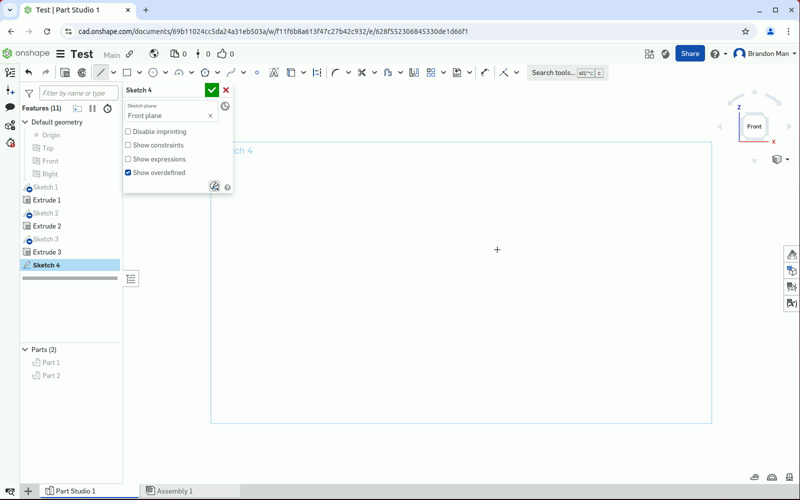
click(497, 249)
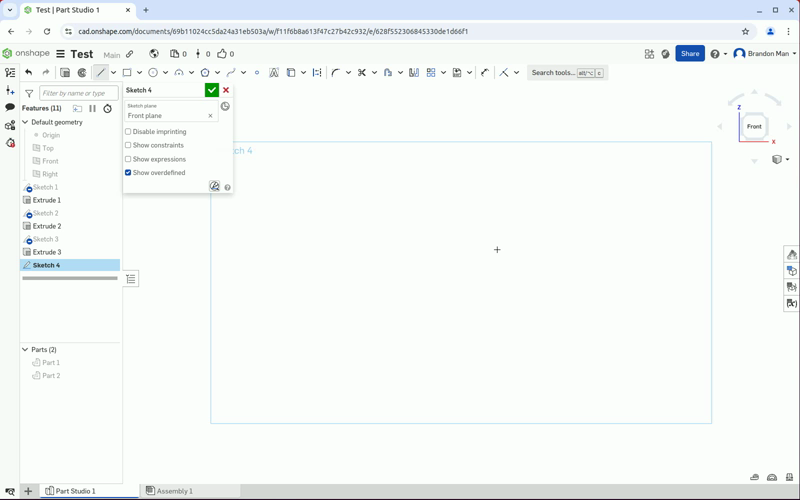
key_up(shift)
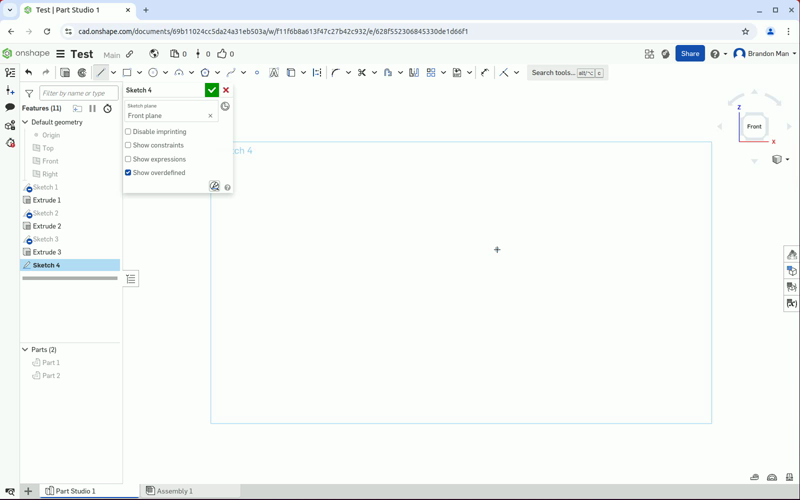
key_down(shift)
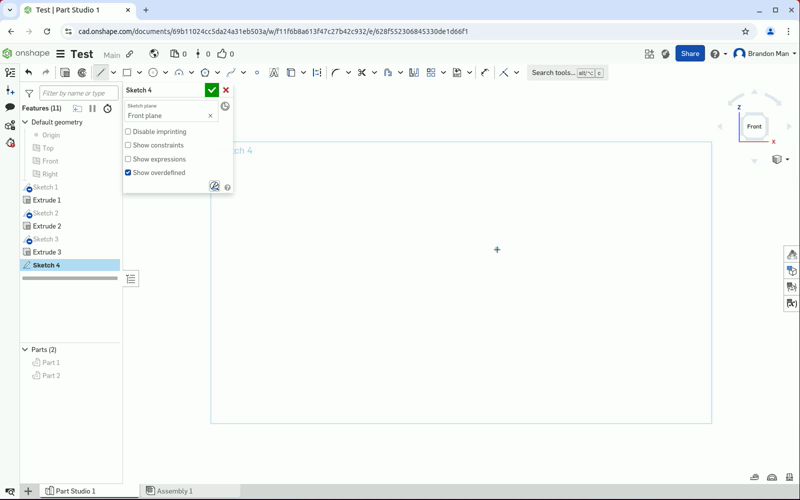
mouse_move(527, 249)
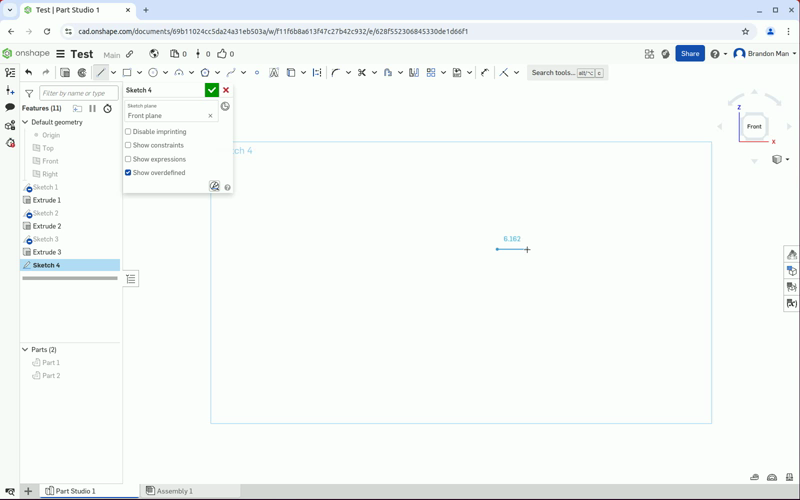
mouse_move(525, 249)
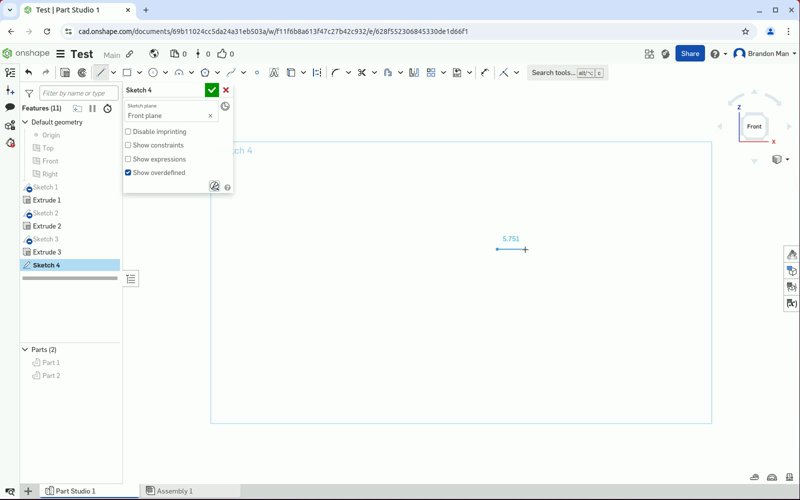
click(525, 249)
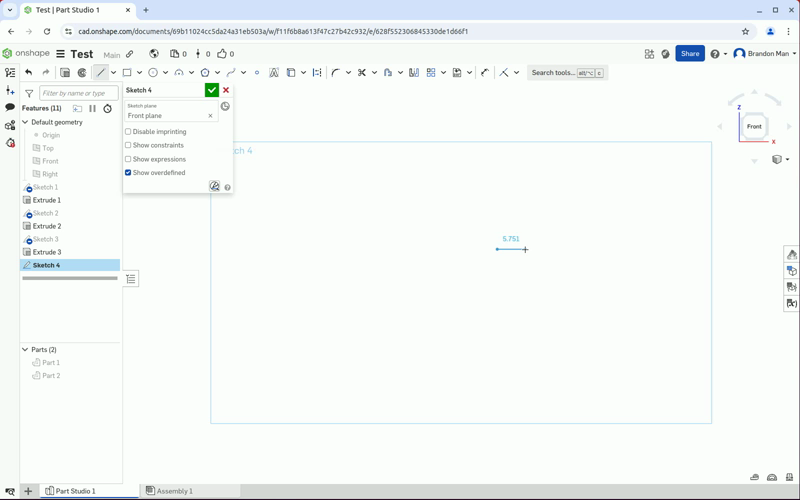
key_up(shift)
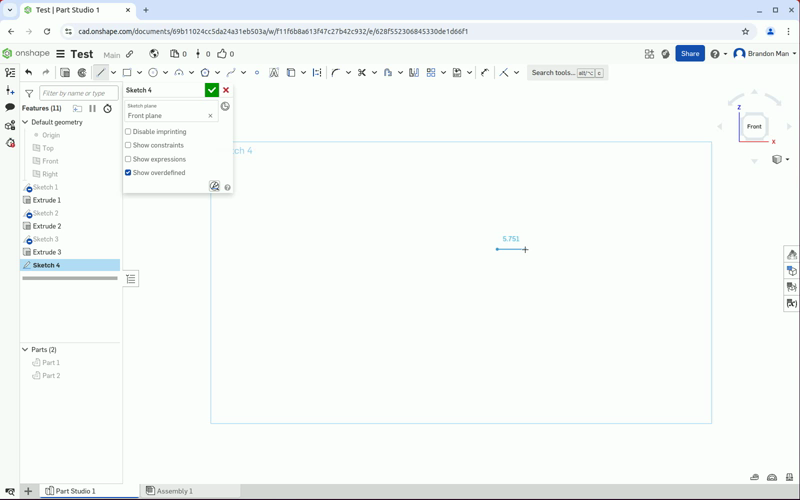
key_down(shift)
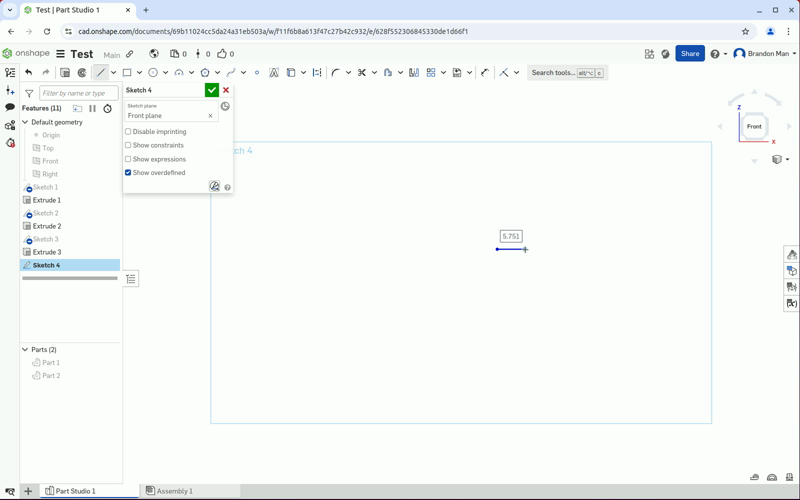
mouse_move(555, 249)
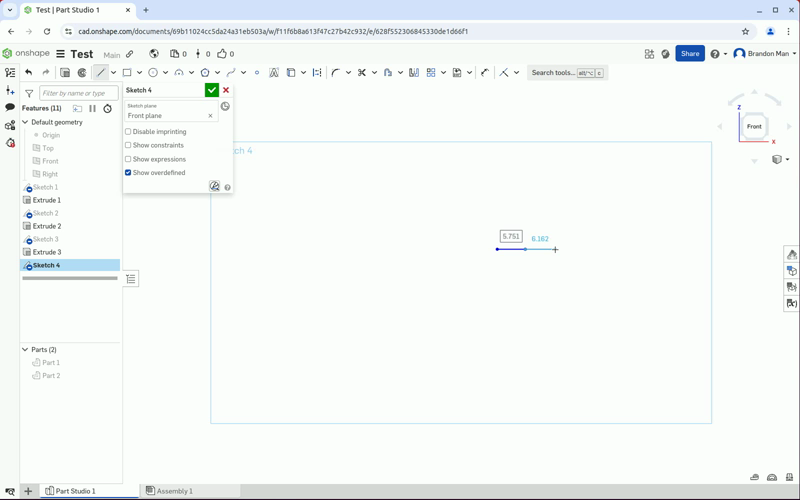
mouse_move(525, 203)
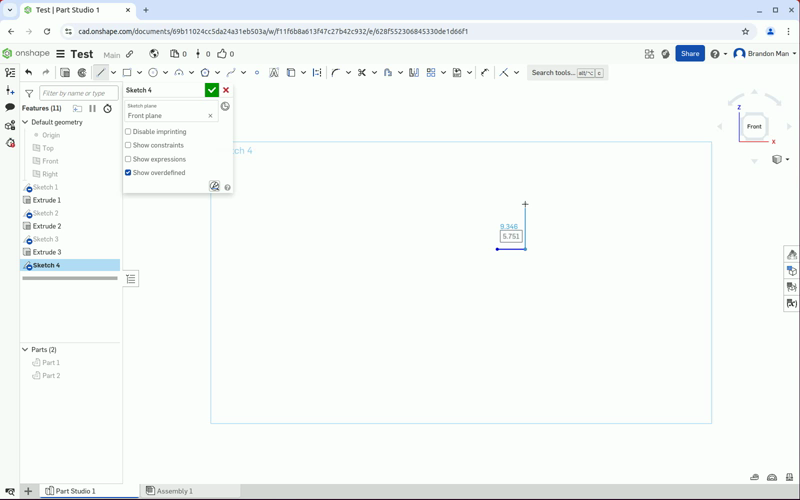
click(525, 203)
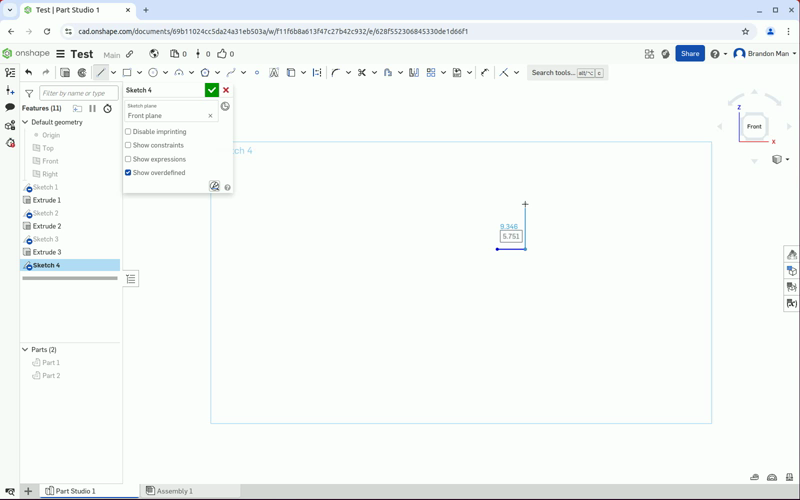
key_up(shift)
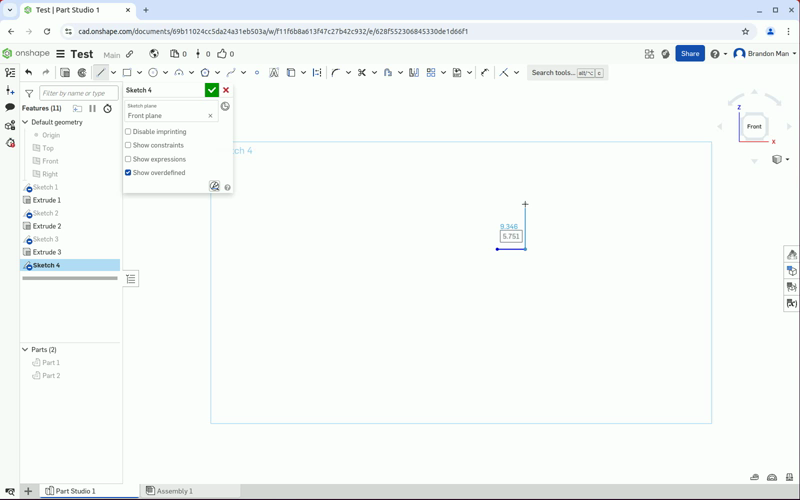
key_down(shift)
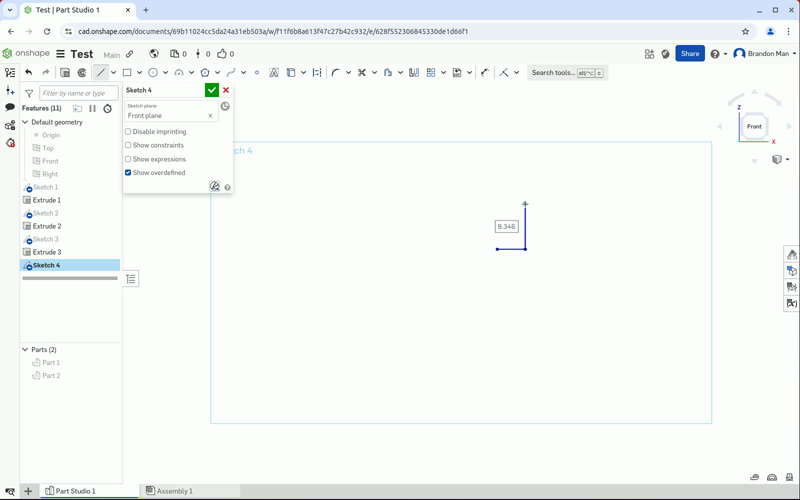
mouse_move(555, 203)
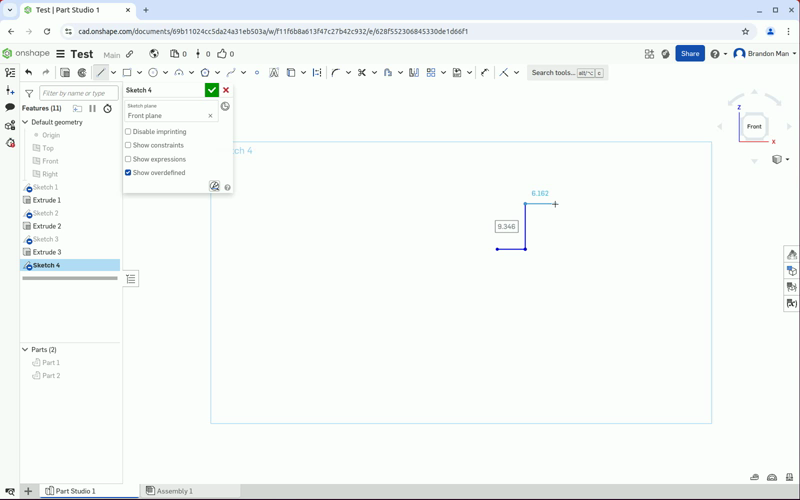
mouse_move(497, 203)
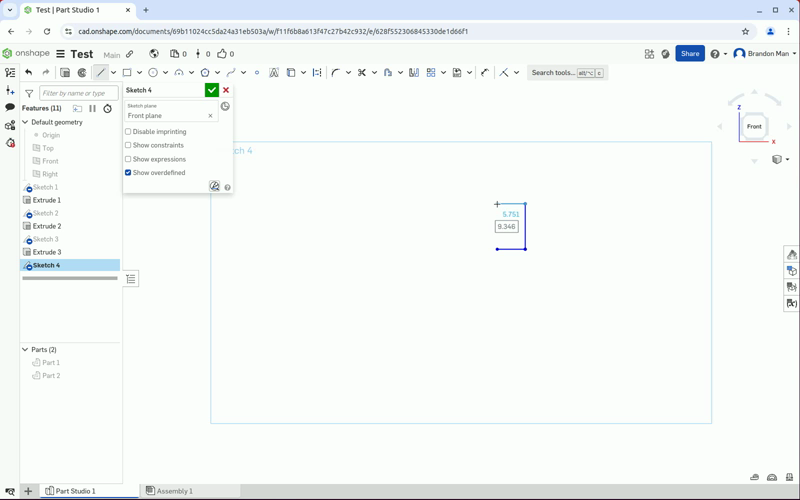
click(497, 203)
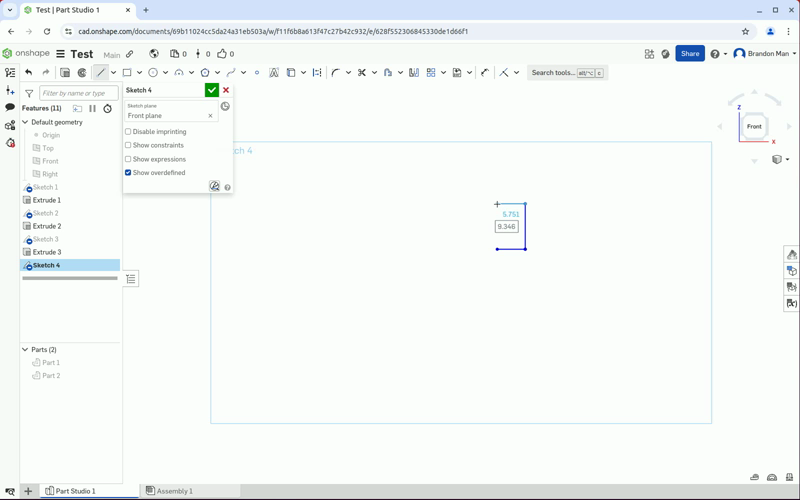
key_up(shift)
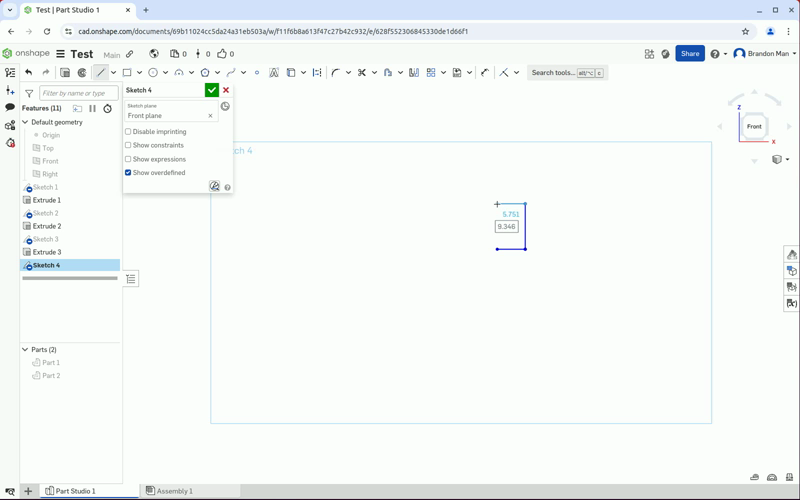
mouse_move(527, 203)
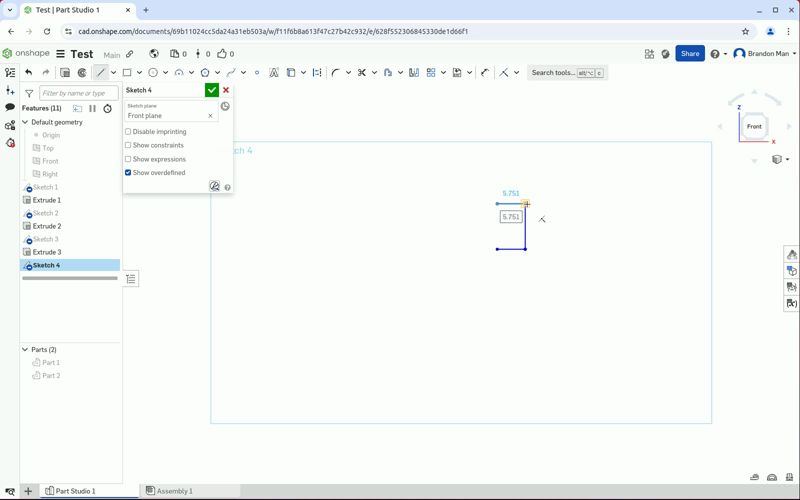
key_down(shift)
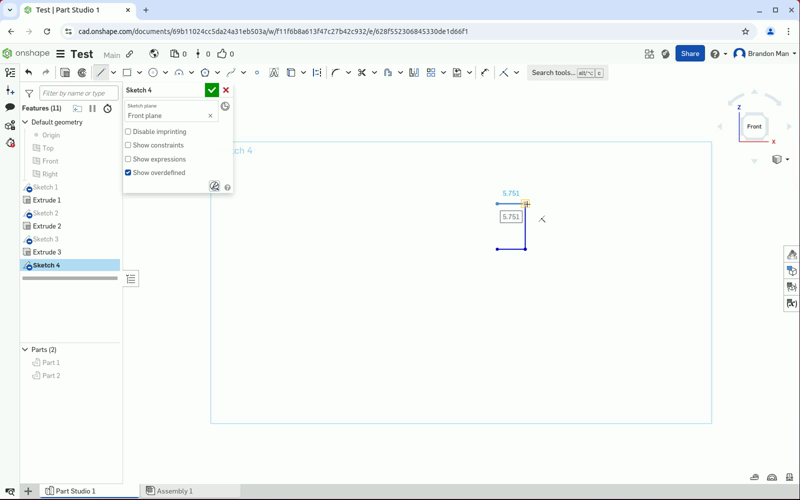
mouse_move(497, 249)
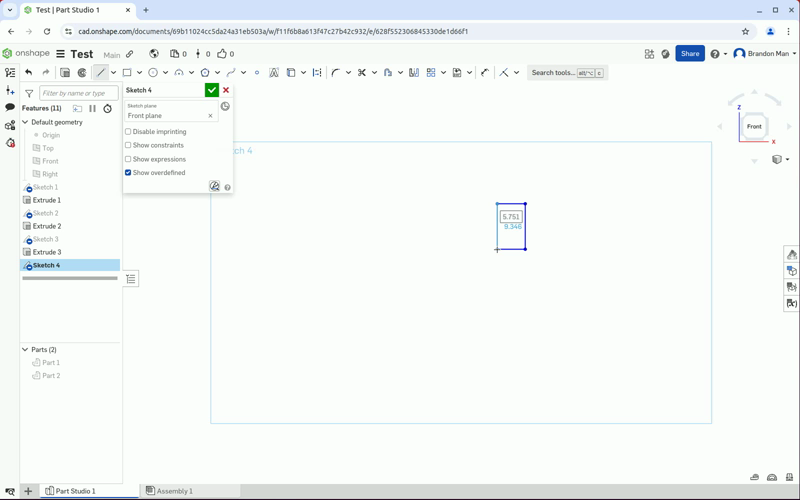
key_up(shift)
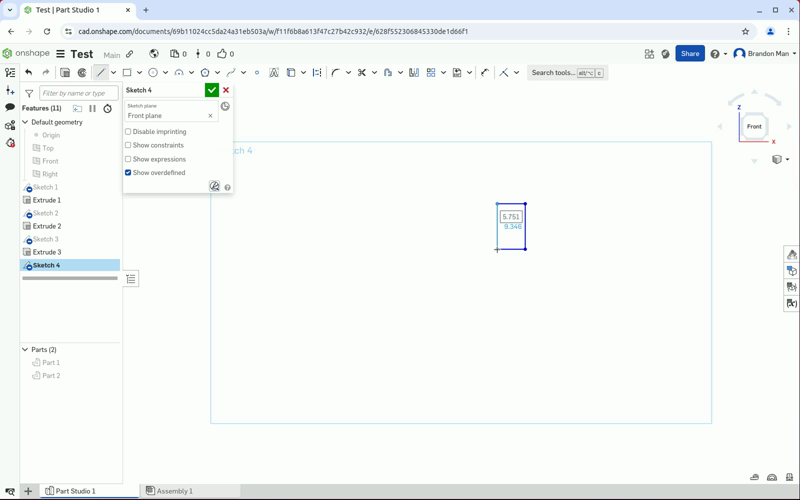
click(497, 249)
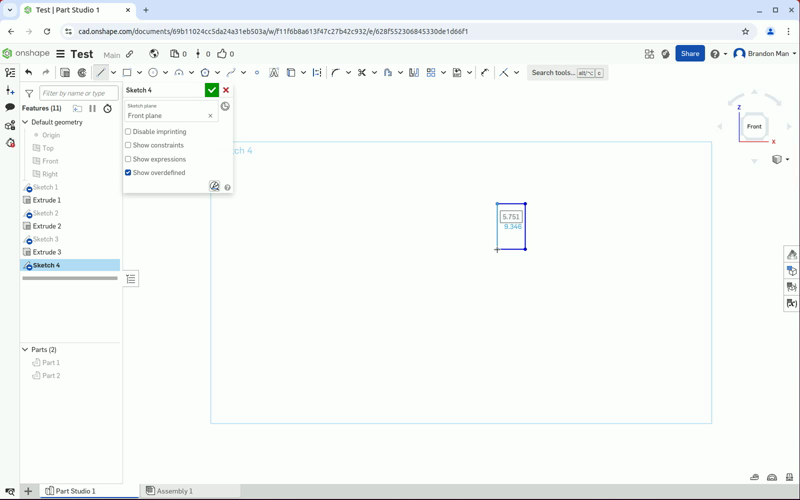
key(esc)
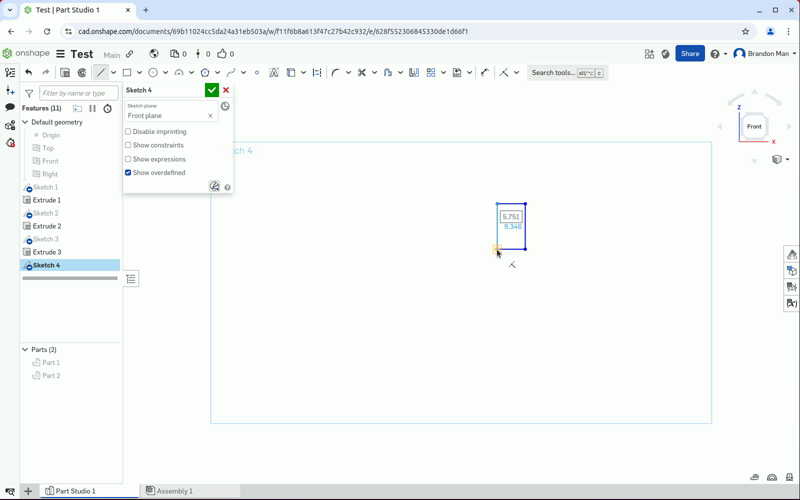
mouse_move(519, 219)
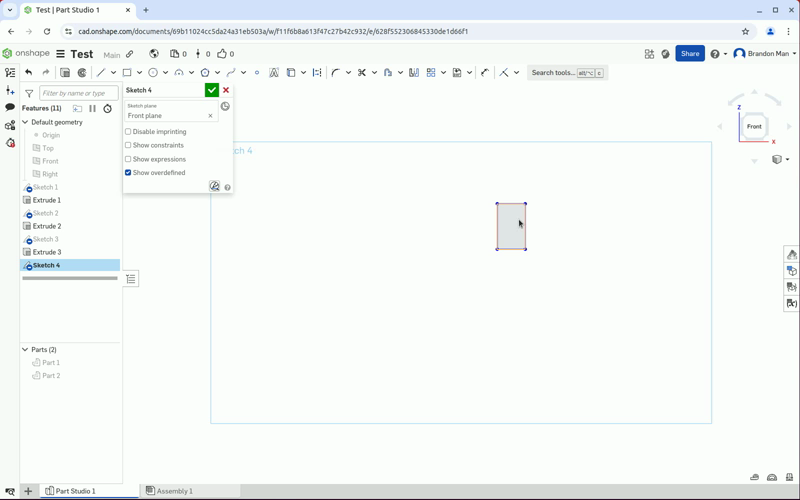
scroll(6)
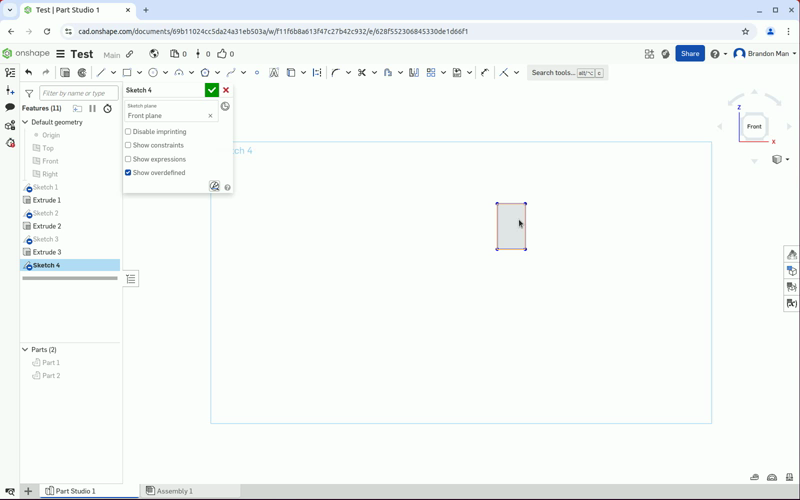
scroll(6)
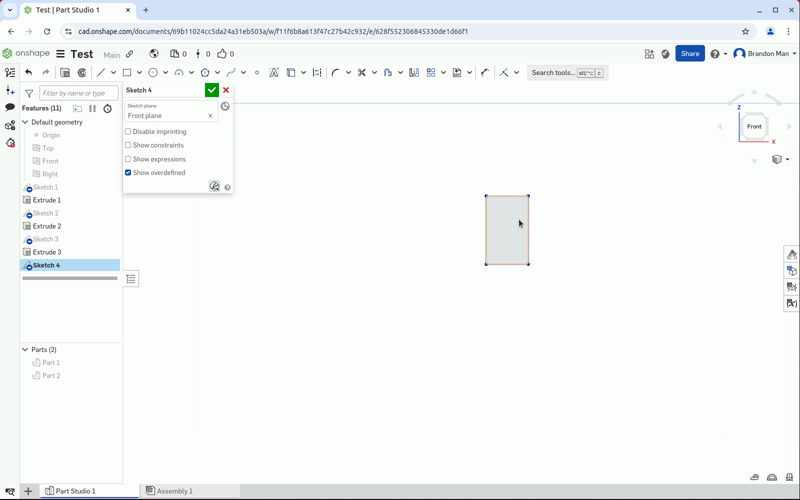
scroll(6)
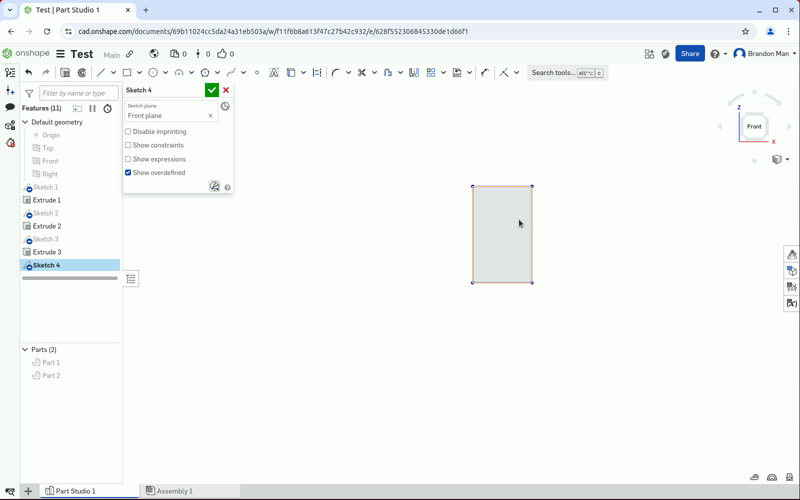
scroll(6)
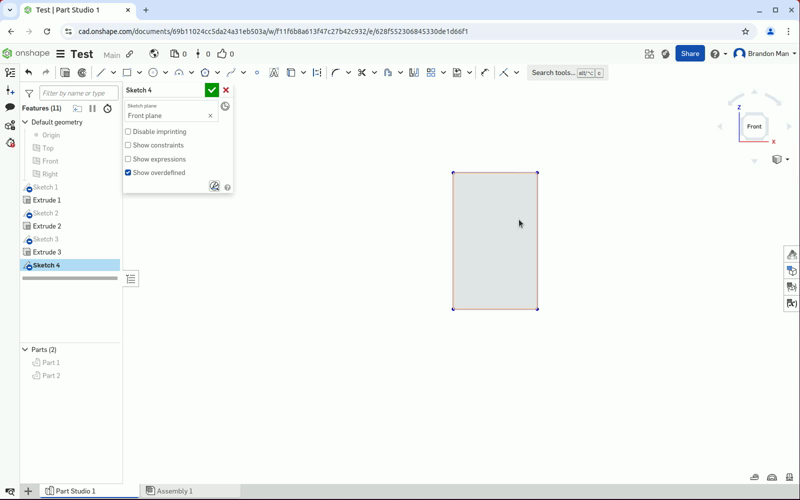
scroll(6)
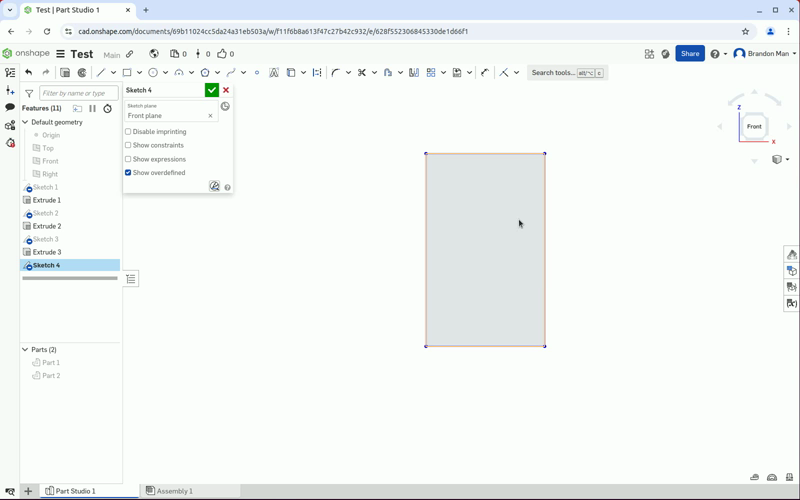
scroll(6)
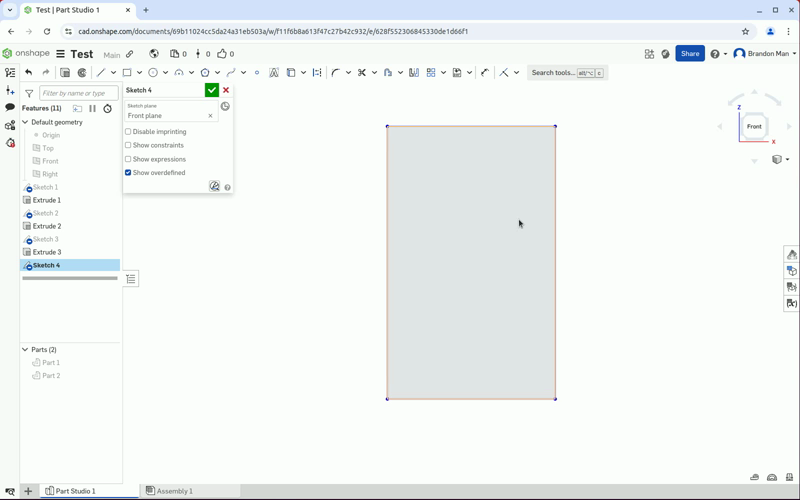
scroll(6)
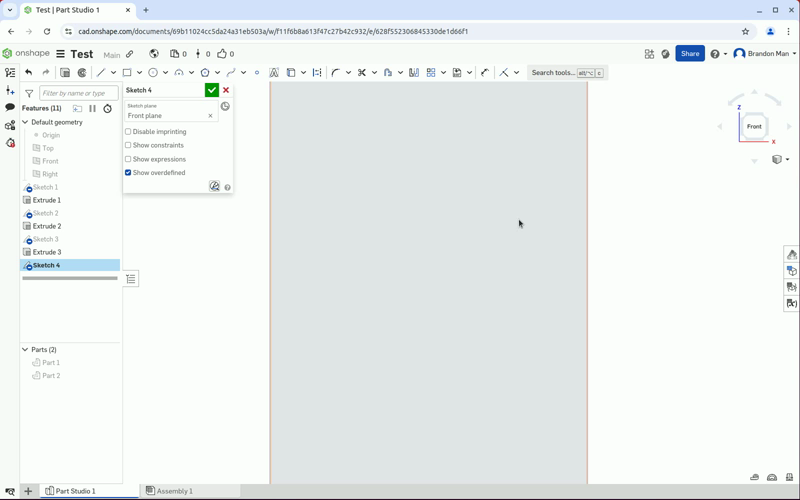
click(519, 219)
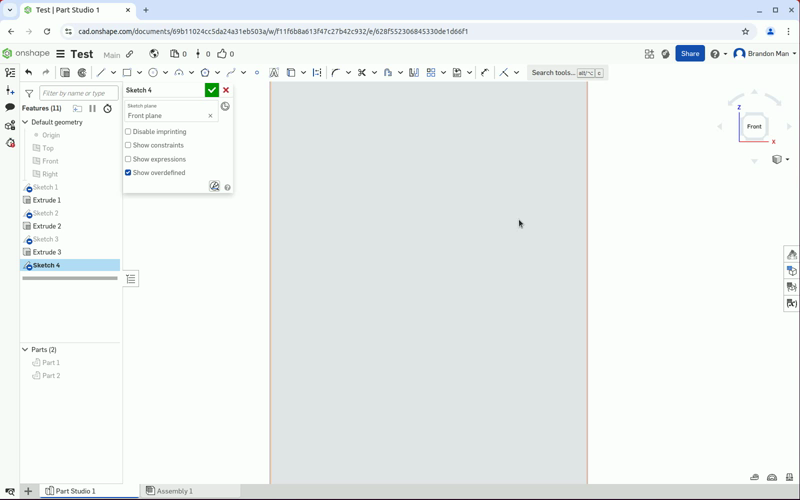
scroll(-6)
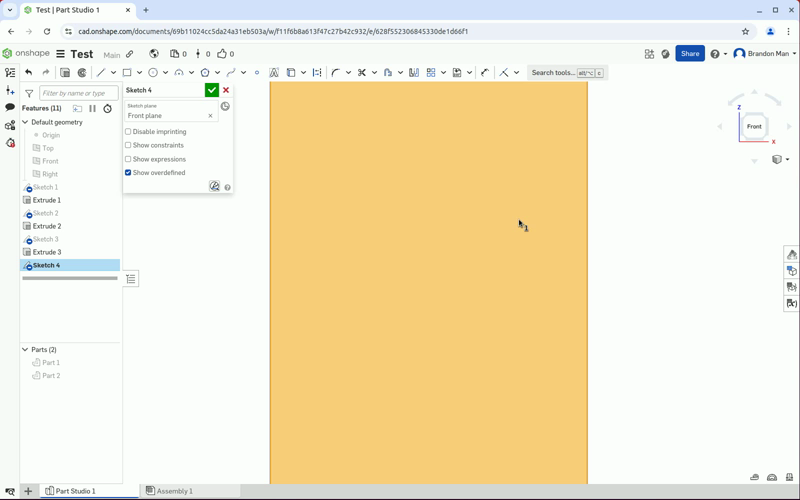
scroll(-6)
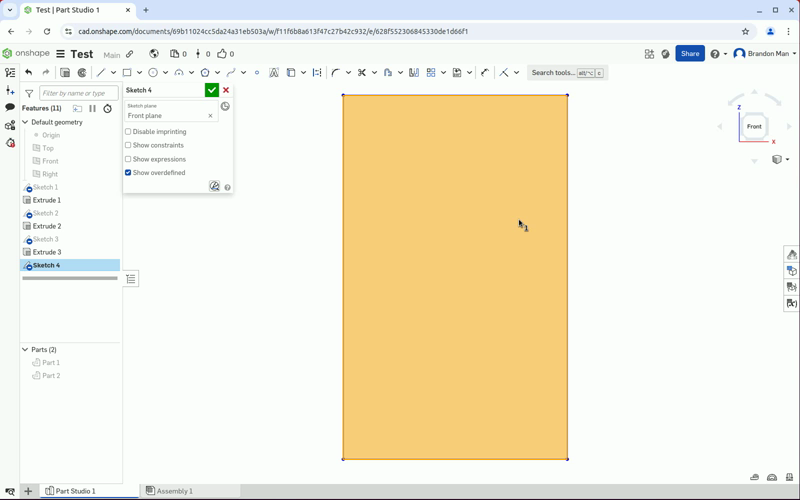
scroll(-6)
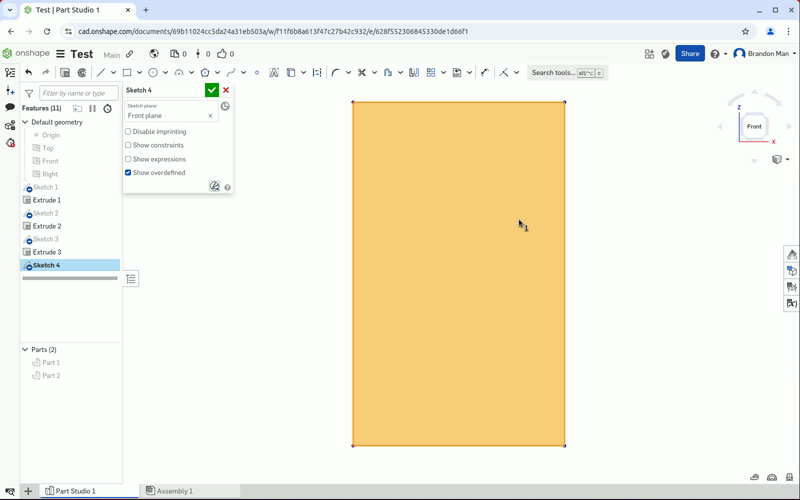
scroll(-6)
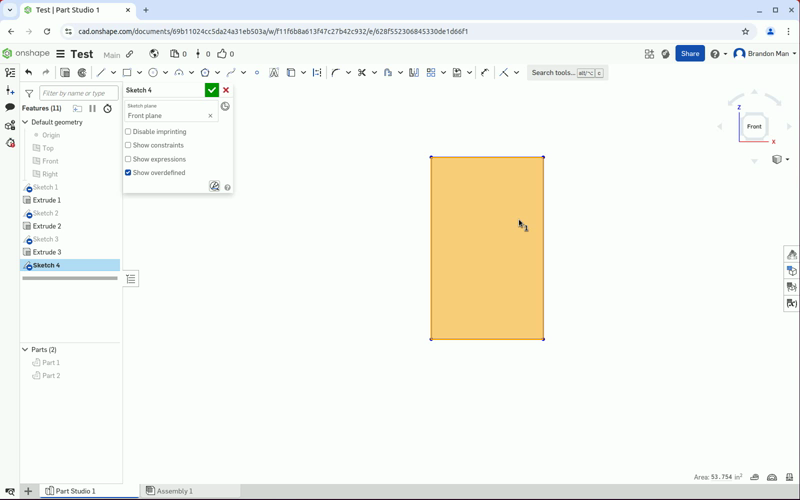
scroll(-6)
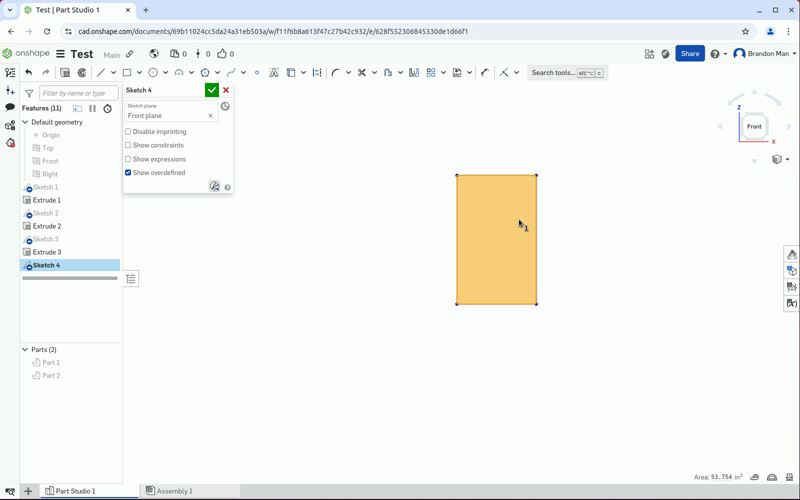
scroll(-6)
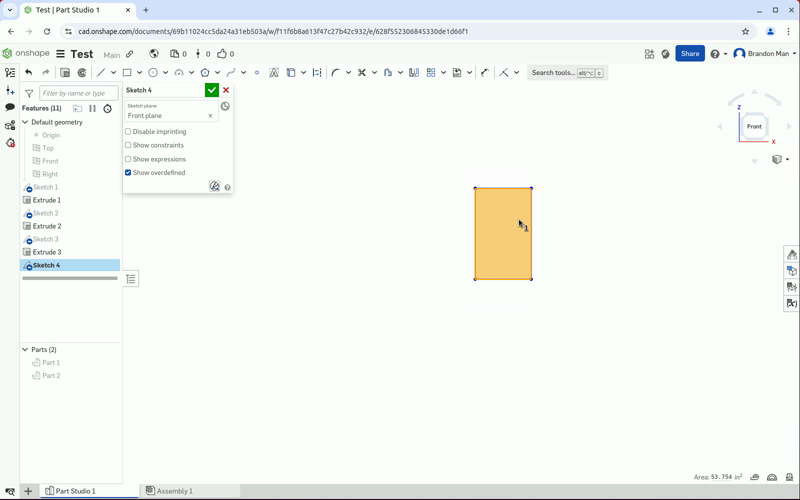
scroll(-6)
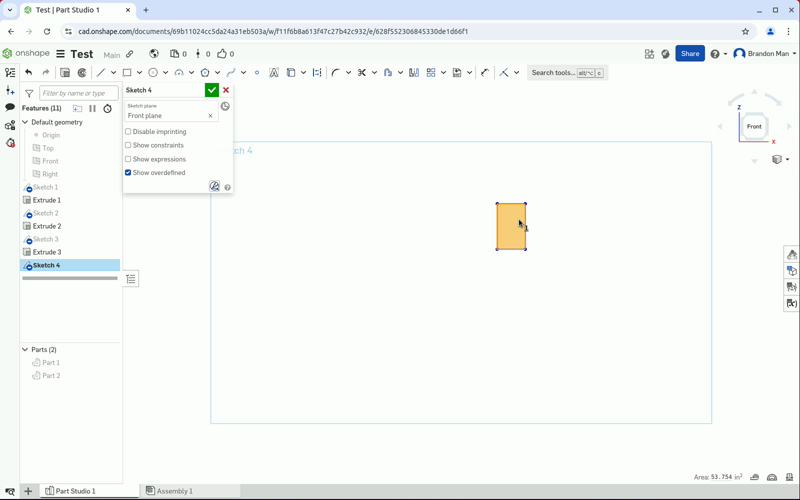
mouse_move(73, 352)
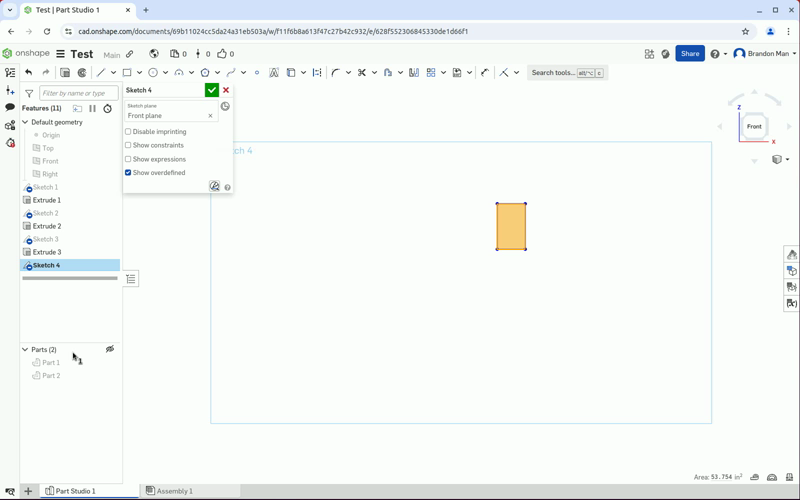
key(shift+y)
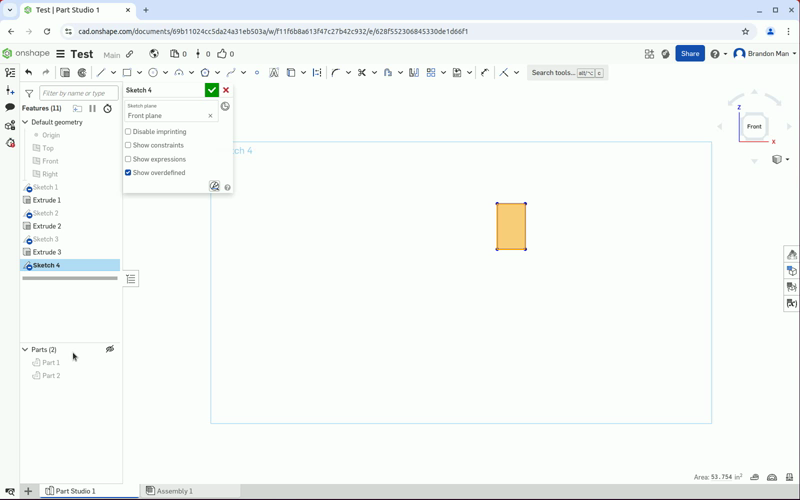
key(shift+e)
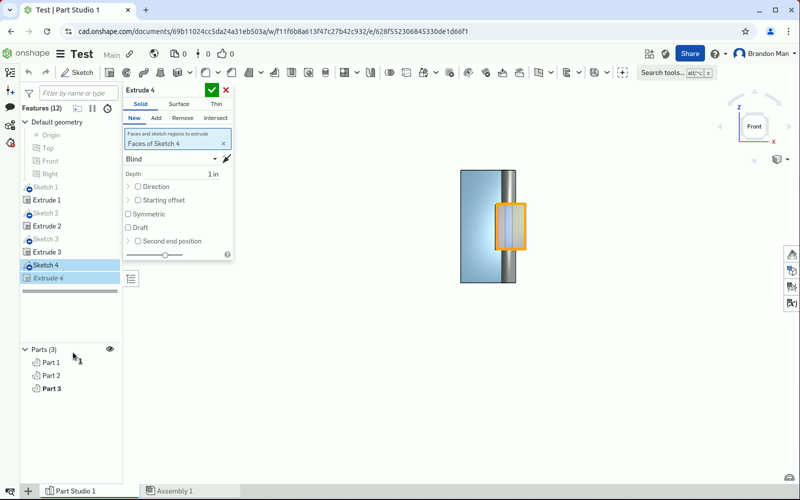
mouse_move(143, 106)
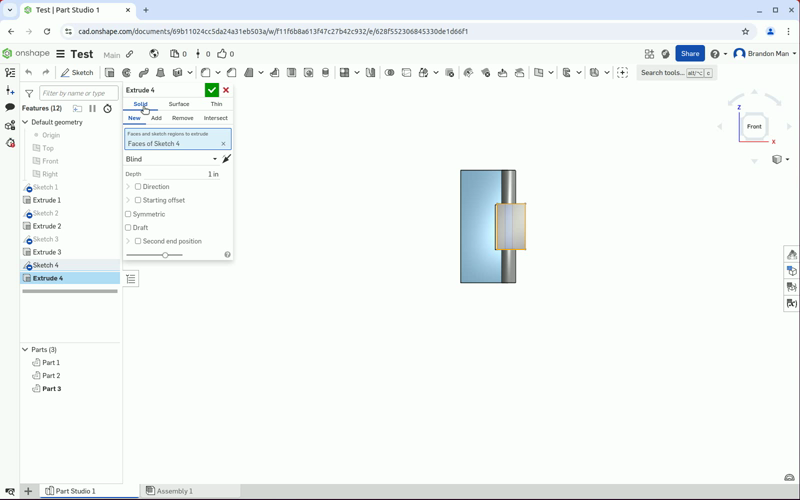
click(143, 106)
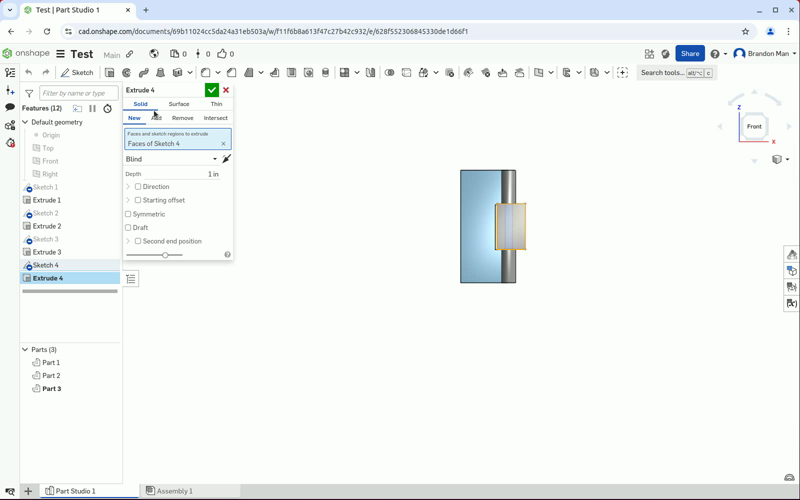
mouse_move(186, 120)
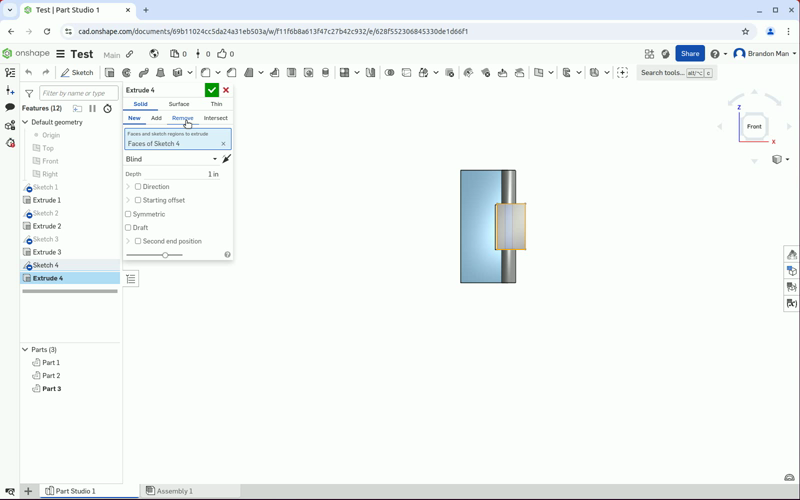
click(186, 120)
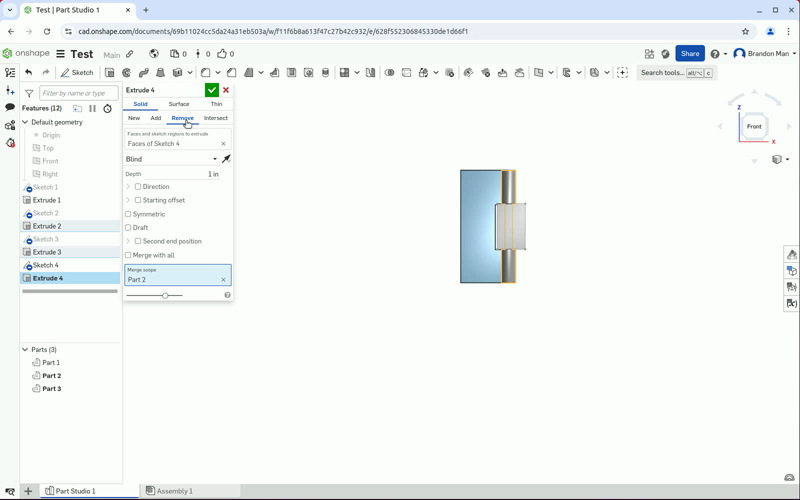
key(tab, 4)
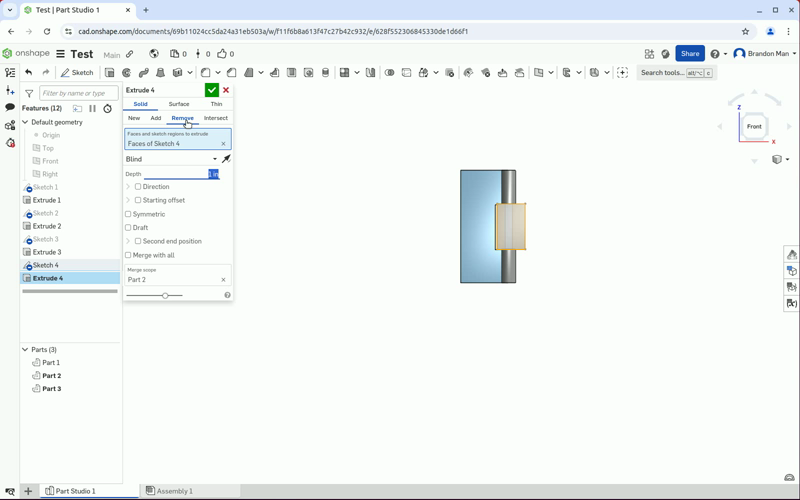
text(5.055)
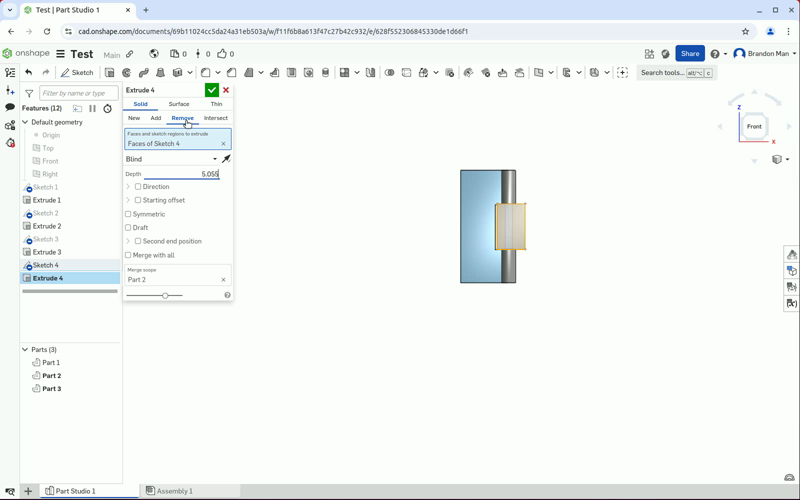
key(tab, 6)
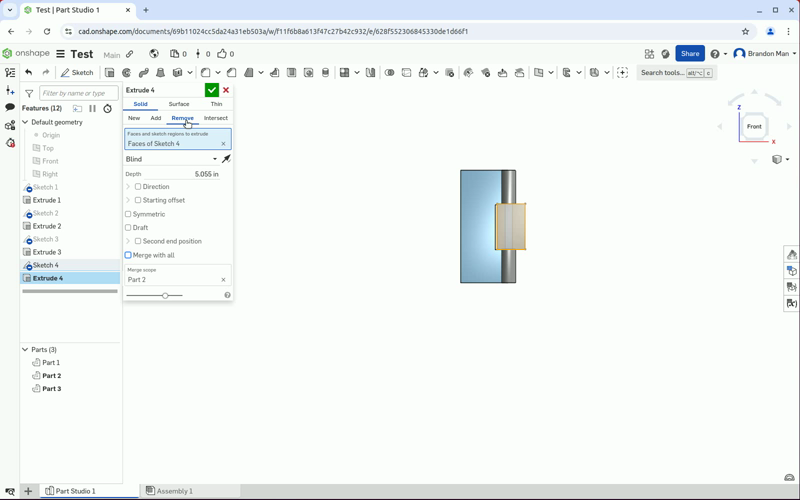
key(space)
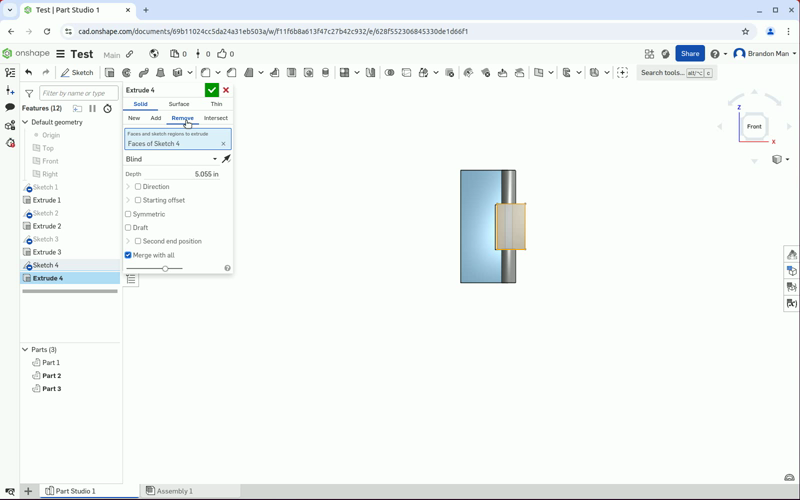
key(enter)
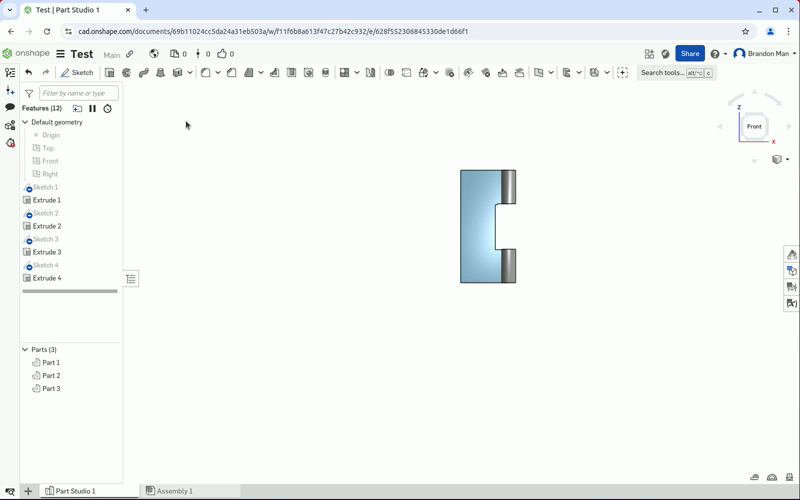
key(shift+h)
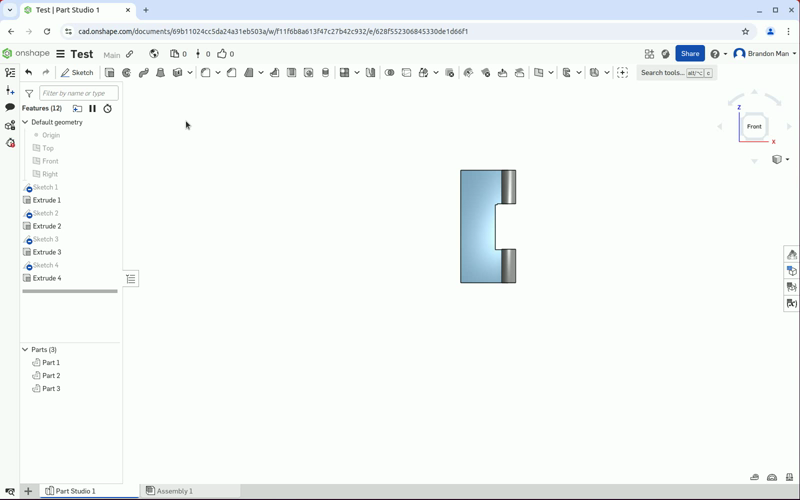
key(shift+h)
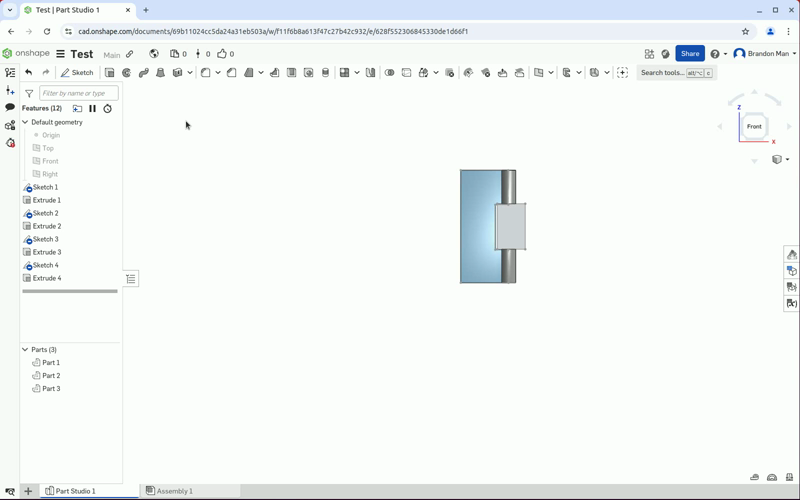
key(shift+7)
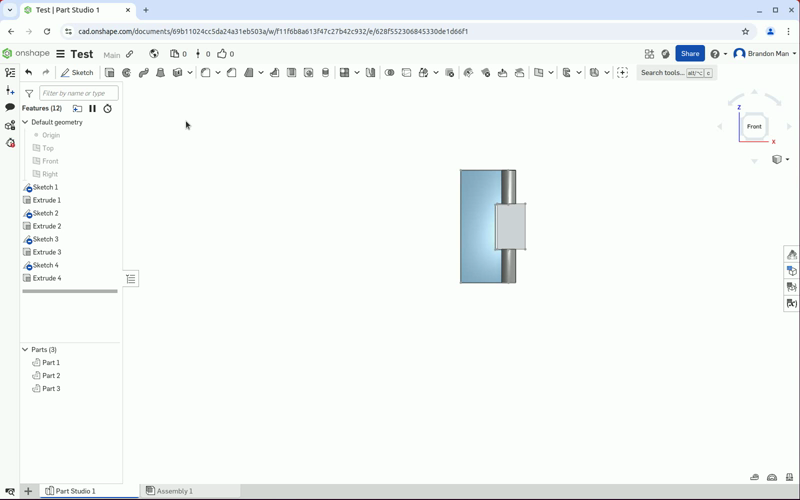
key(left, 2)
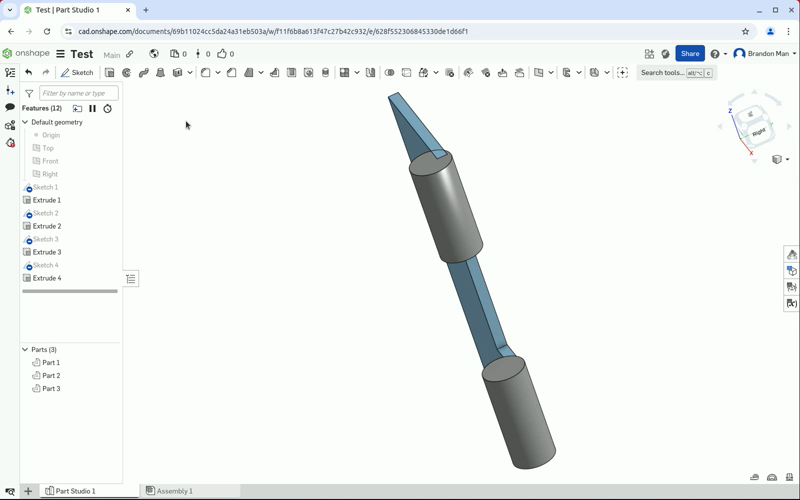
key(down, 2)
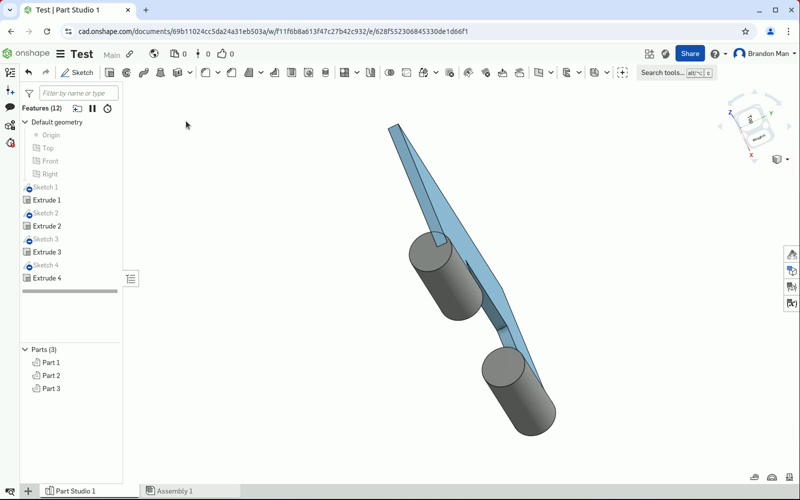
key(up, 2)
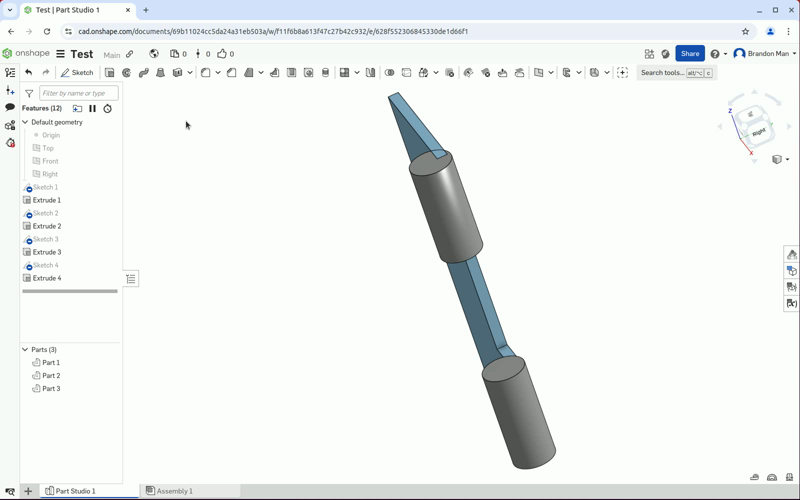
key(right, 2)
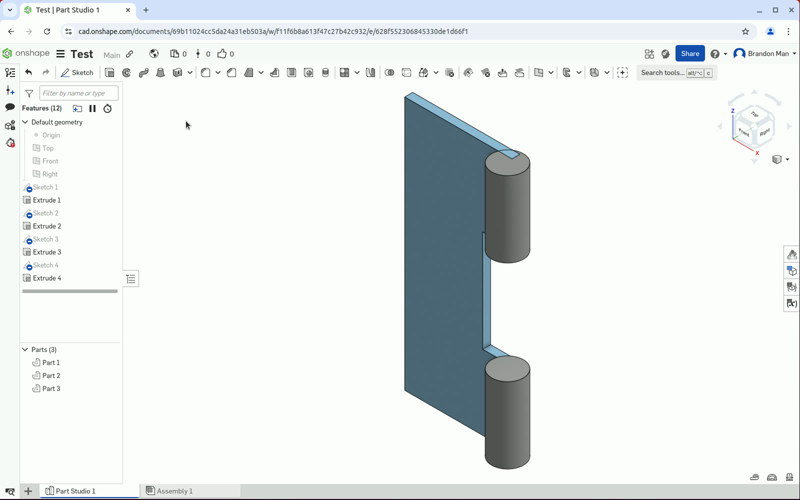
mouse_move(73, 189)
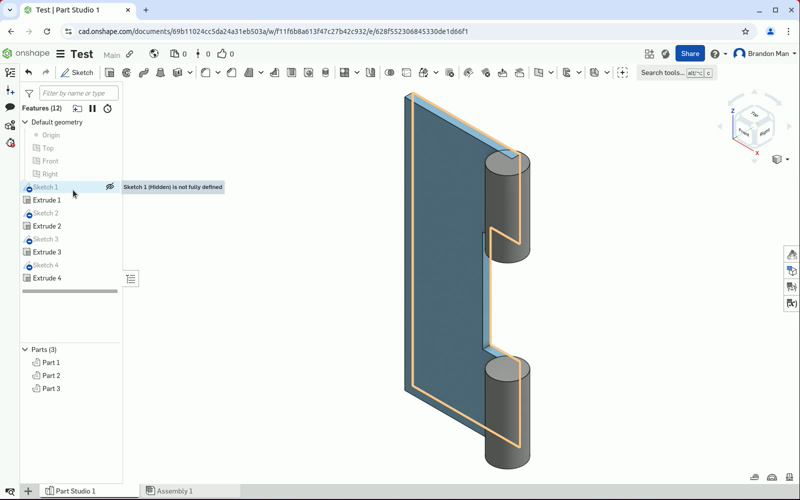
click(73, 189)